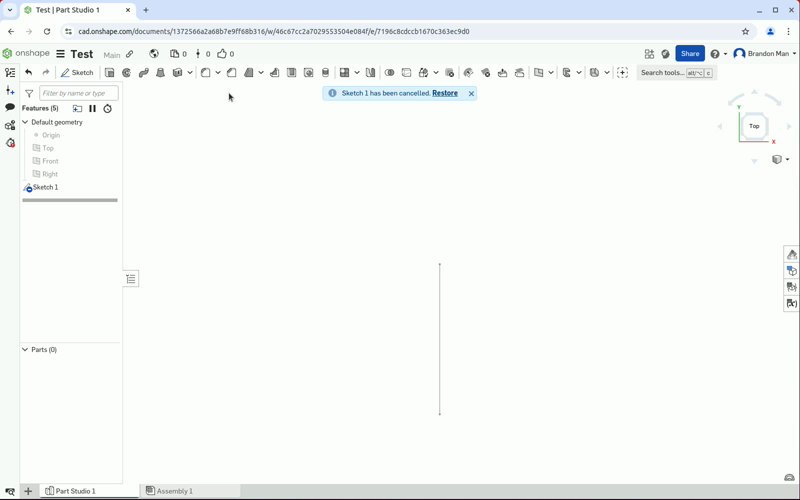
key(shift+h)
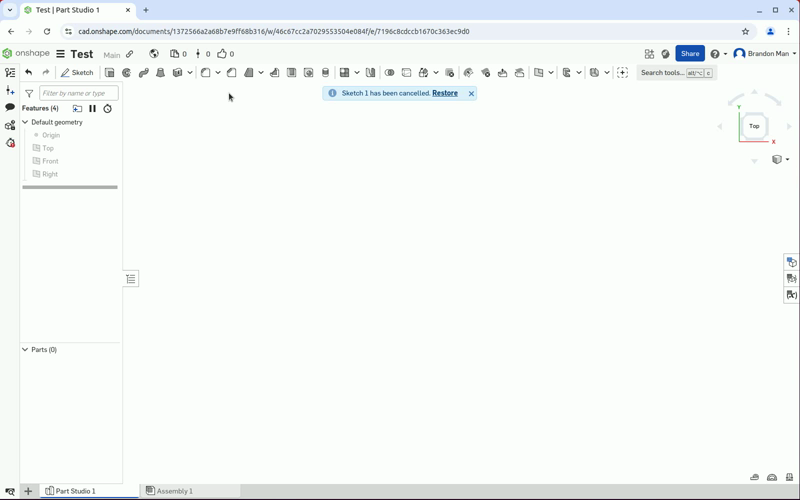
mouse_move(73, 352)
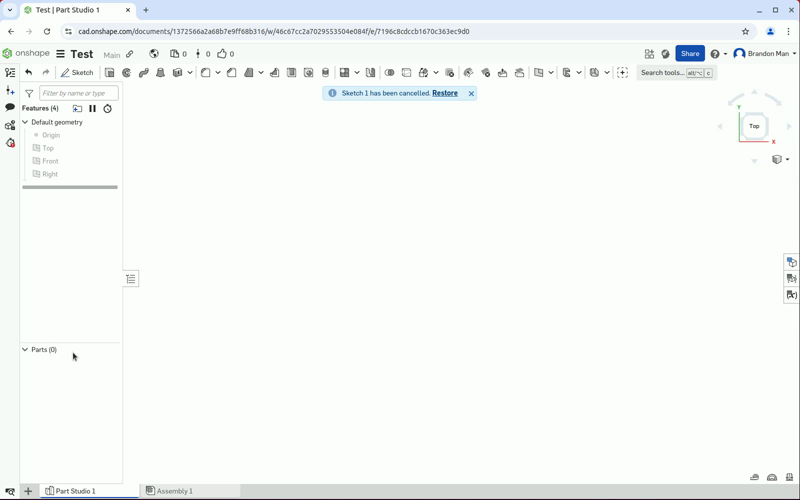
key(y)
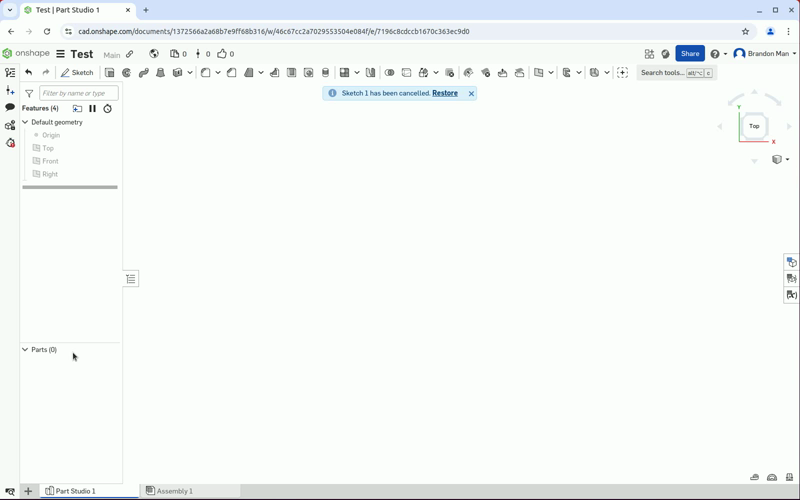
key(shift+p)
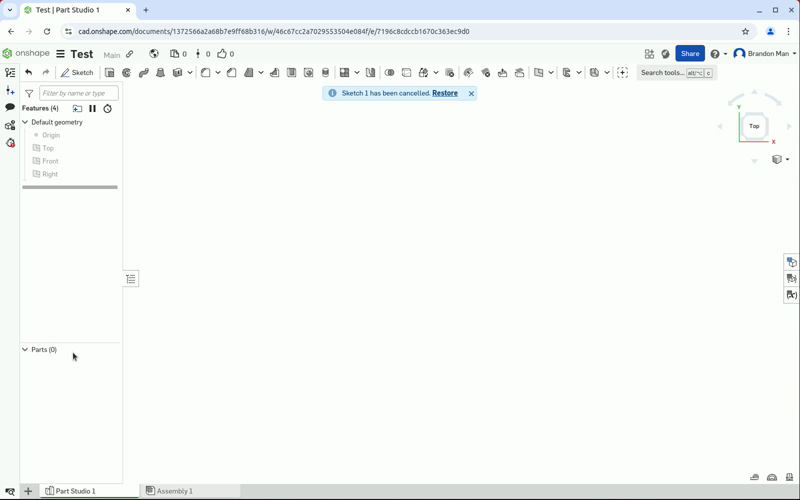
key(space)
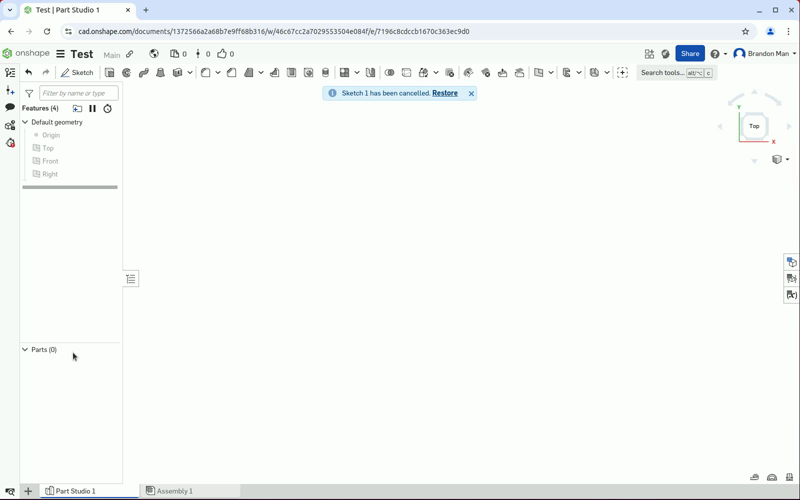
key_down(shift)
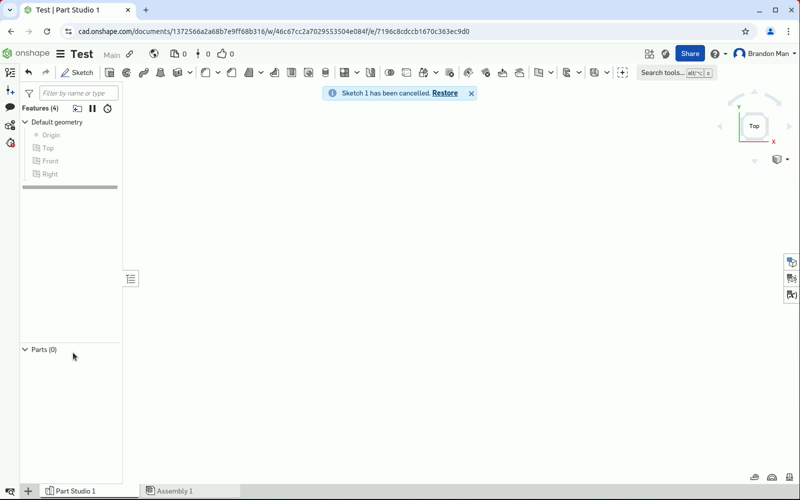
key(up)
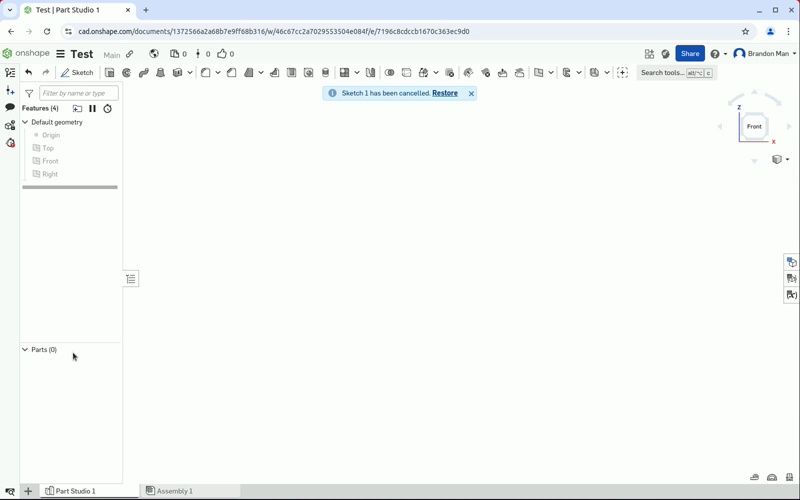
key_up(shift)
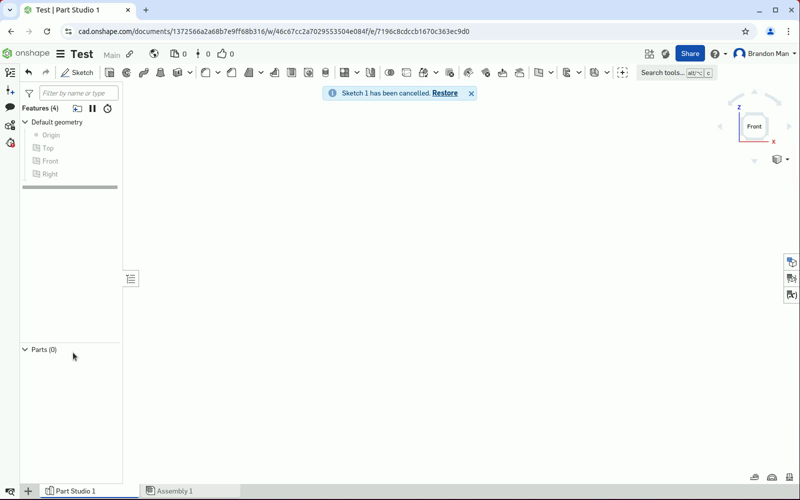
key(space)
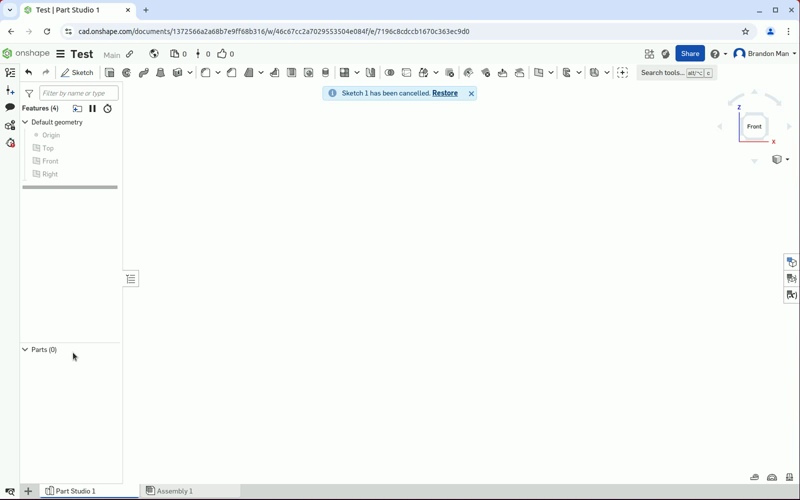
key_down(shift)
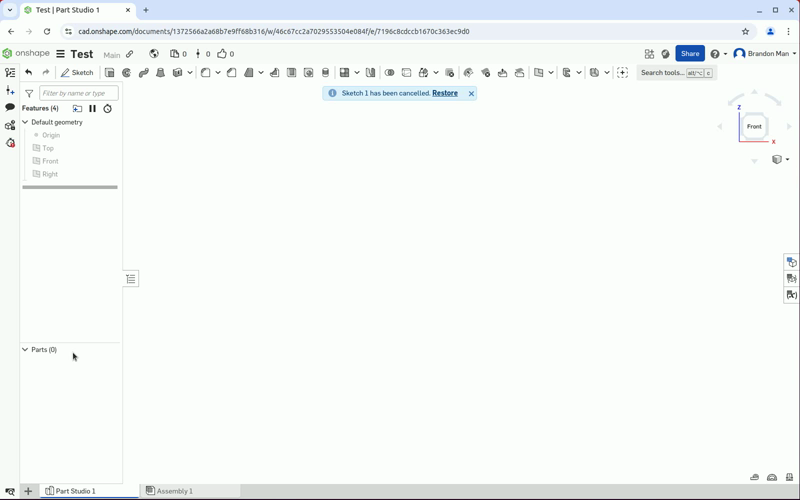
key(left)
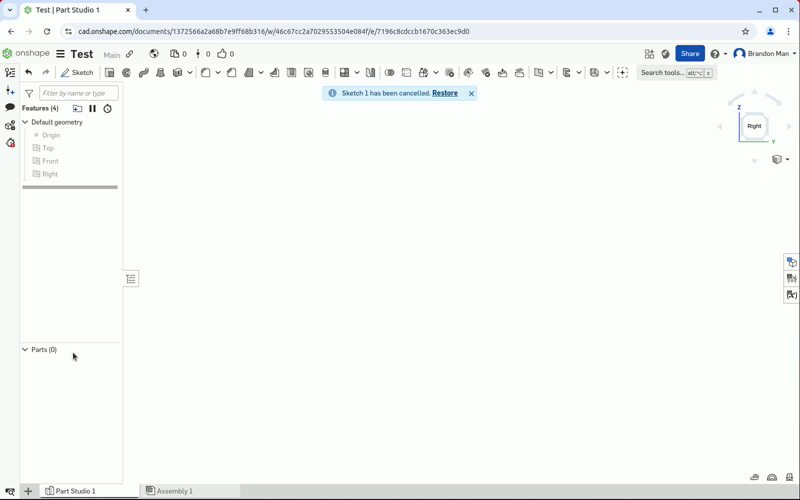
key_up(shift)
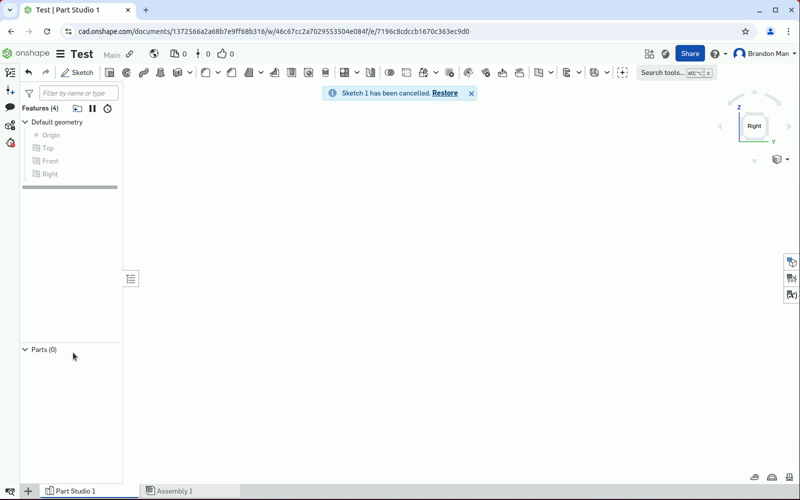
mouse_move(73, 352)
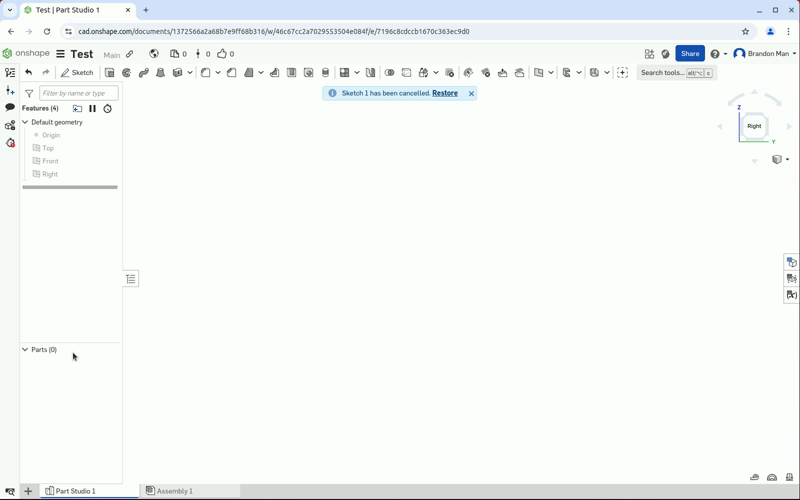
key(shift+y)
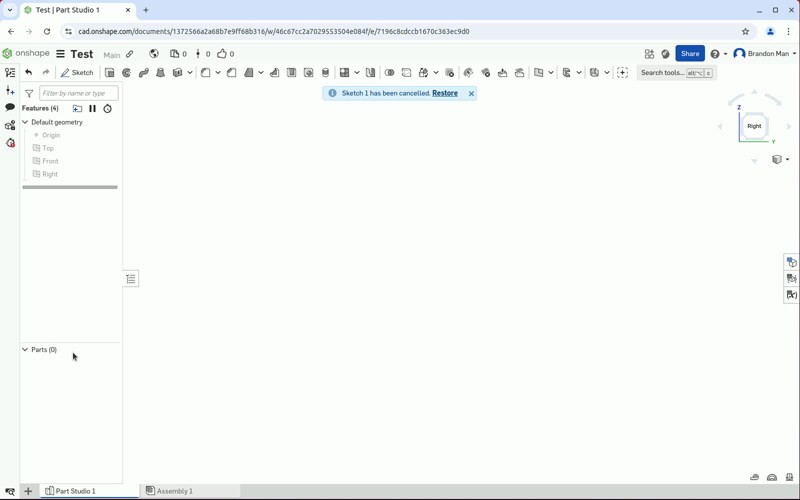
key(shift+s)
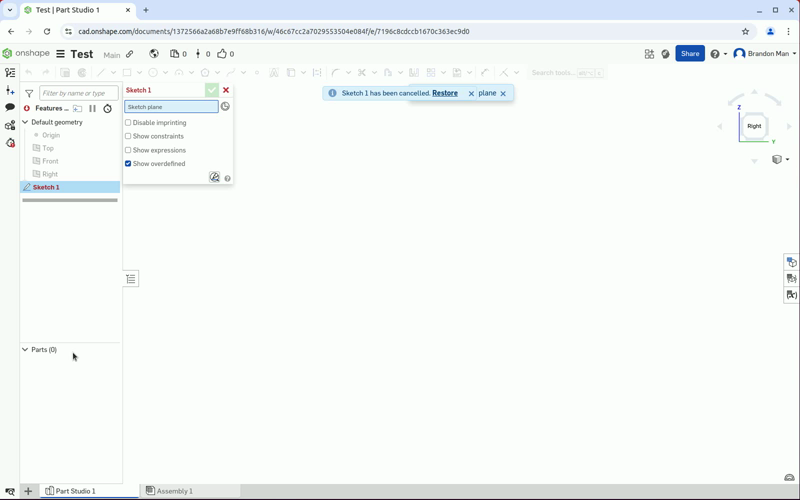
mouse_move(73, 176)
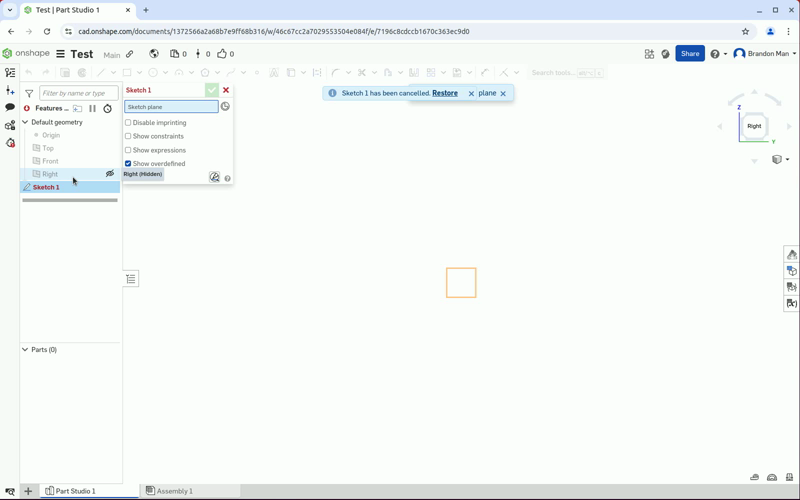
click(73, 176)
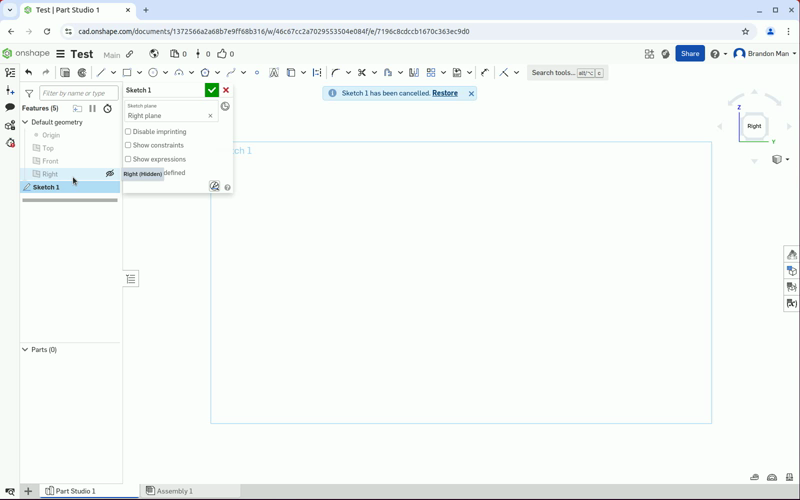
mouse_move(73, 352)
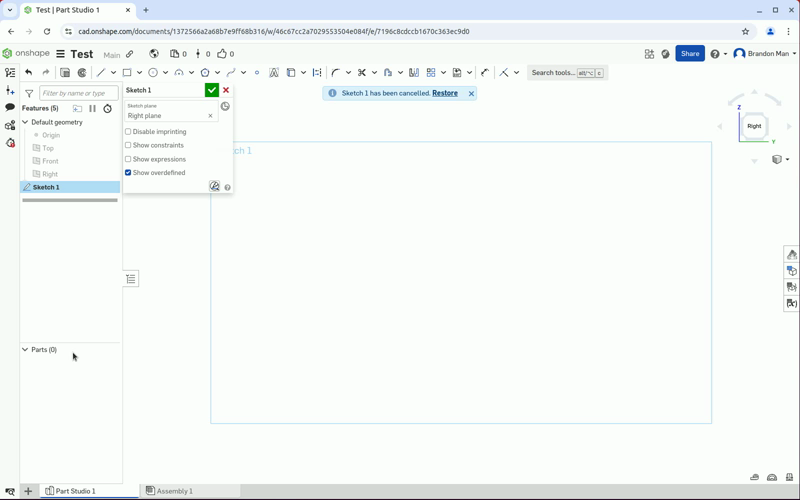
key(y)
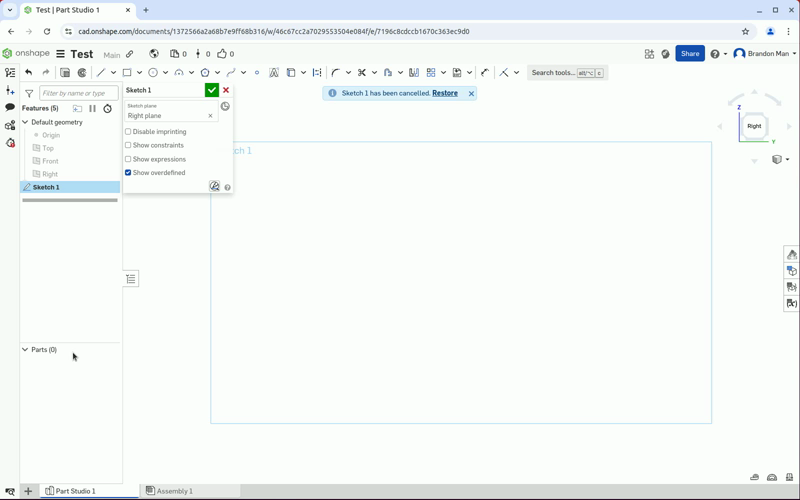
key(c)
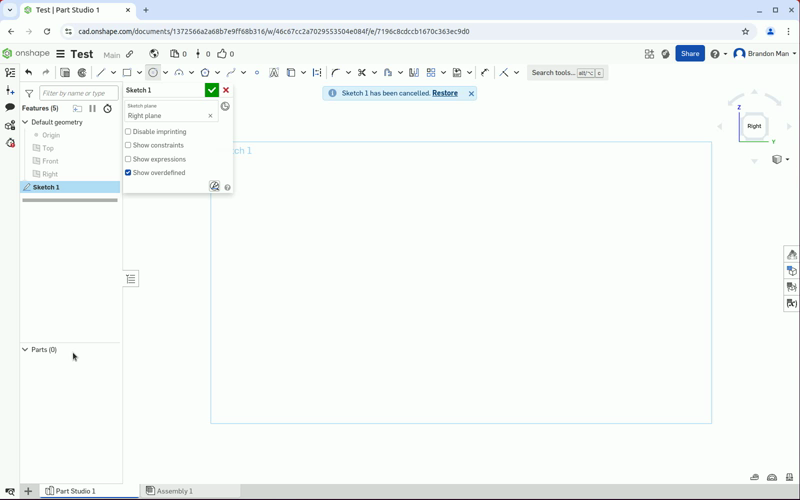
key_down(shift)
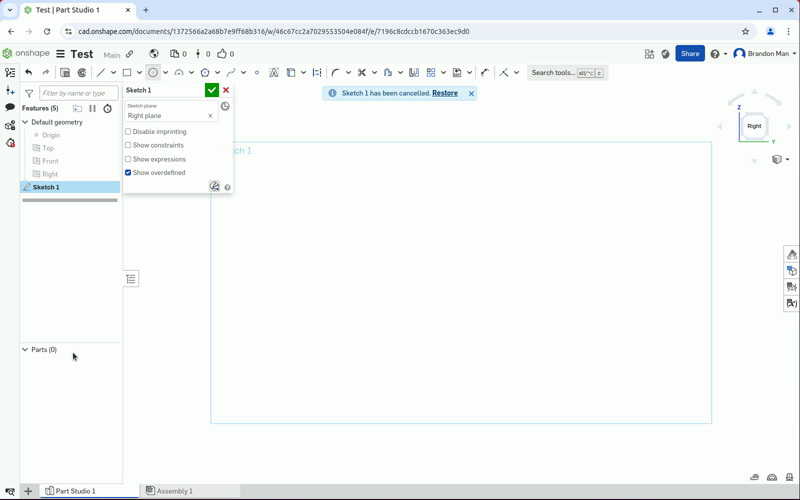
mouse_move(439, 245)
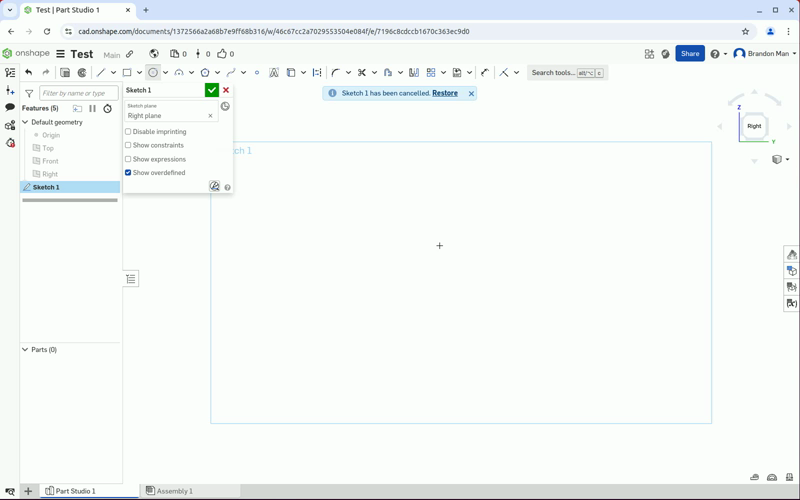
click(439, 245)
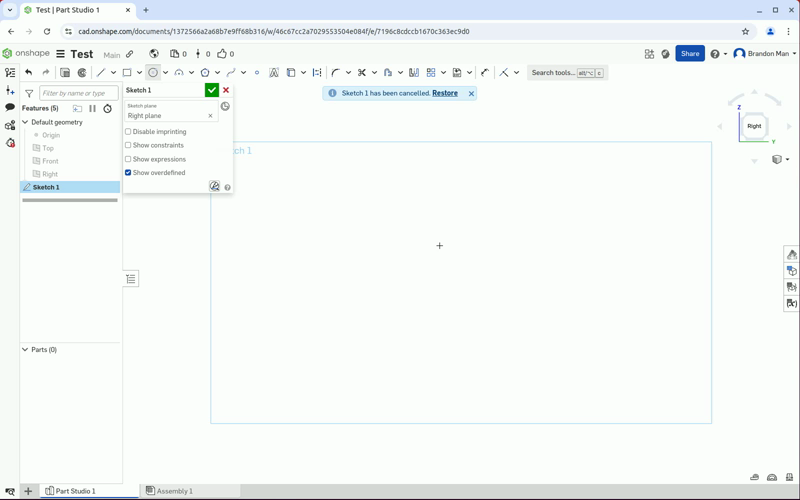
key_up(shift)
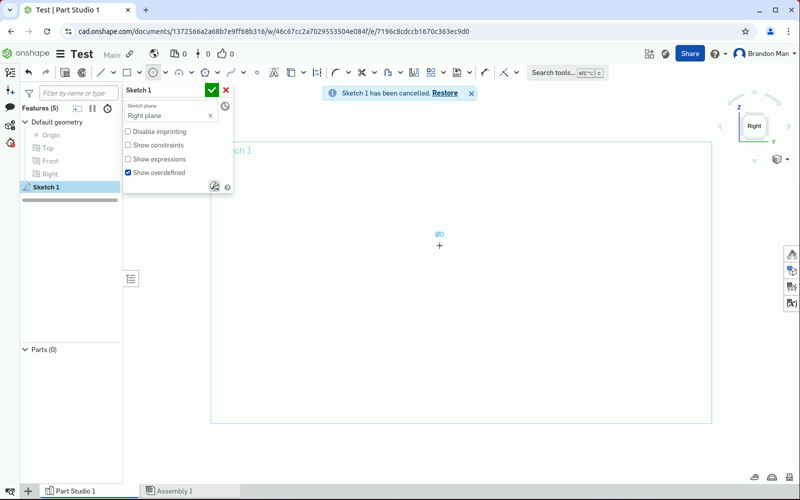
mouse_move(451, 245)
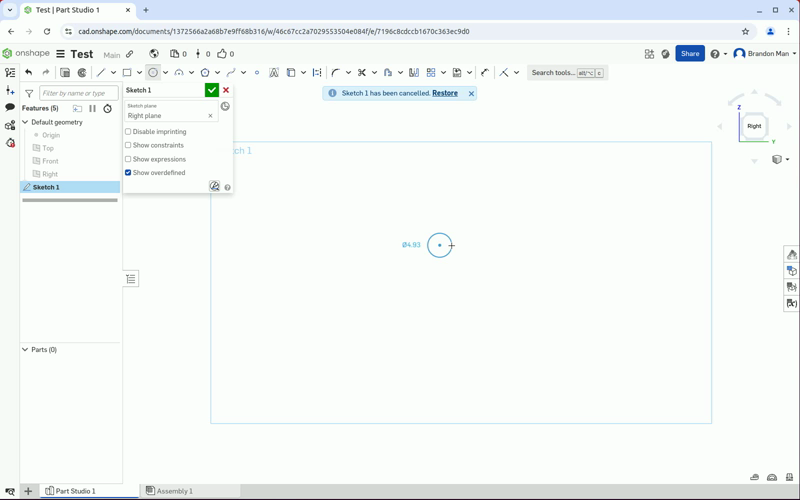
click(451, 245)
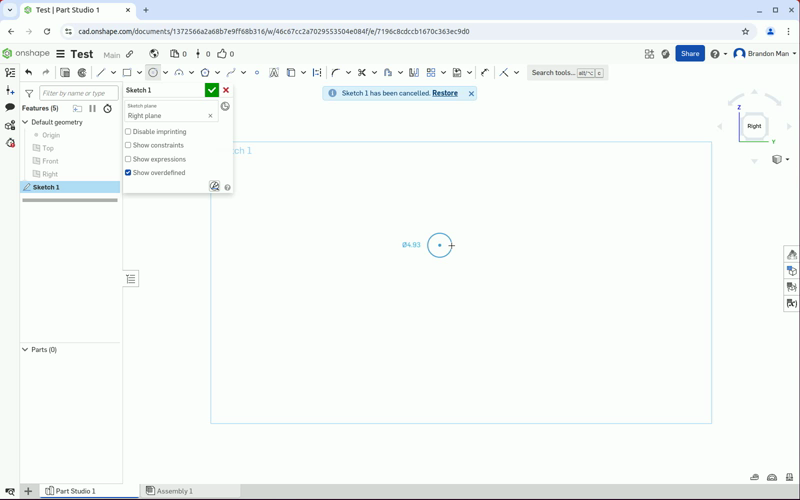
key(esc)
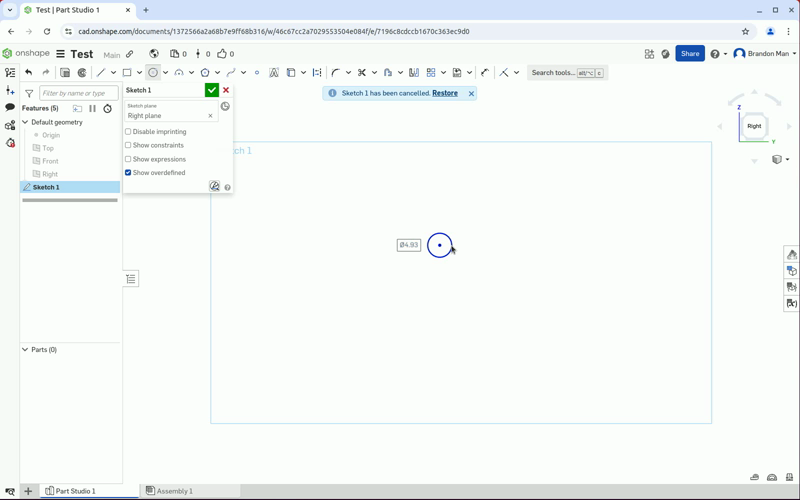
key(c)
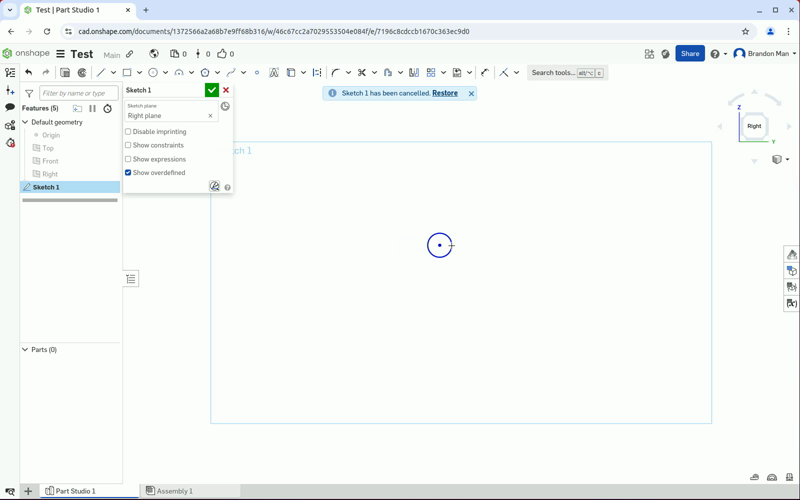
key_down(shift)
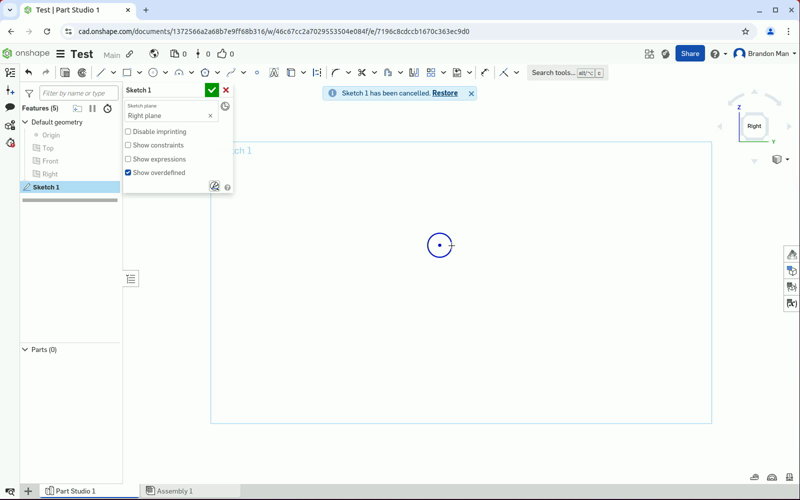
mouse_move(439, 245)
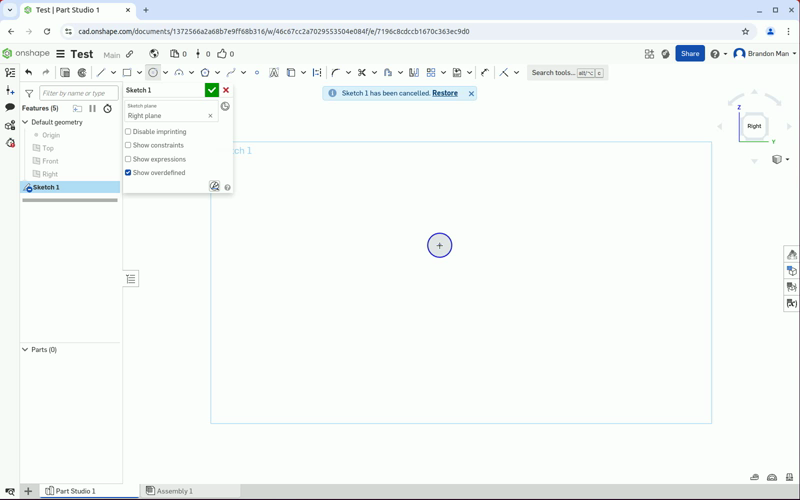
click(439, 245)
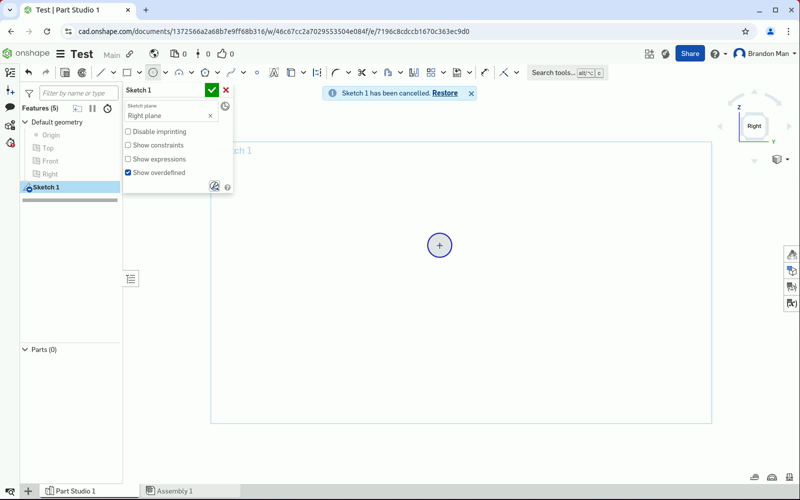
key_up(shift)
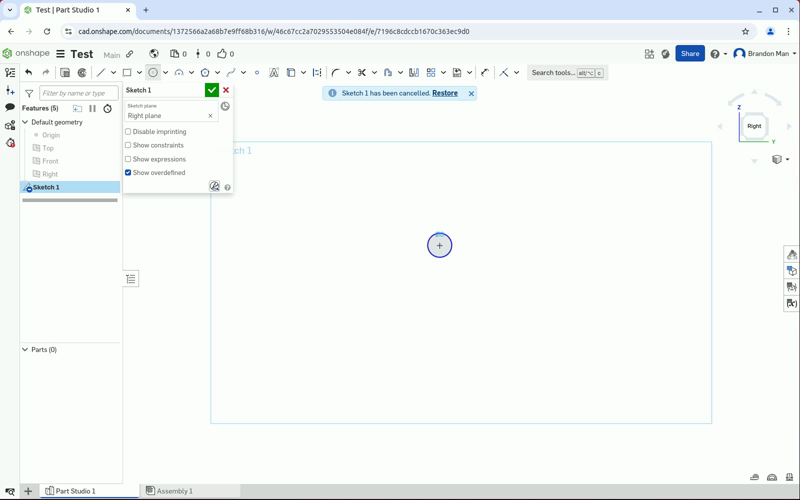
mouse_move(443, 245)
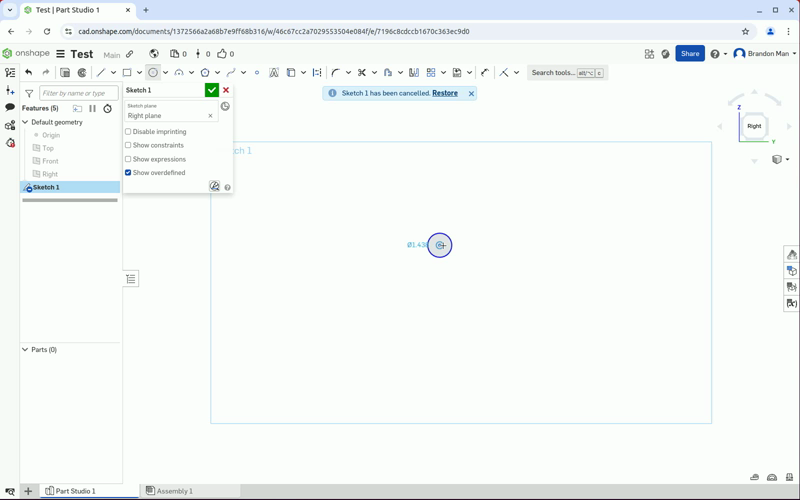
scroll(6)
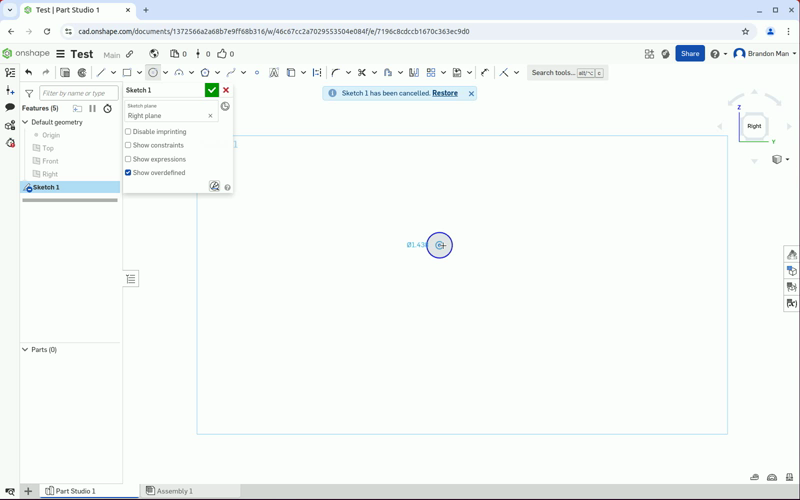
scroll(6)
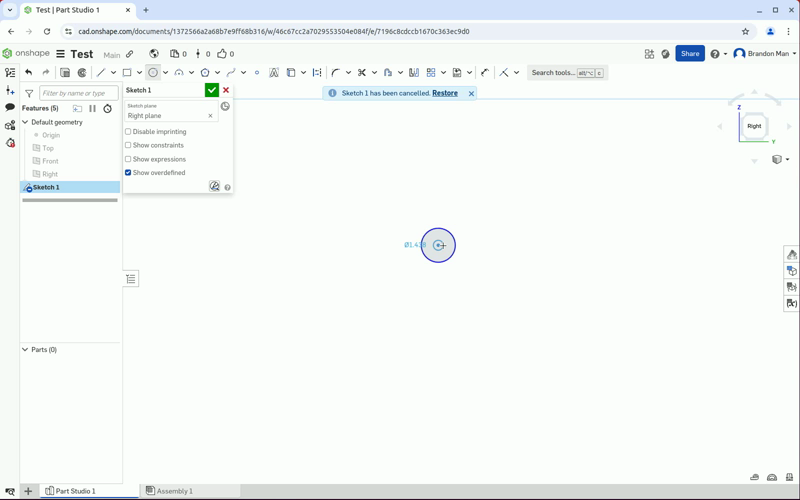
scroll(6)
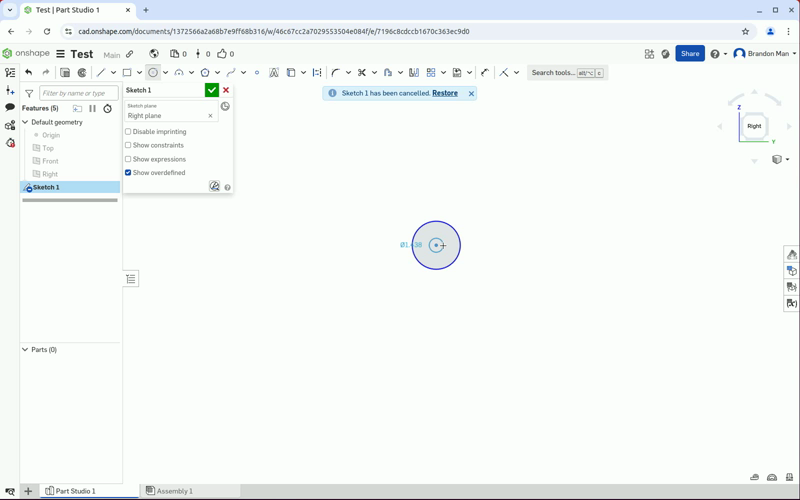
scroll(6)
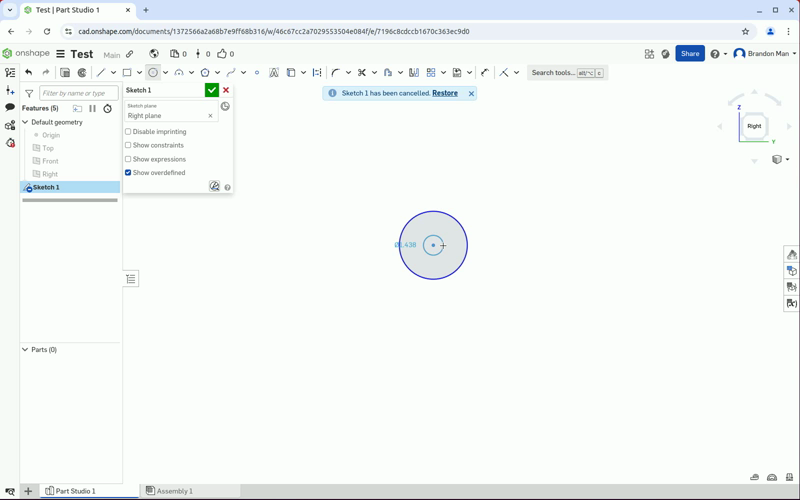
scroll(6)
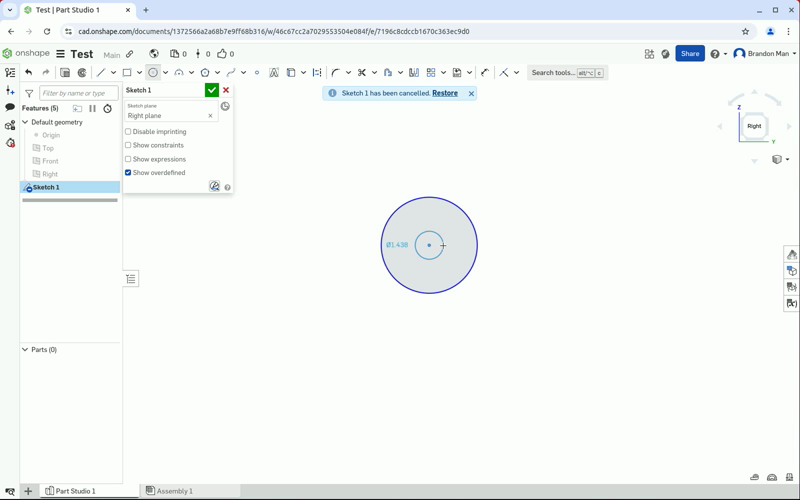
scroll(6)
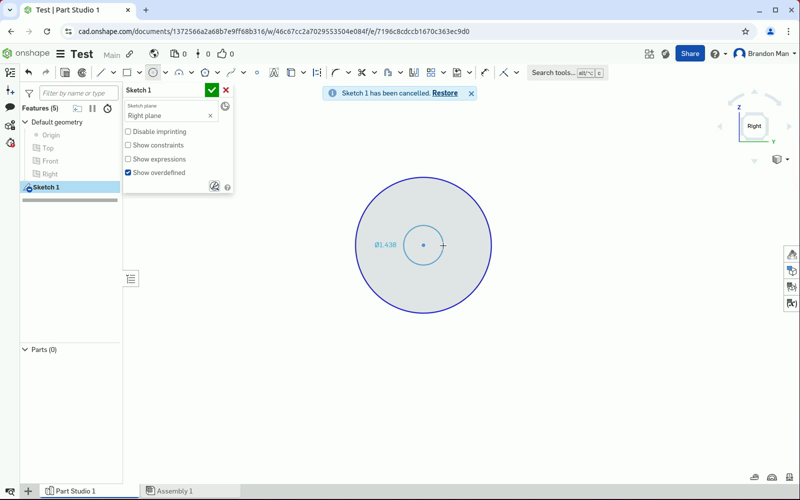
scroll(6)
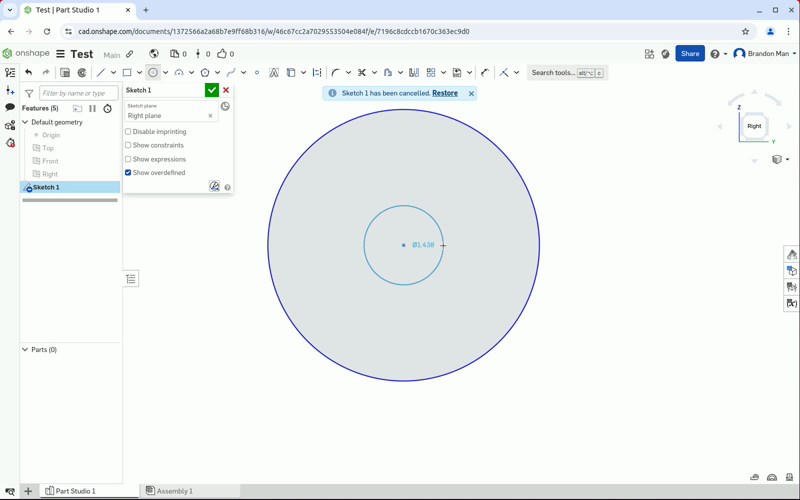
click(443, 245)
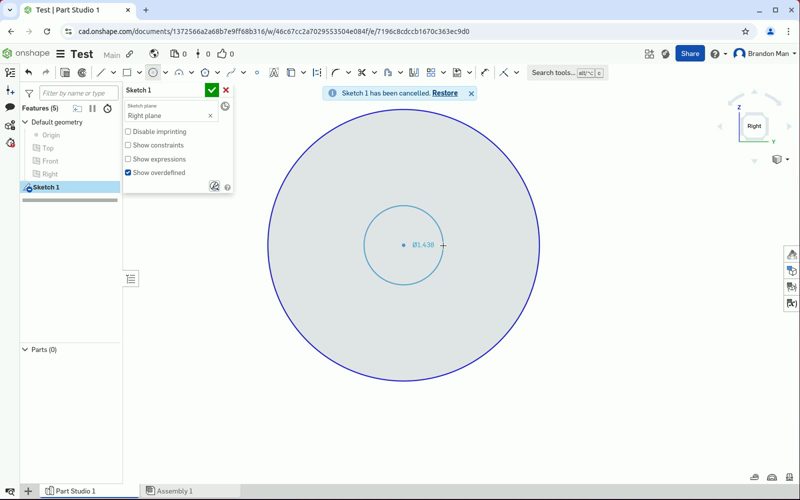
scroll(-6)
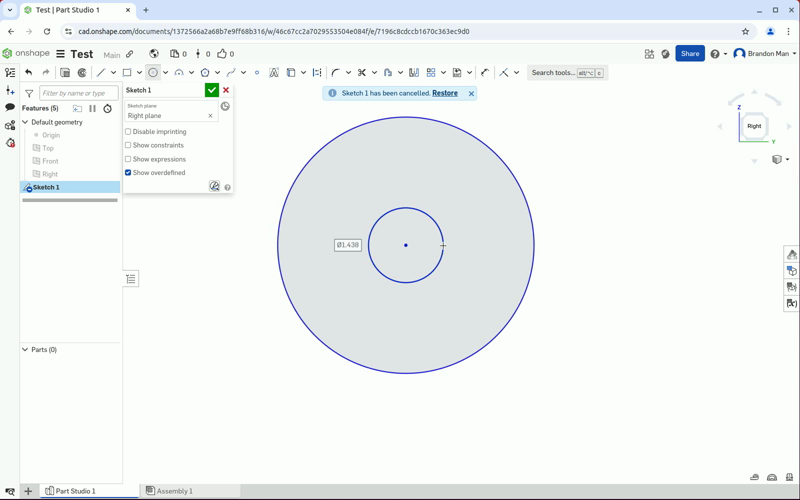
scroll(-6)
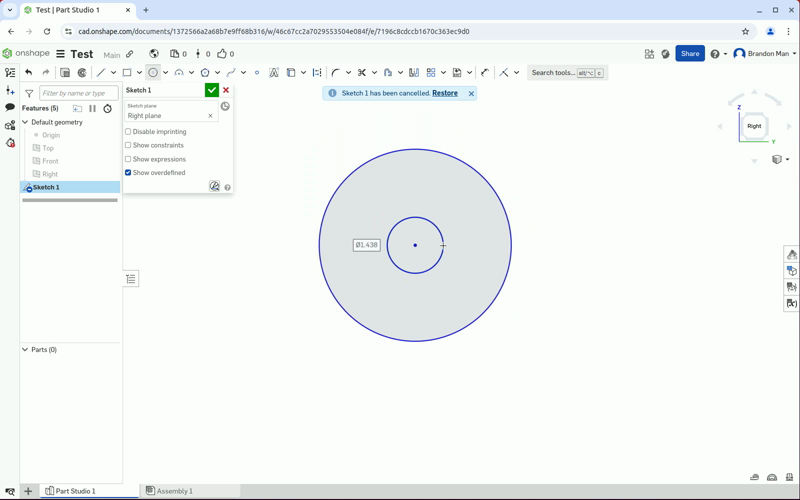
scroll(-6)
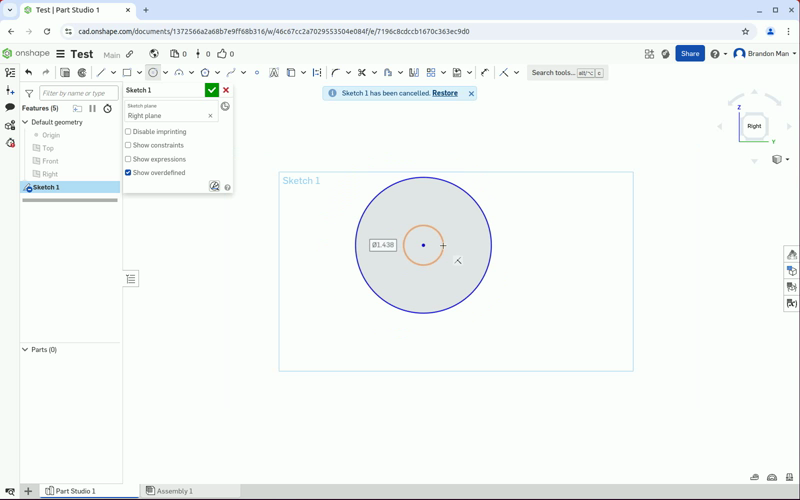
scroll(-6)
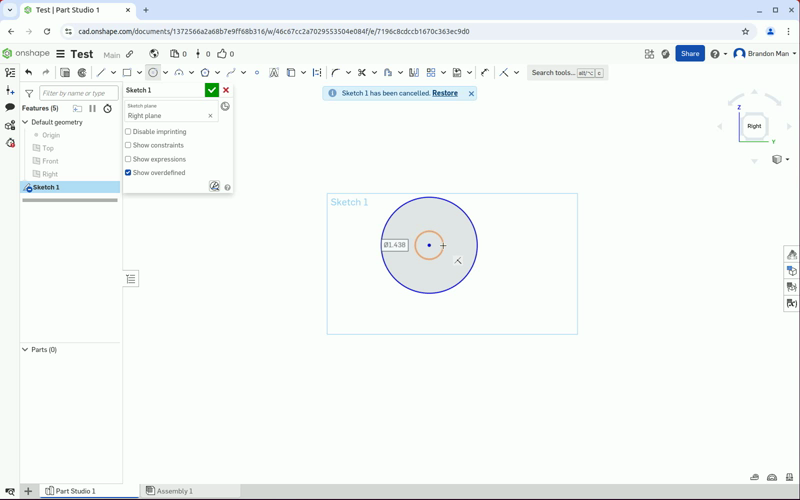
scroll(-6)
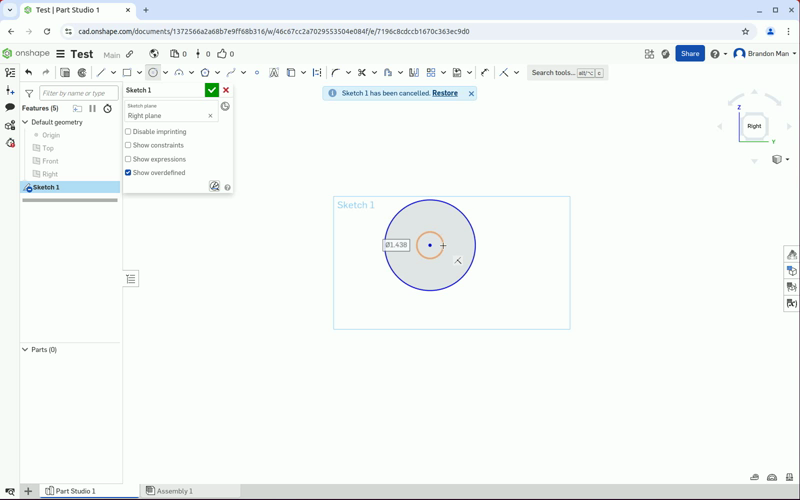
scroll(-6)
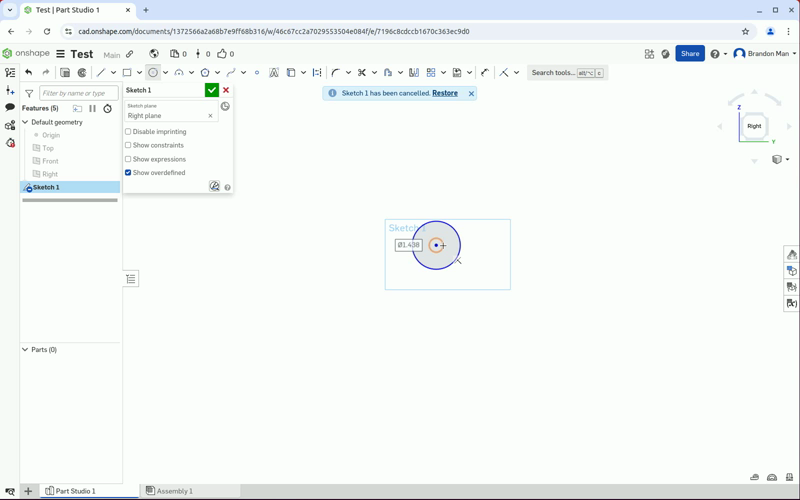
scroll(-6)
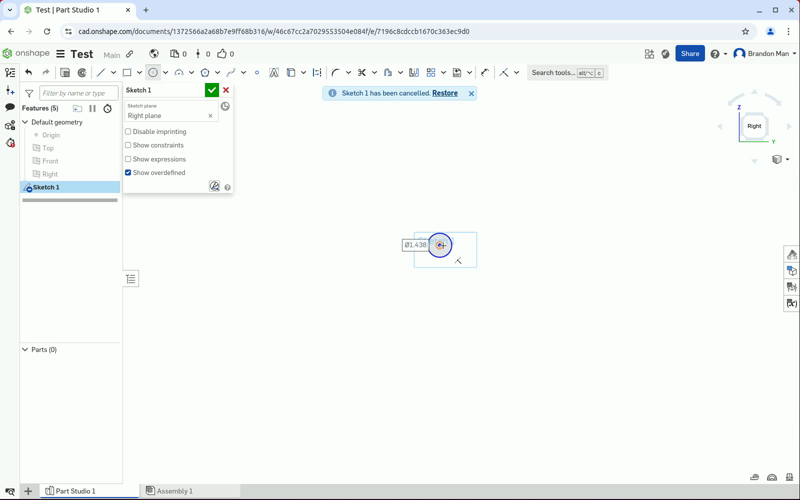
key(esc)
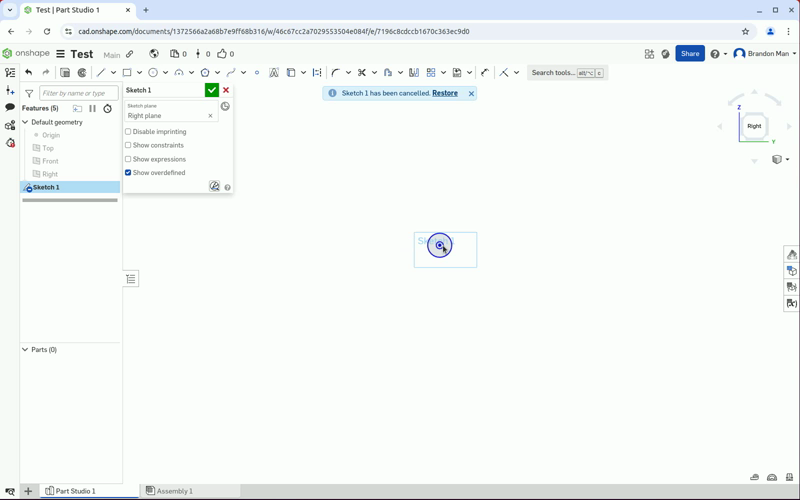
mouse_move(444, 240)
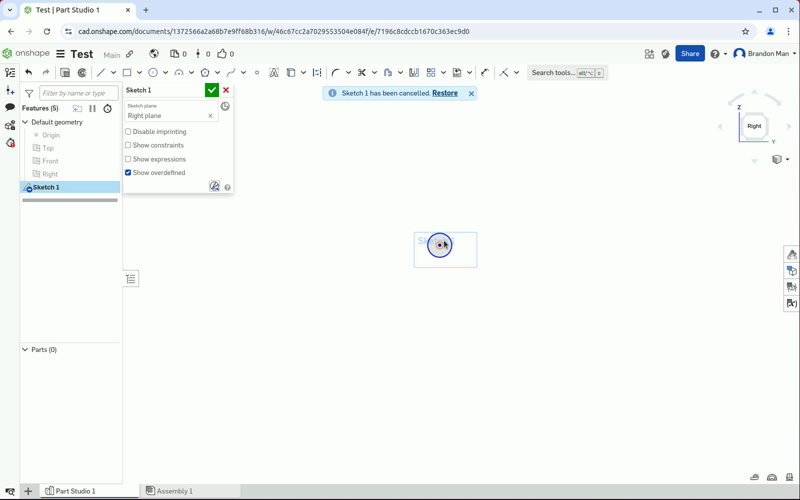
scroll(6)
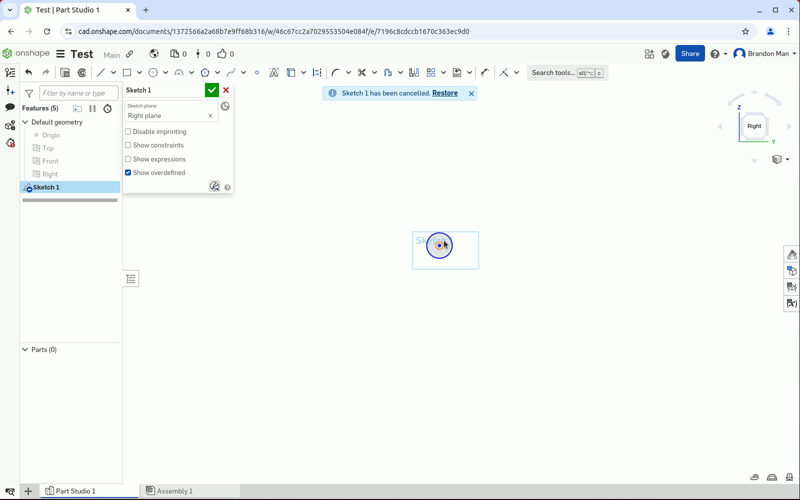
scroll(6)
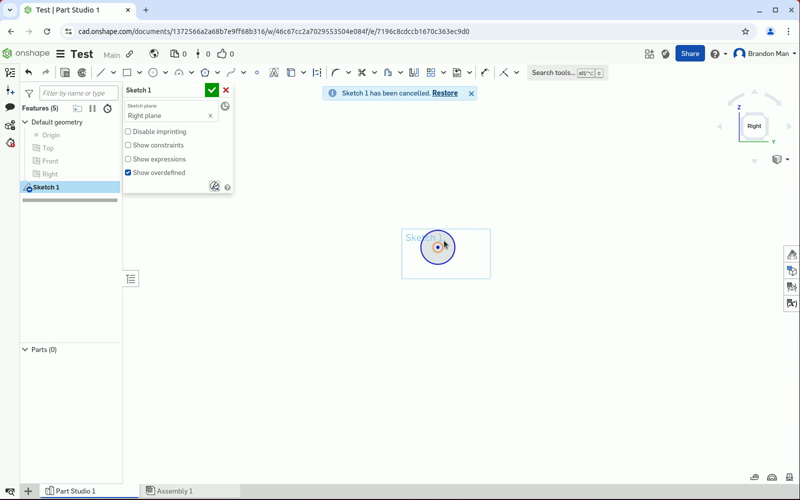
scroll(6)
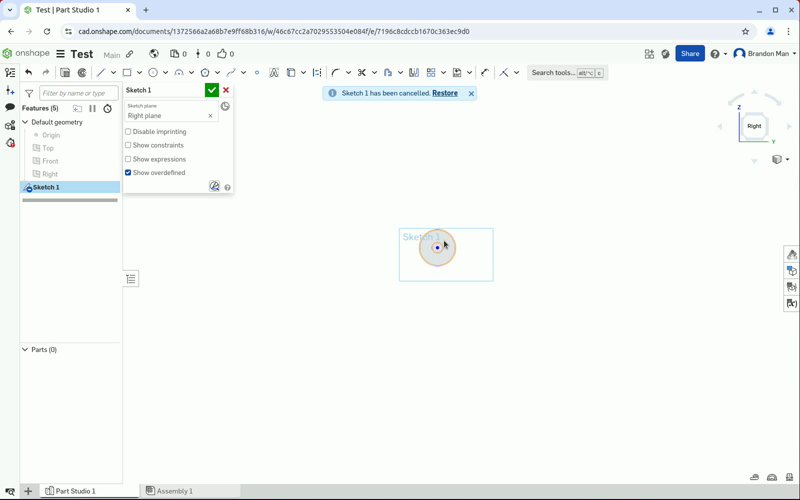
scroll(6)
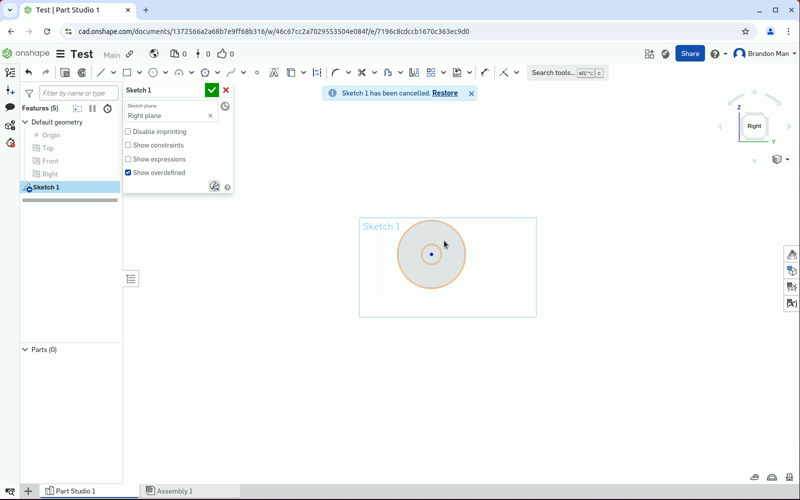
scroll(6)
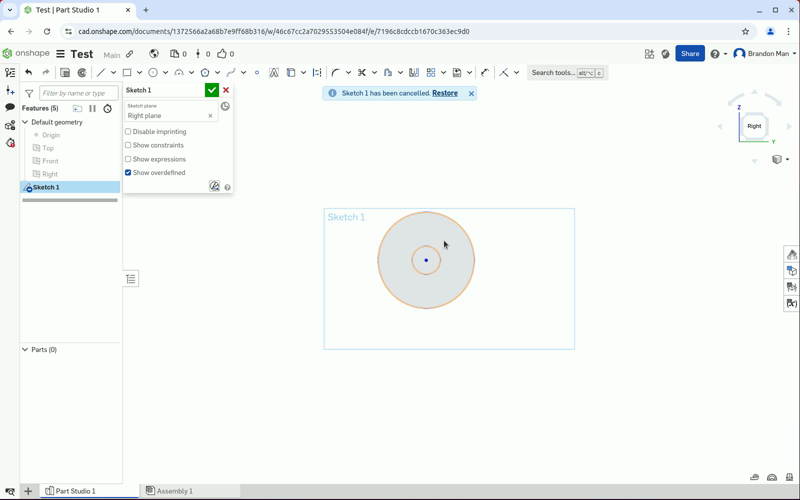
scroll(6)
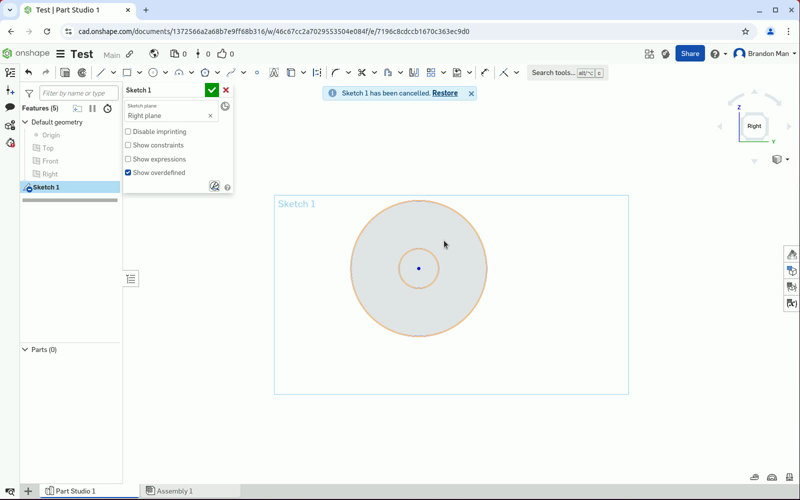
scroll(6)
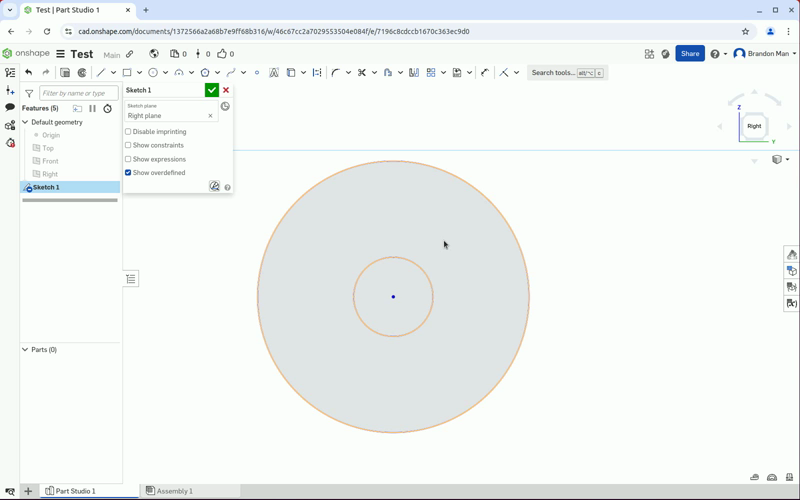
click(444, 240)
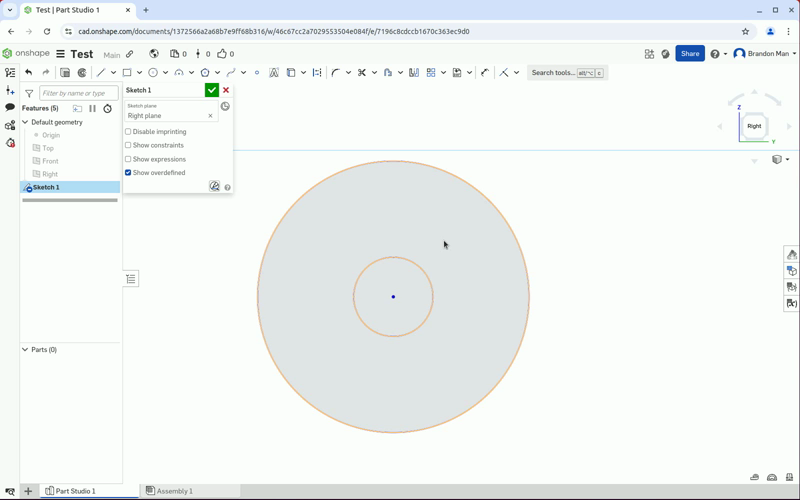
scroll(-6)
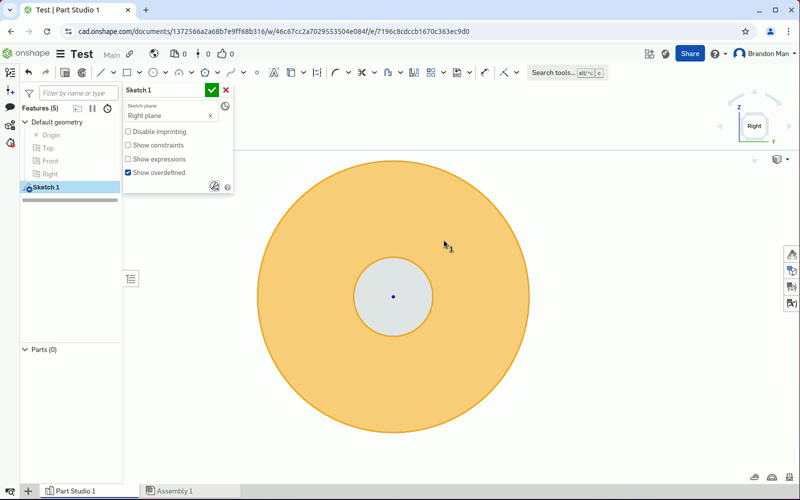
scroll(-6)
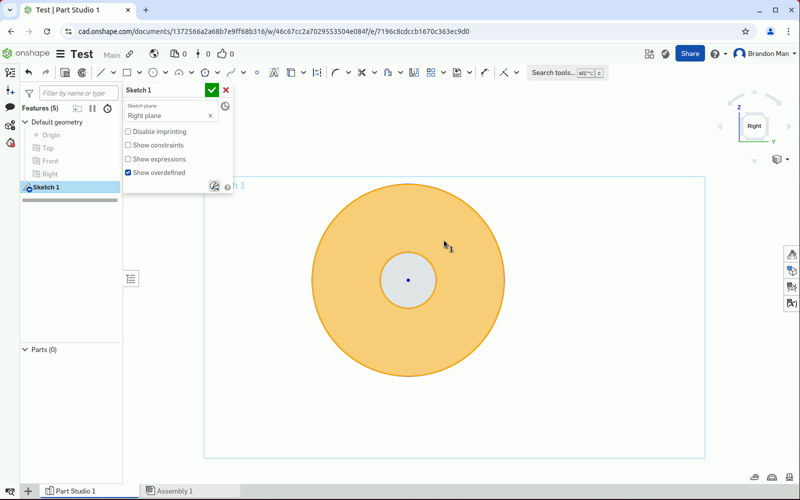
scroll(-6)
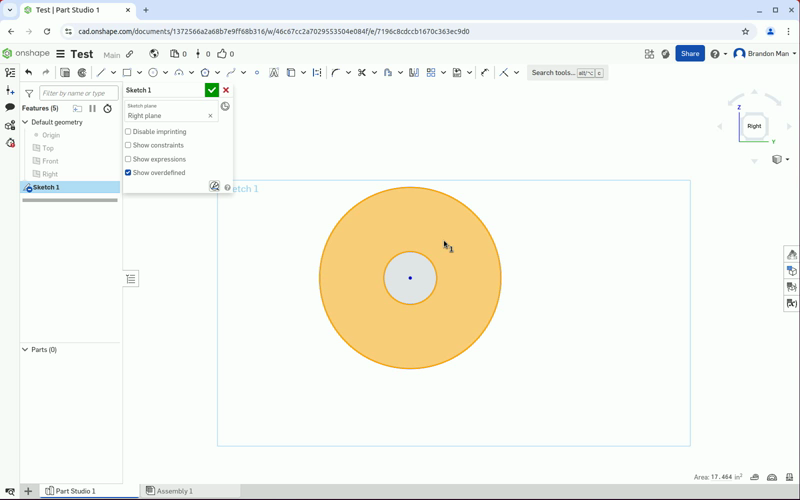
scroll(-6)
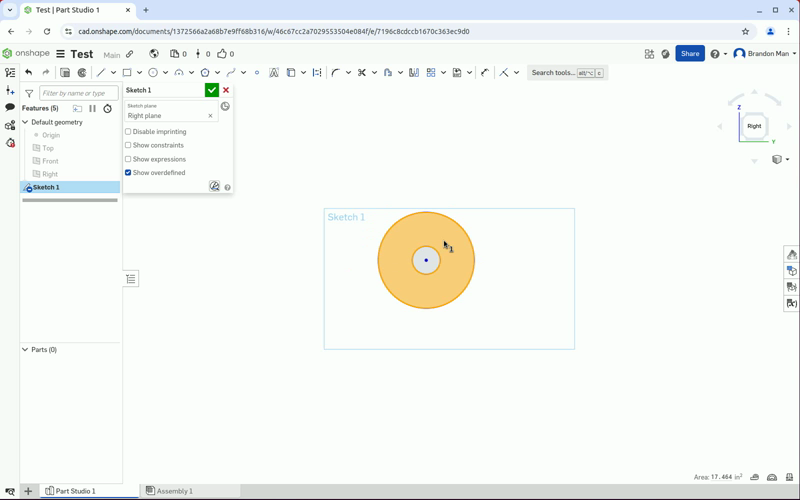
scroll(-6)
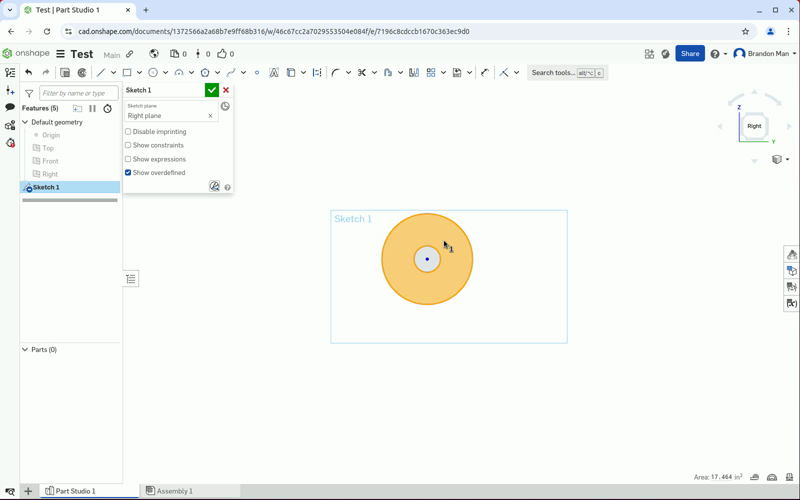
scroll(-6)
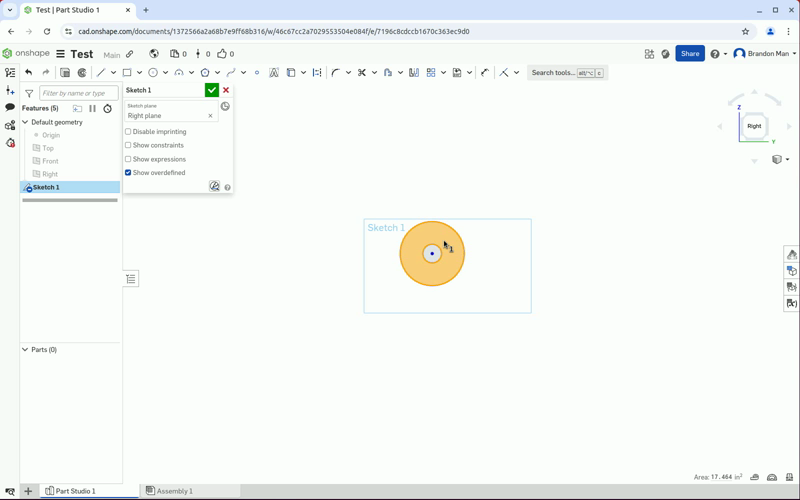
scroll(-6)
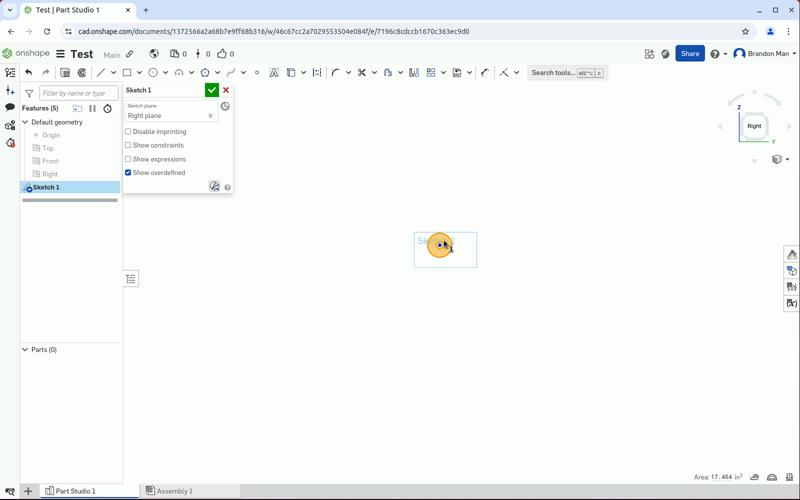
mouse_move(73, 352)
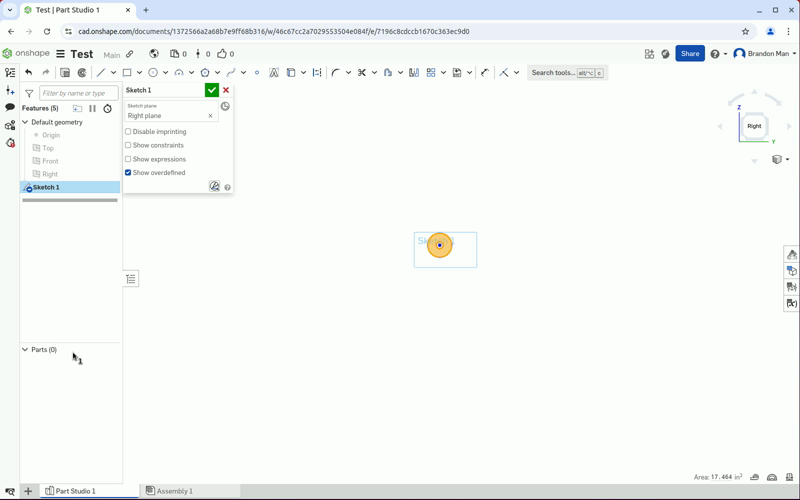
key(shift+y)
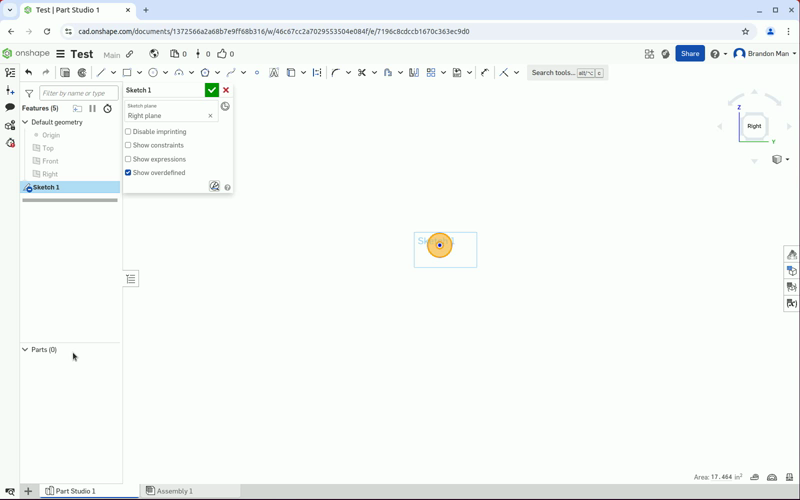
key(shift+e)
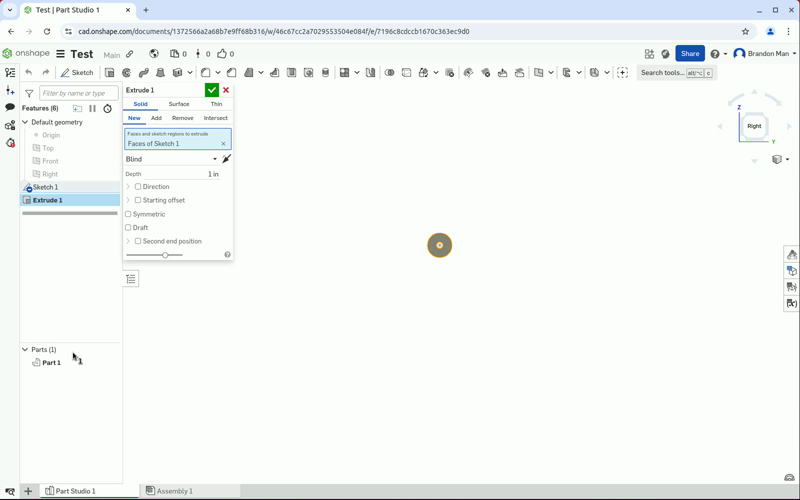
mouse_move(143, 106)
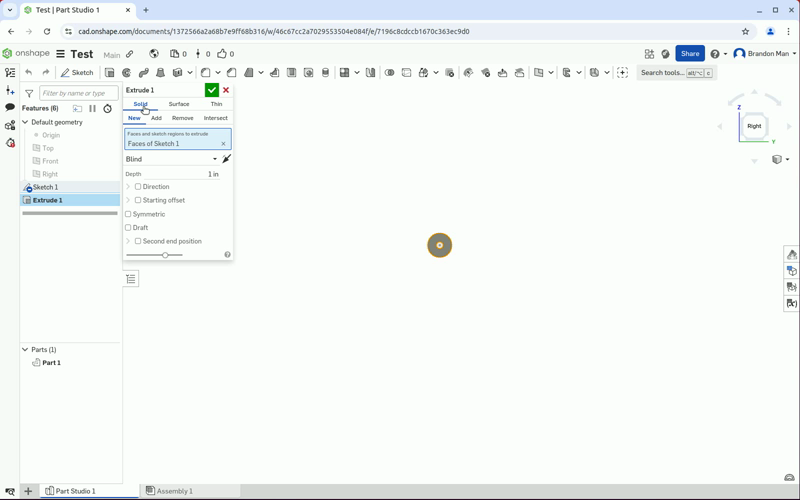
click(143, 106)
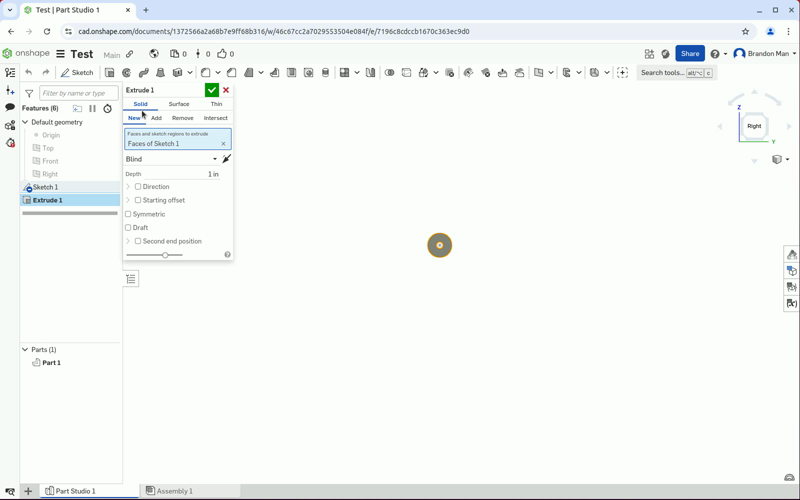
mouse_move(137, 120)
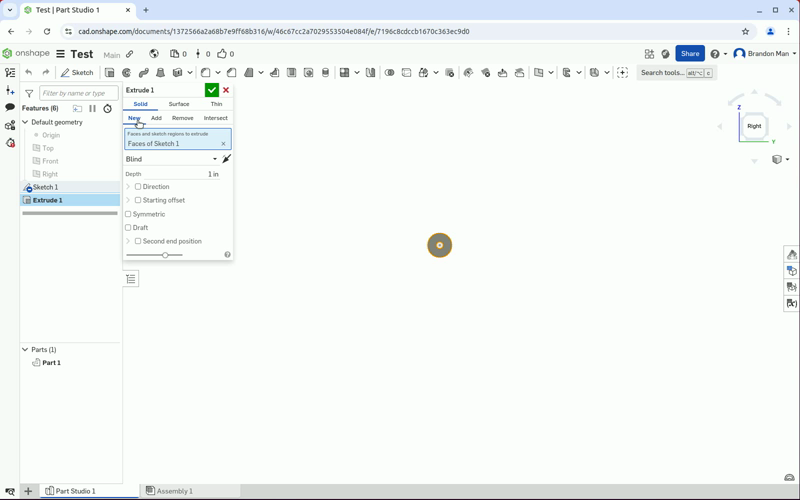
click(137, 120)
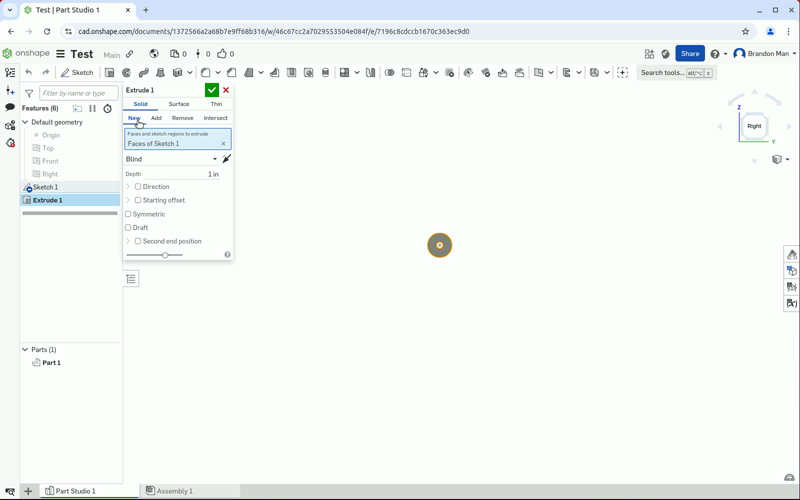
key(tab, 4)
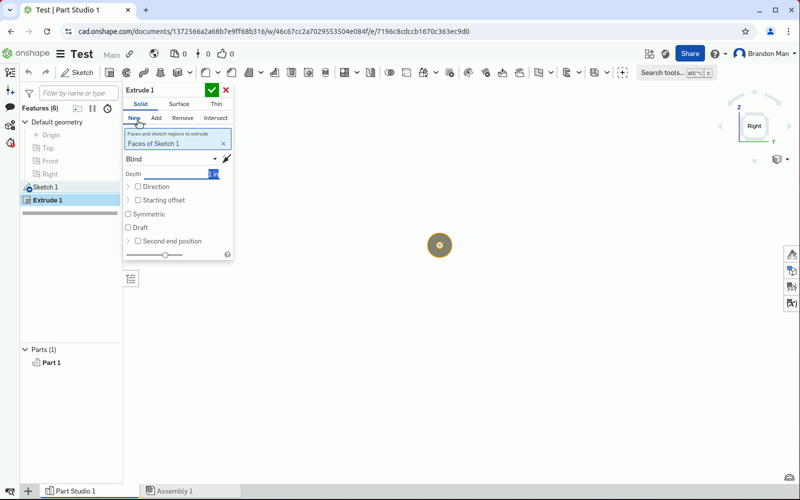
text(1.444)
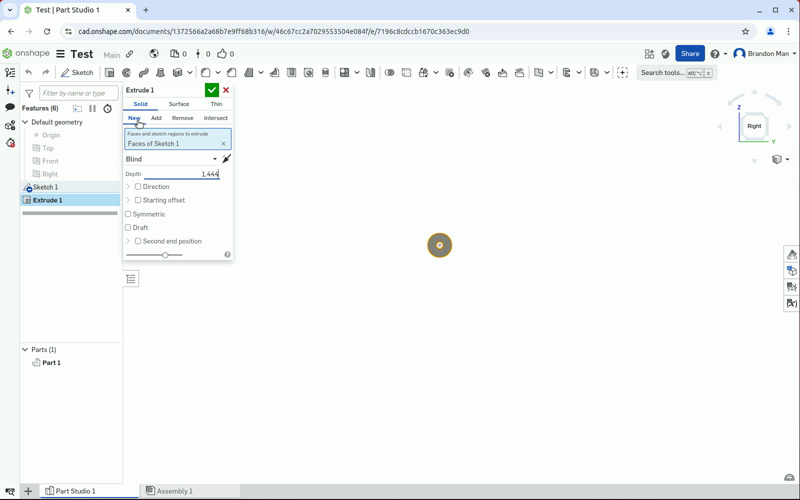
key(enter)
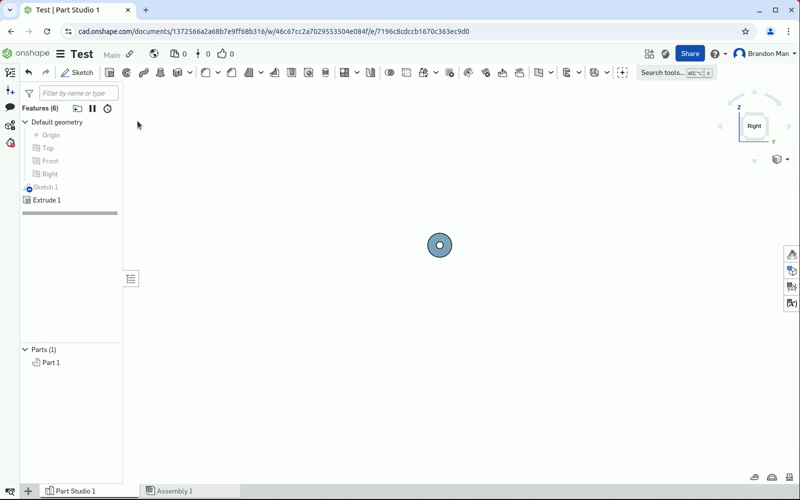
key(shift+h)
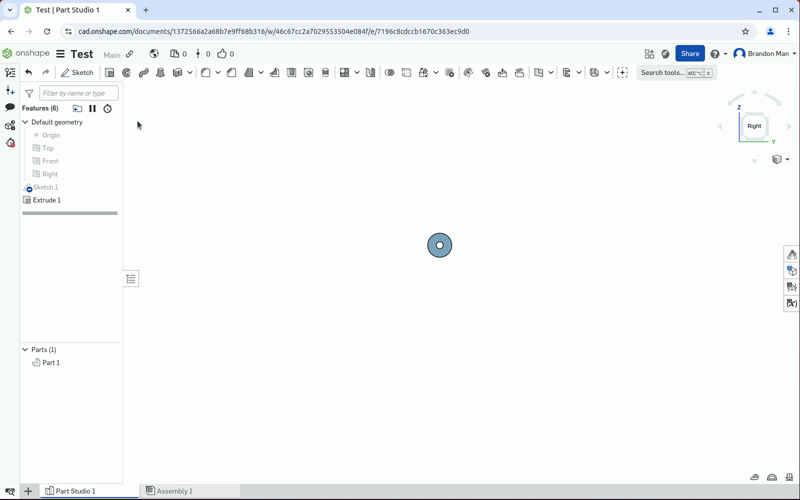
key(shift+h)
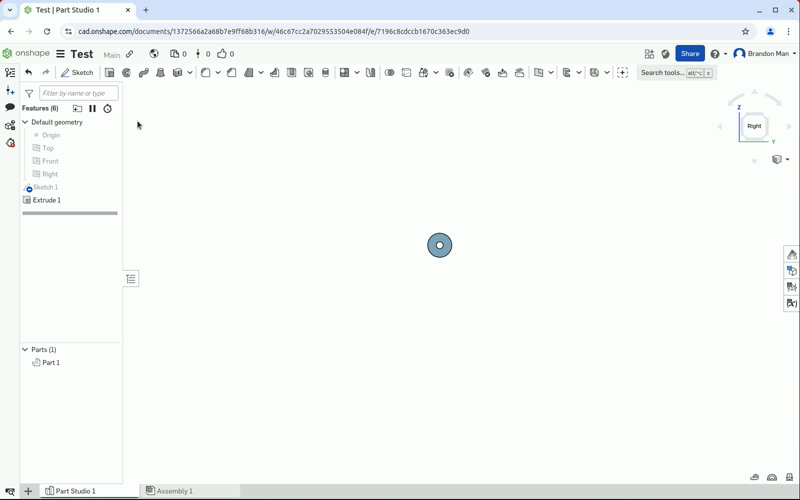
mouse_move(73, 189)
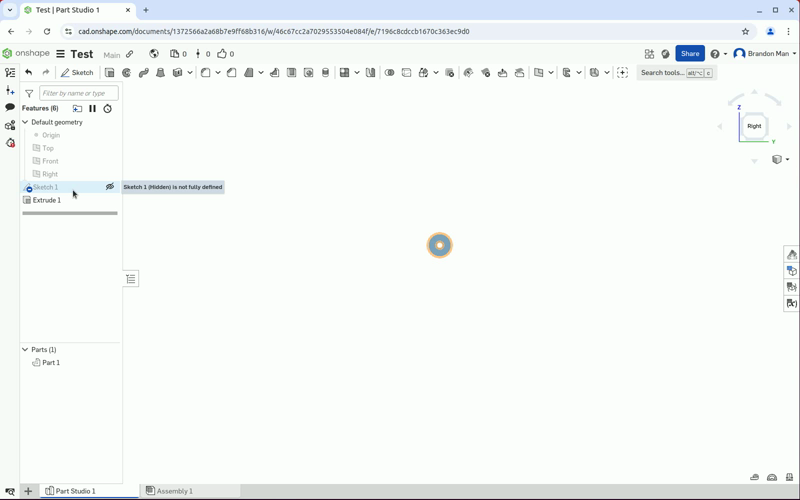
click(73, 189)
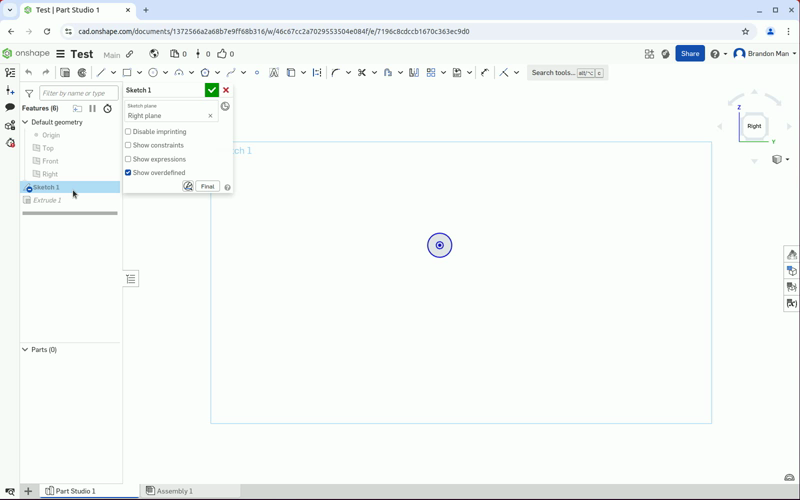
mouse_move(229, 92)
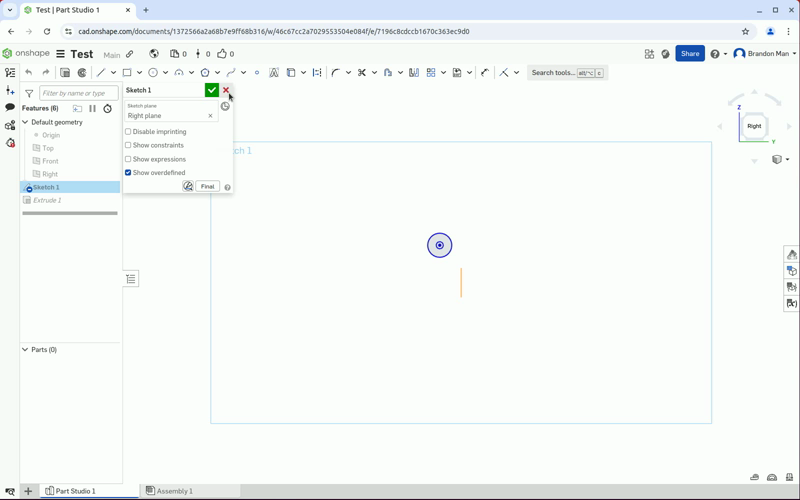
click(229, 92)
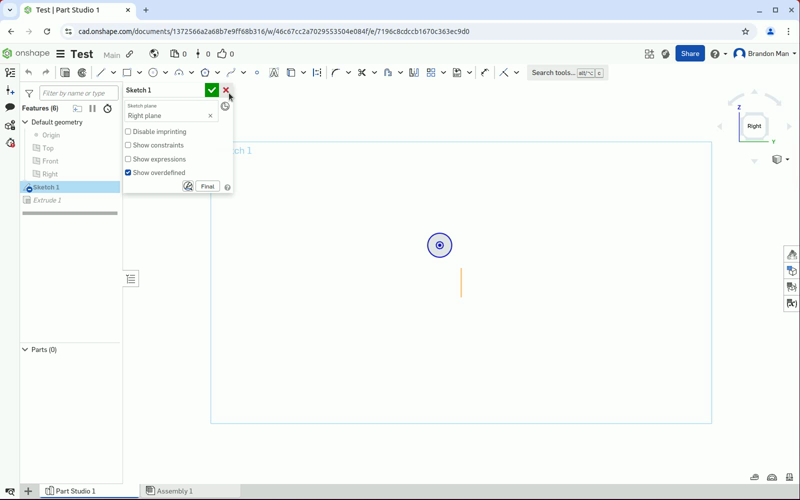
key(shift+s)
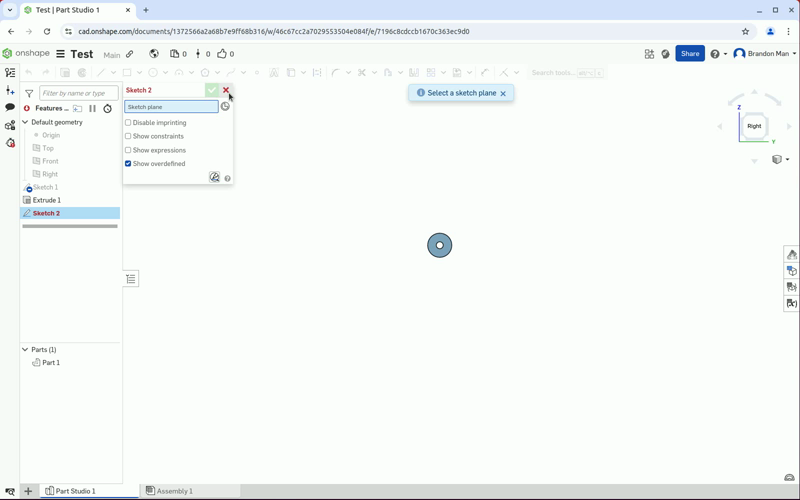
mouse_move(73, 176)
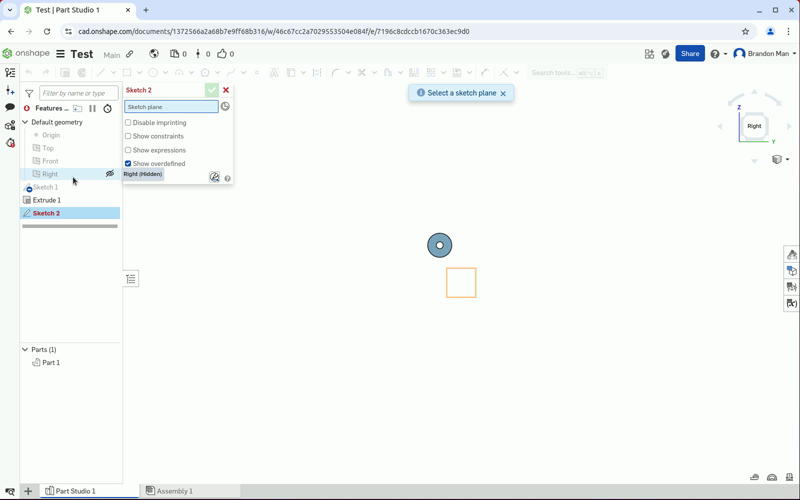
click(73, 176)
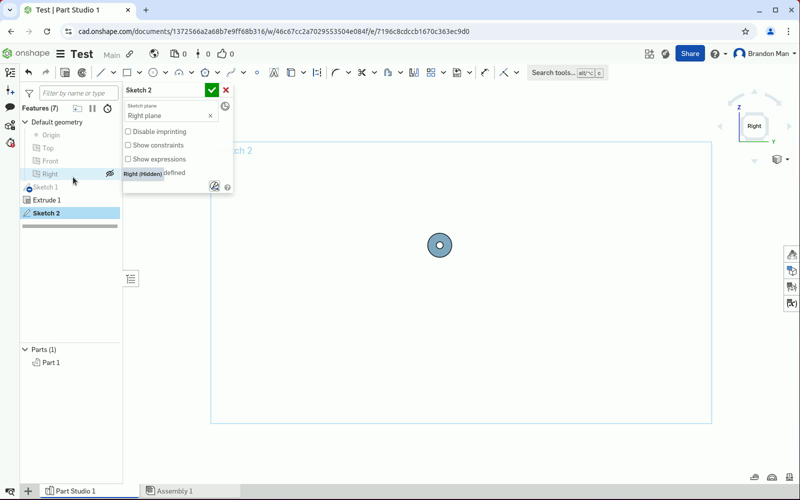
mouse_move(73, 352)
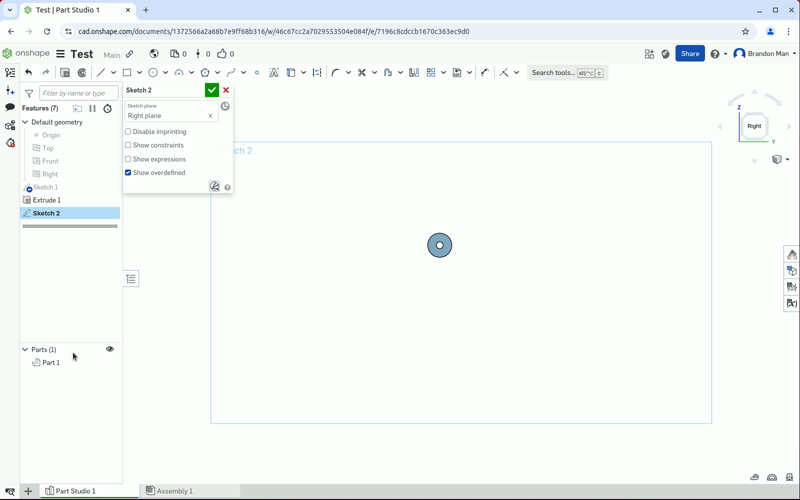
key(y)
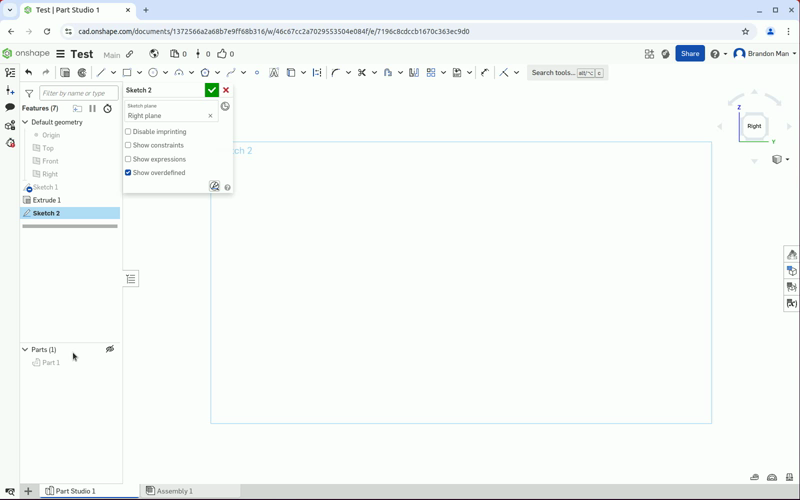
key(c)
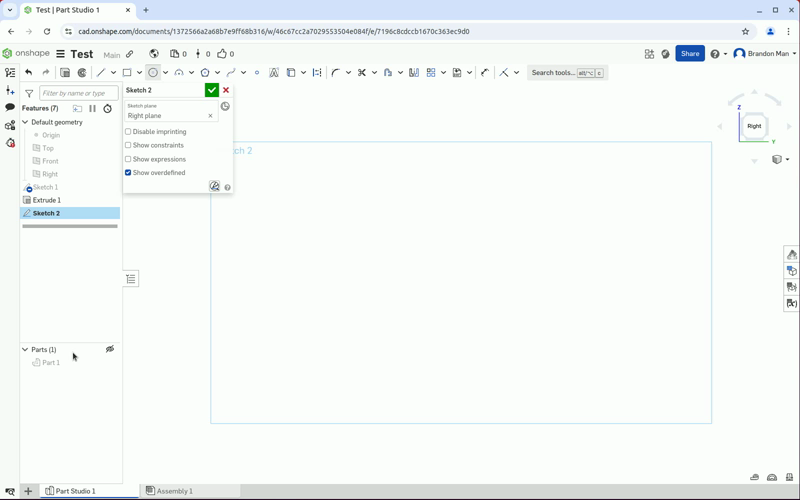
key_down(shift)
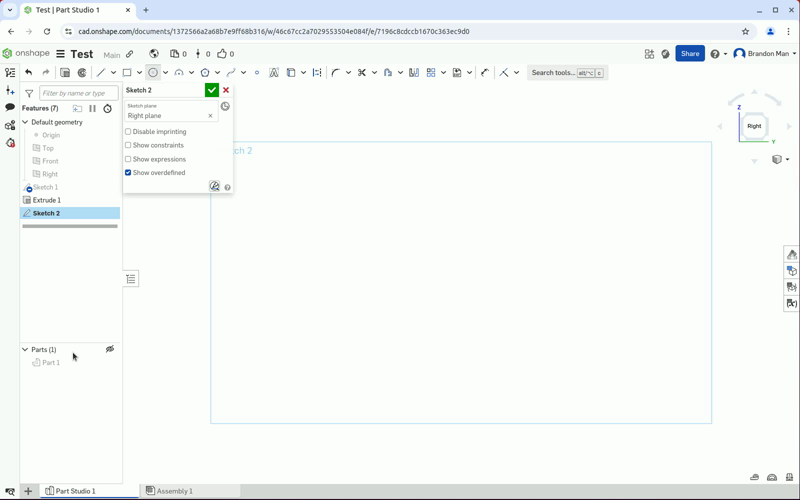
mouse_move(461, 282)
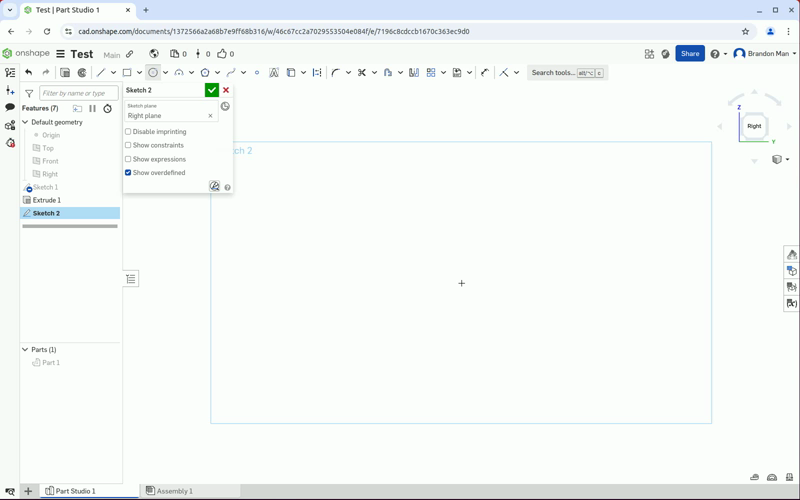
click(461, 282)
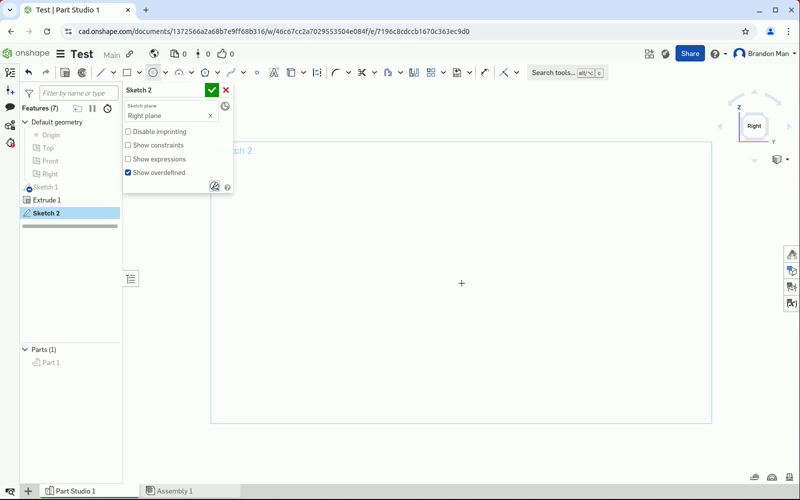
key_up(shift)
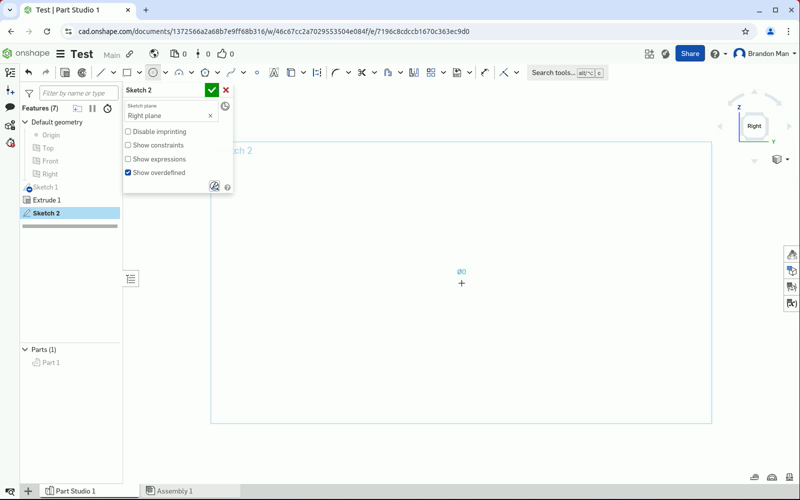
mouse_move(473, 282)
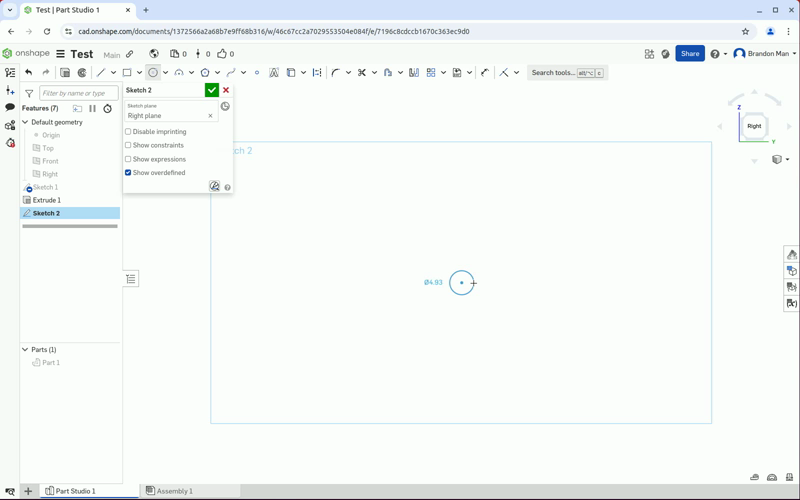
click(473, 282)
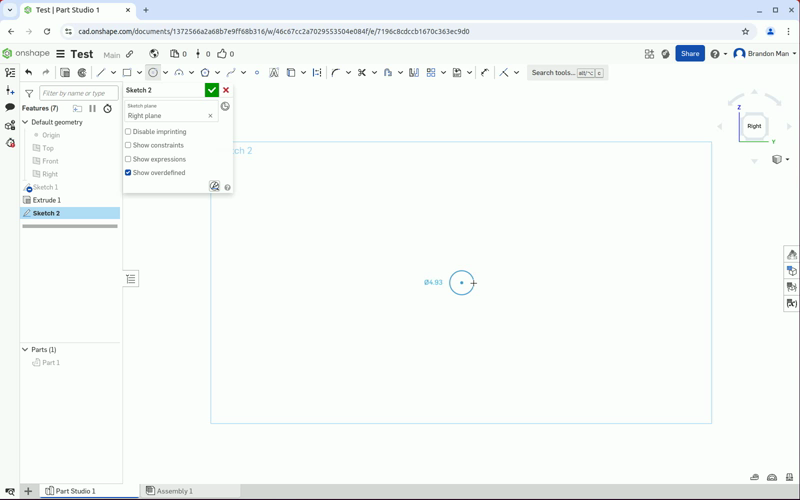
key(esc)
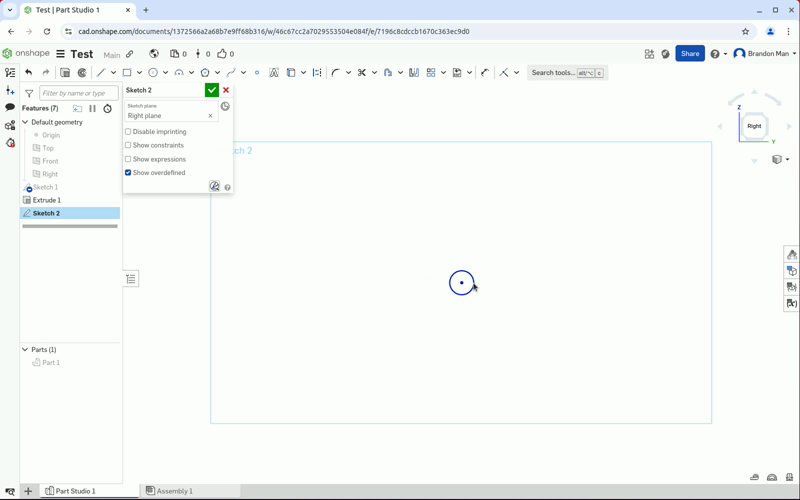
key(c)
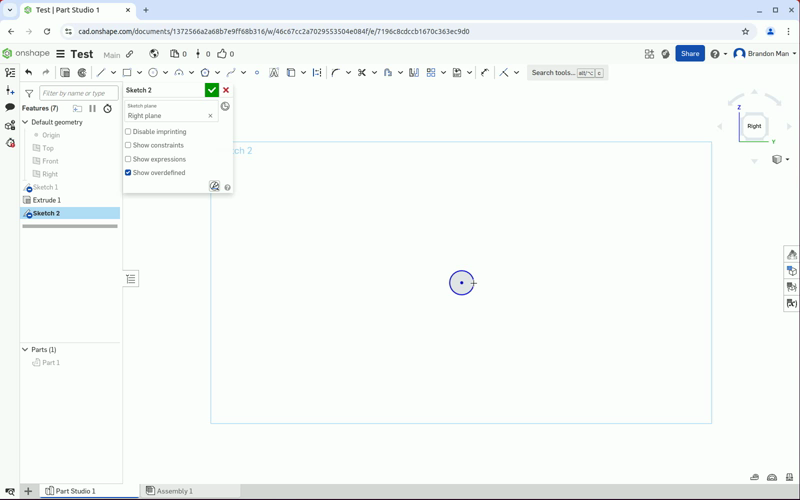
key_down(shift)
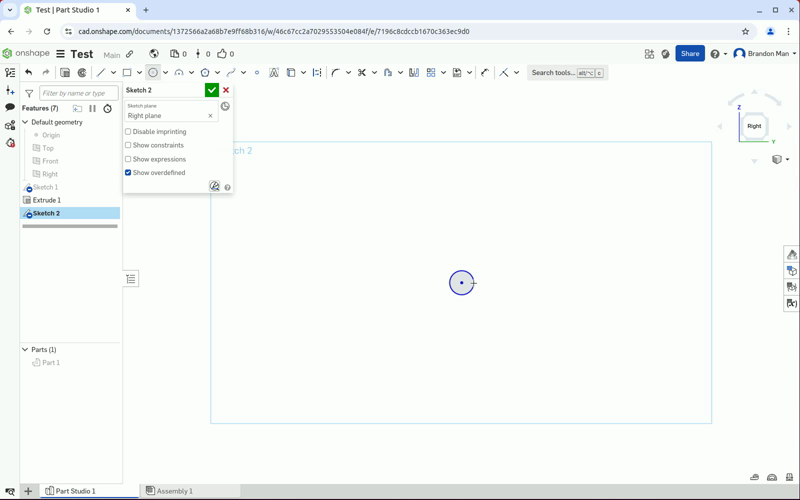
mouse_move(461, 282)
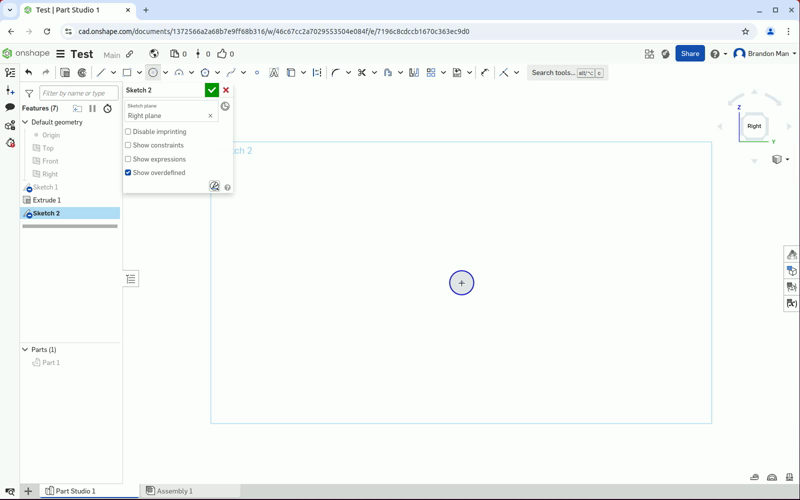
click(461, 282)
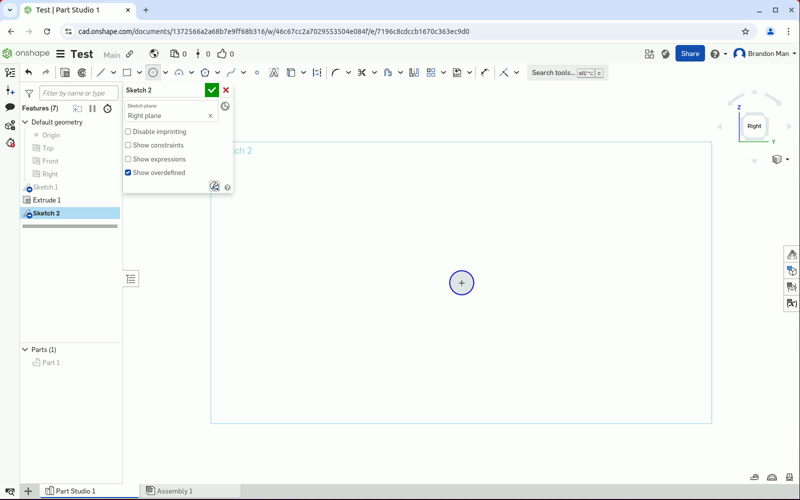
key_up(shift)
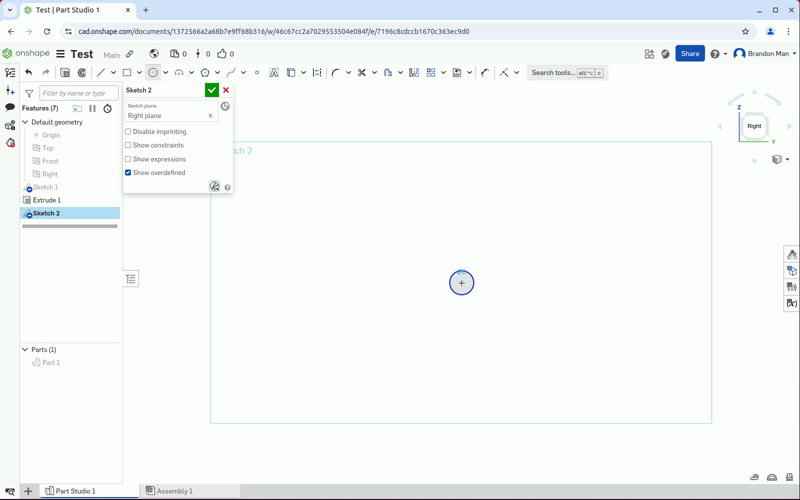
mouse_move(464, 282)
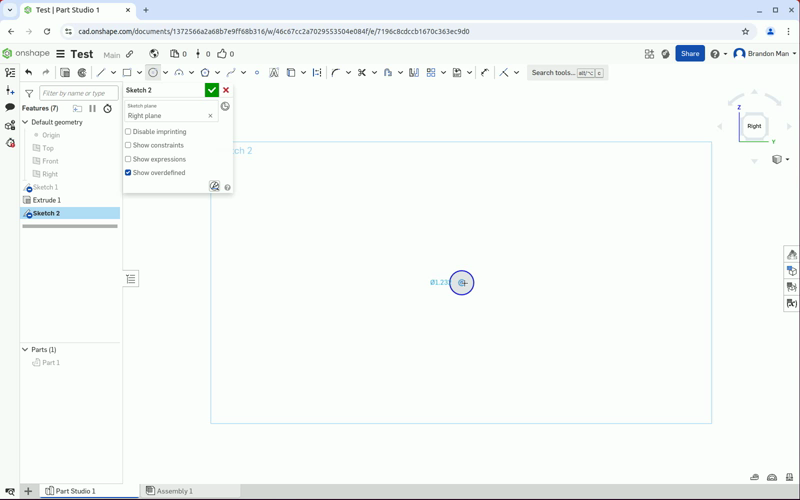
scroll(6)
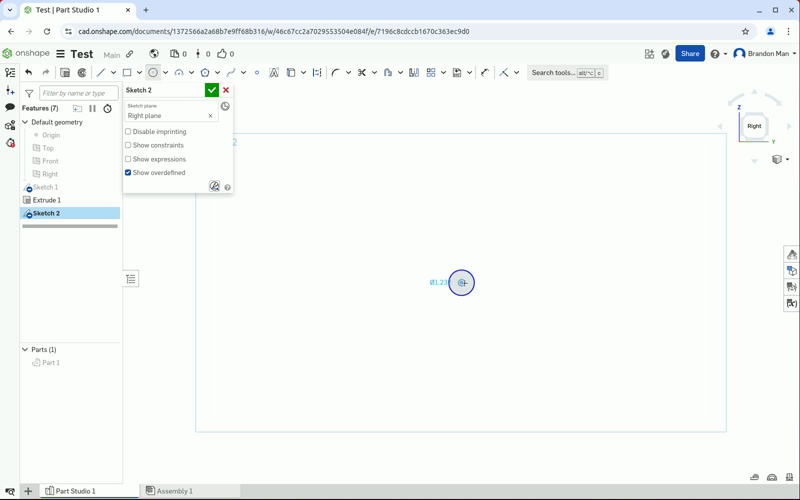
scroll(6)
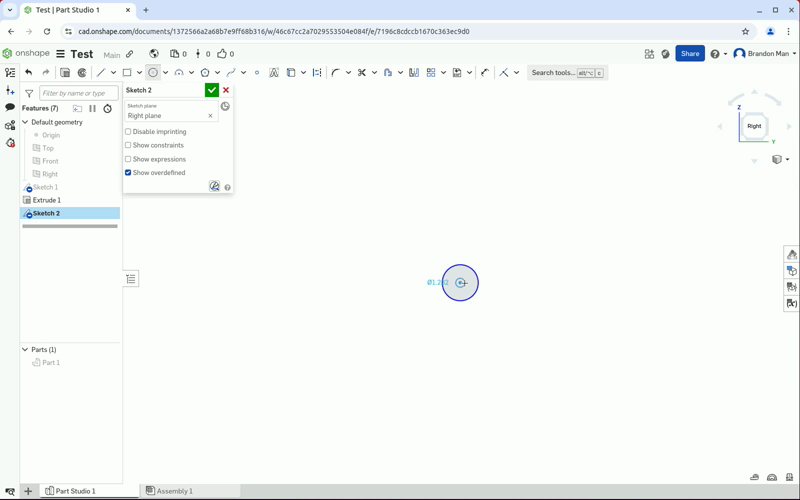
scroll(6)
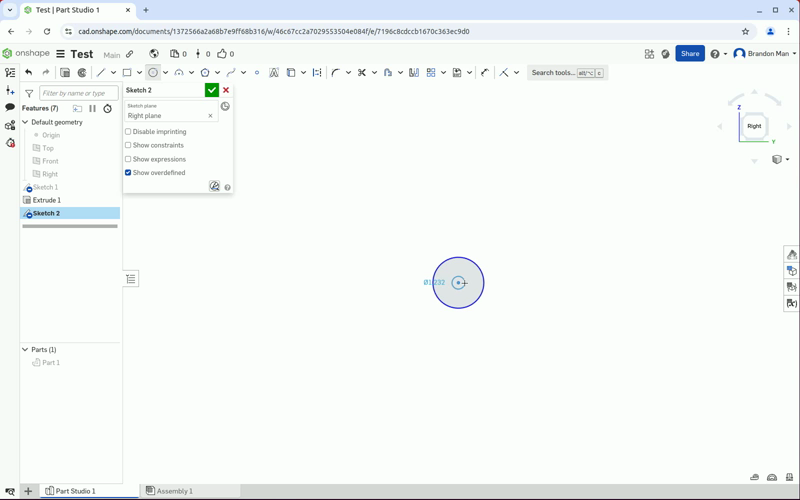
scroll(6)
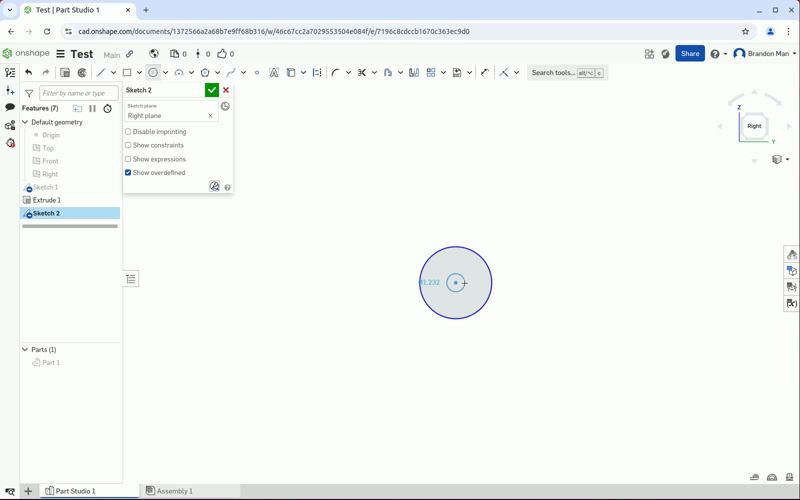
scroll(6)
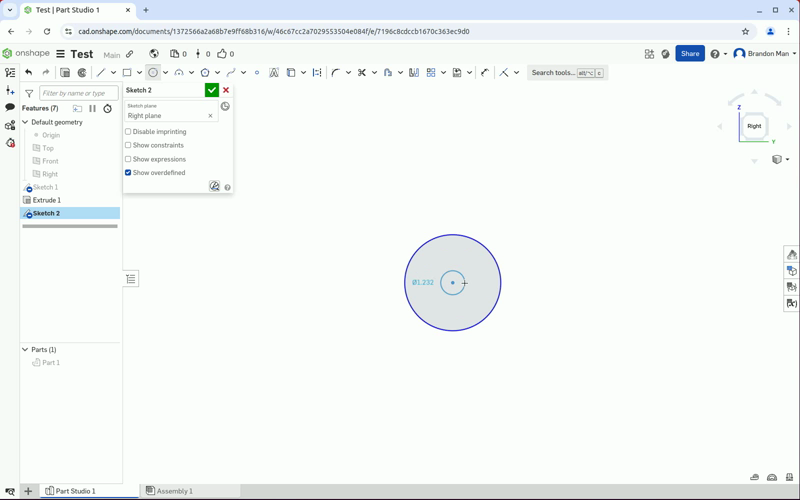
scroll(6)
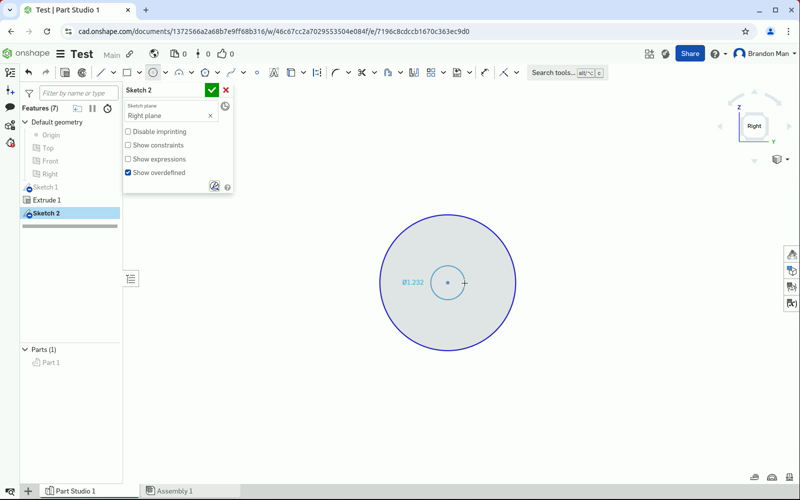
scroll(6)
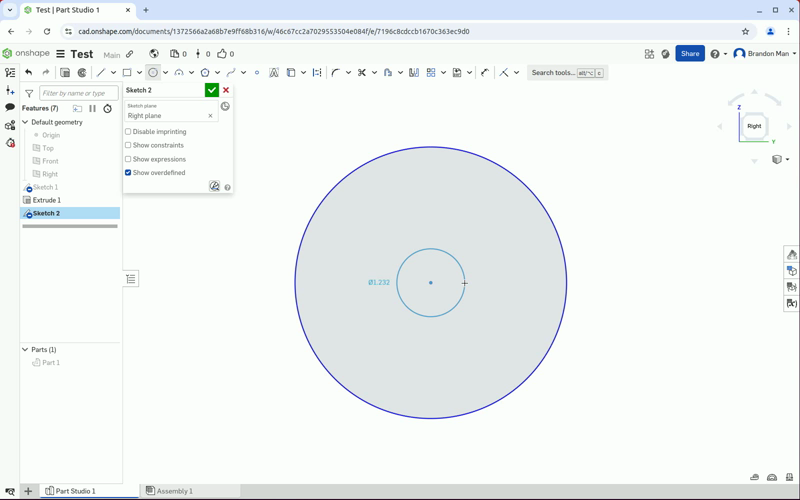
click(464, 282)
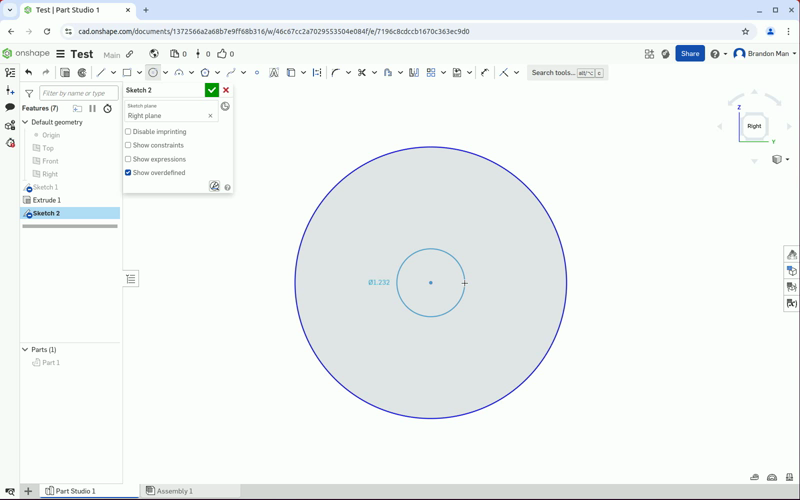
scroll(-6)
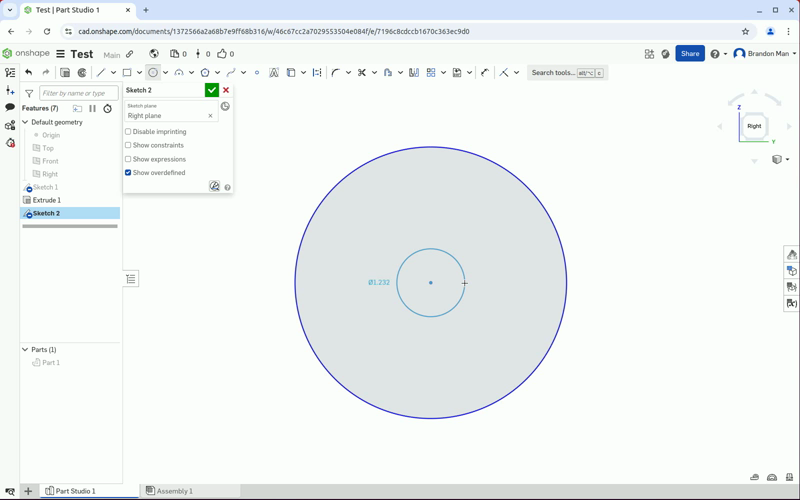
scroll(-6)
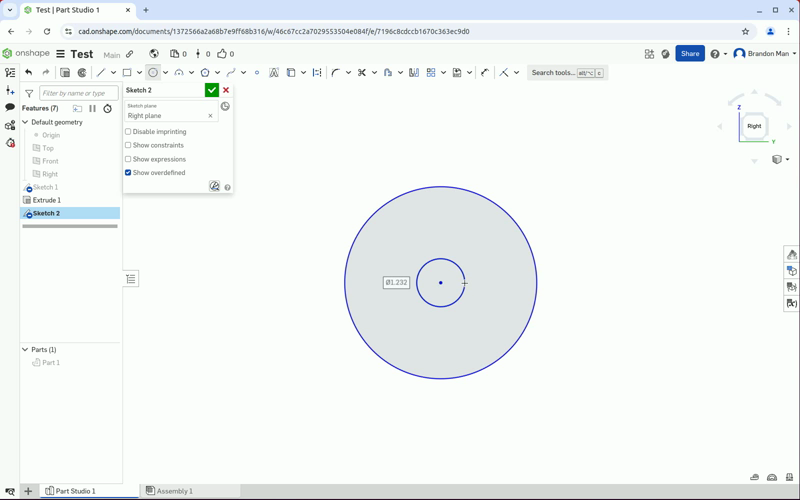
scroll(-6)
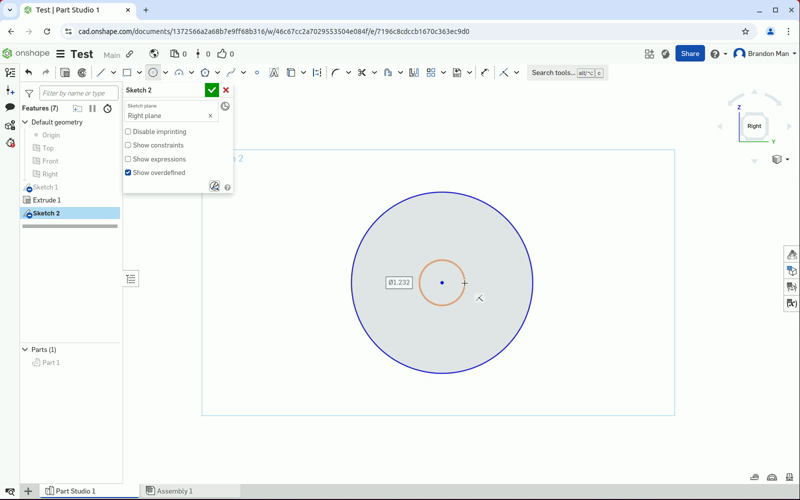
scroll(-6)
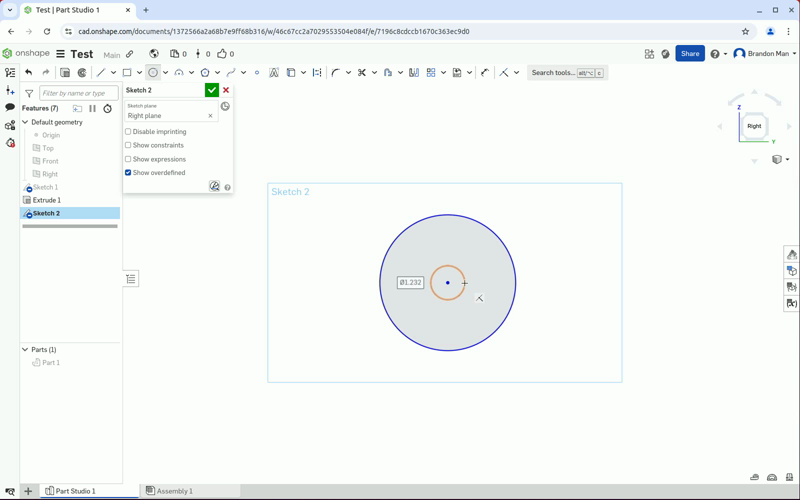
scroll(-6)
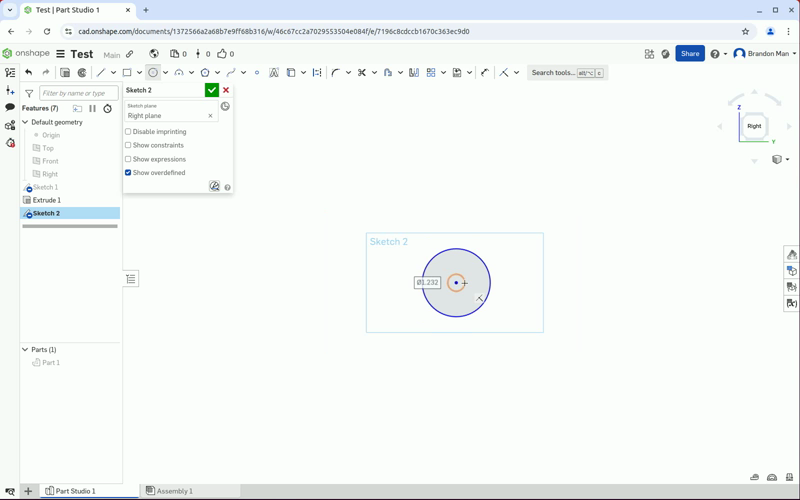
scroll(-6)
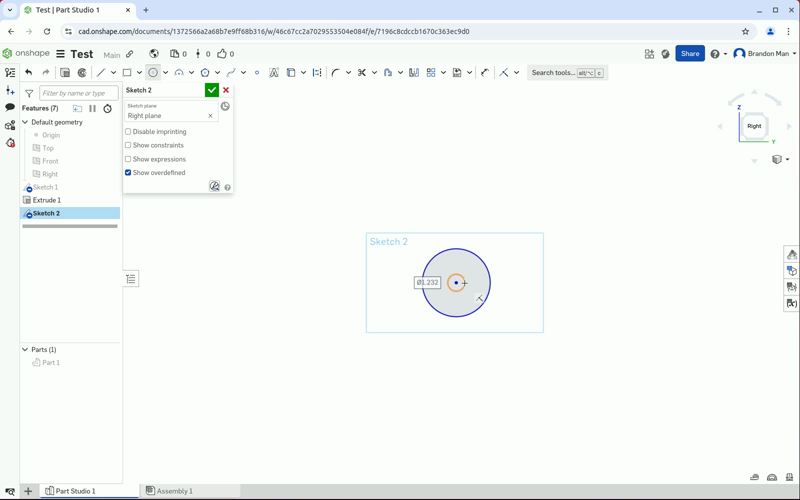
scroll(-6)
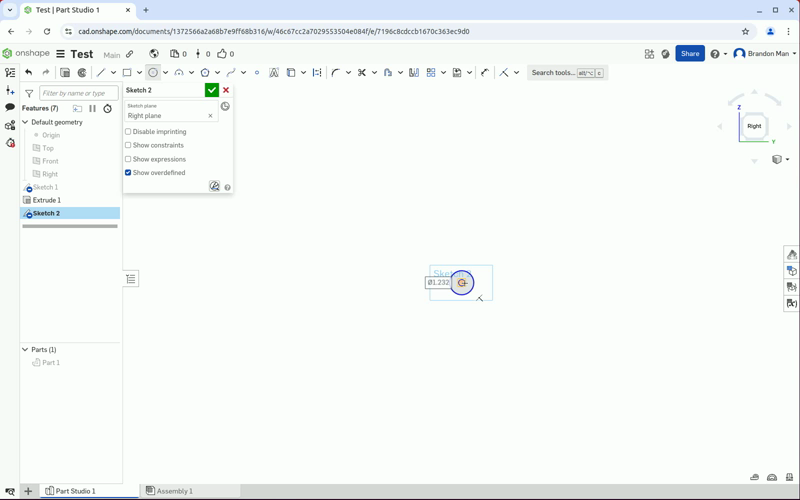
key(esc)
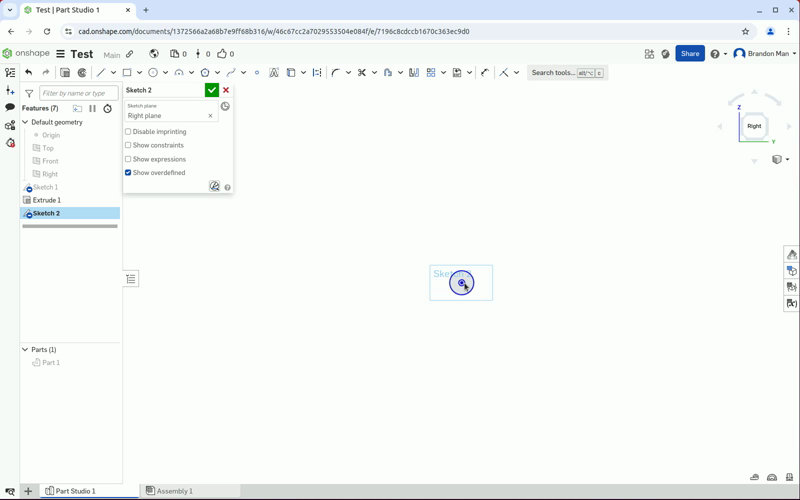
mouse_move(457, 275)
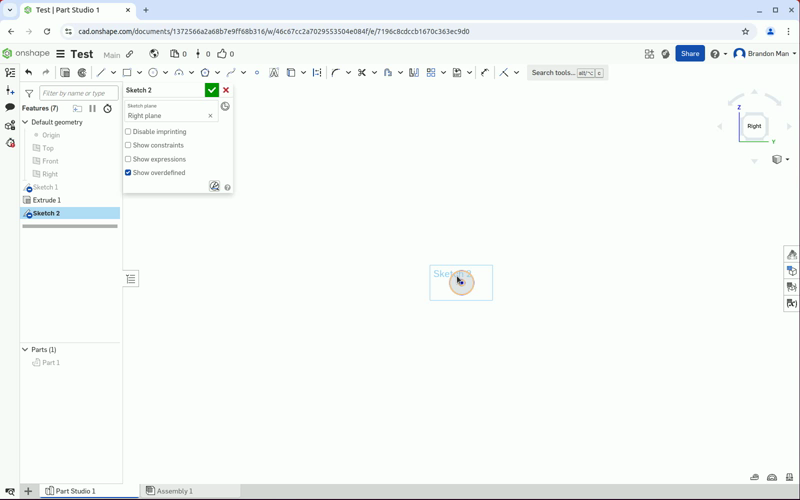
scroll(6)
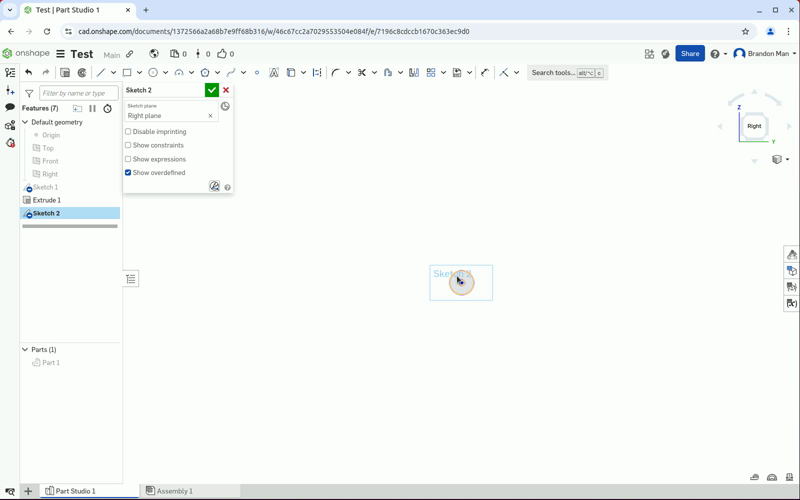
scroll(6)
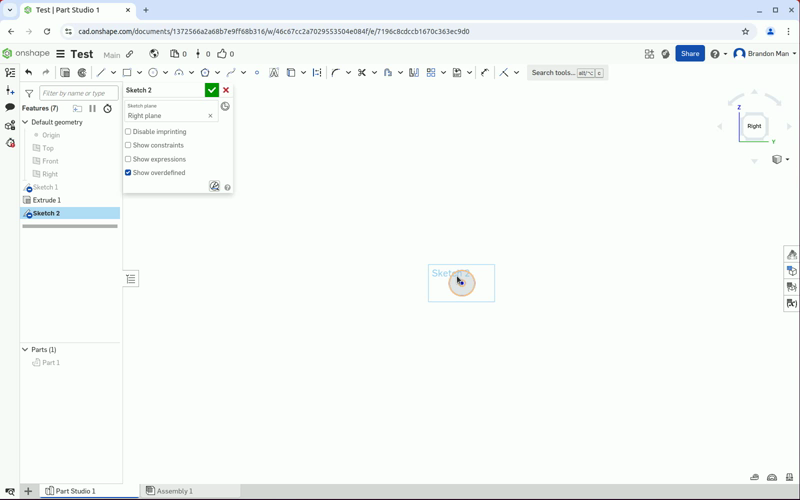
scroll(6)
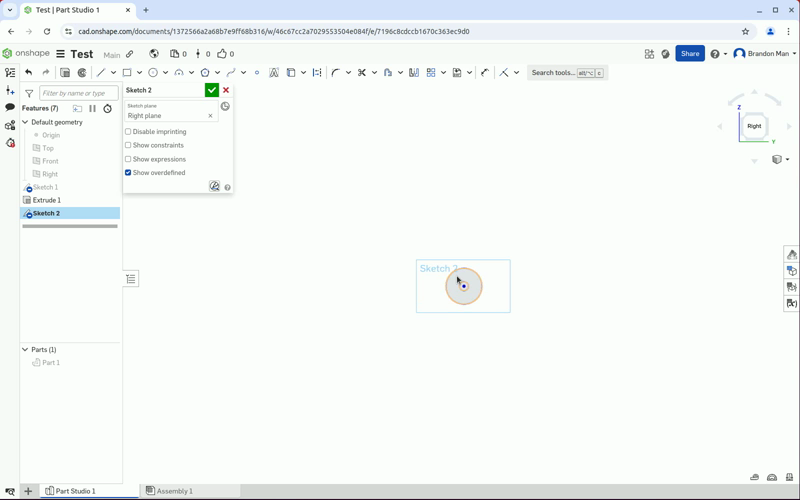
scroll(6)
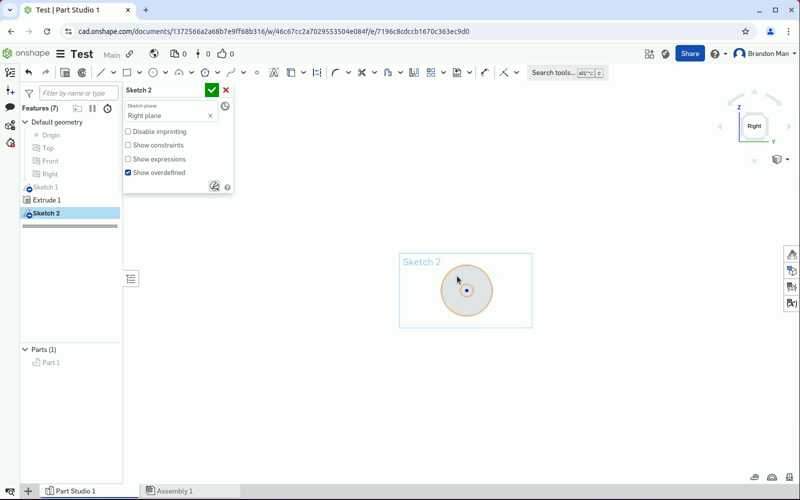
scroll(6)
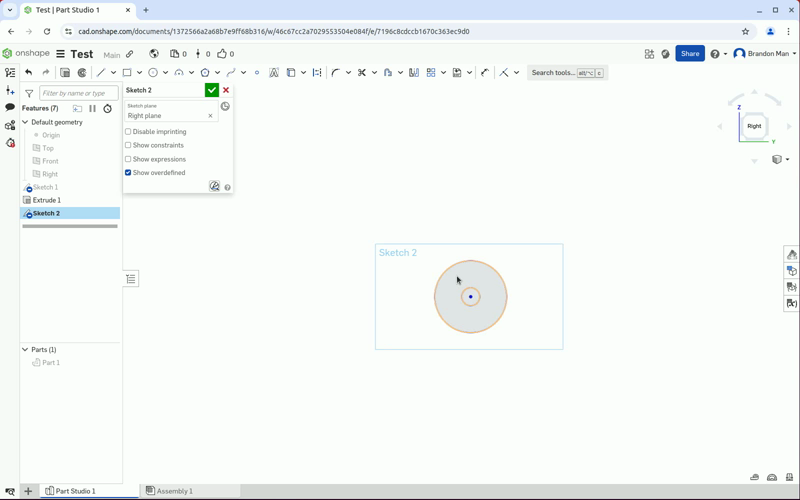
scroll(6)
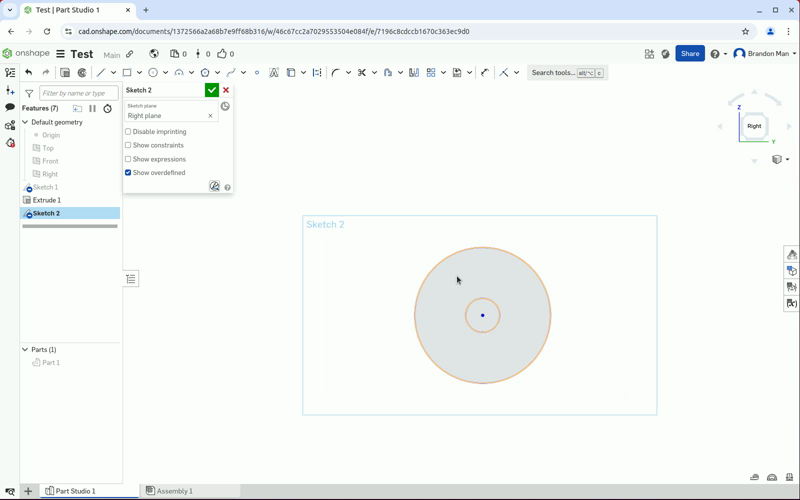
scroll(6)
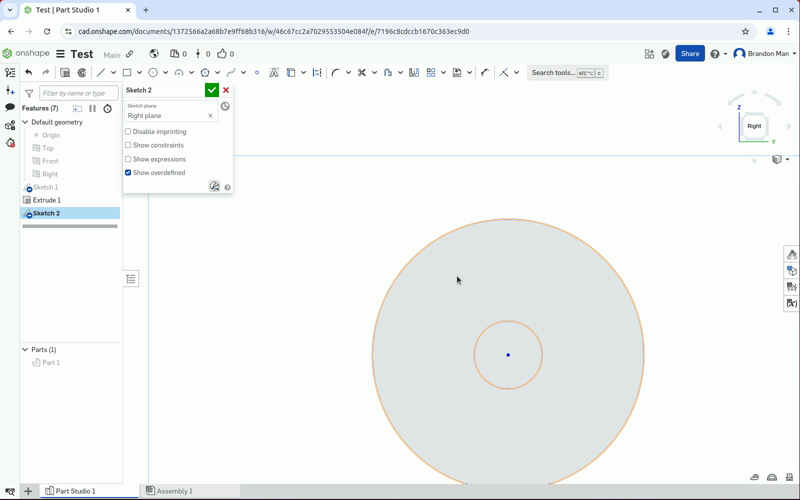
click(457, 275)
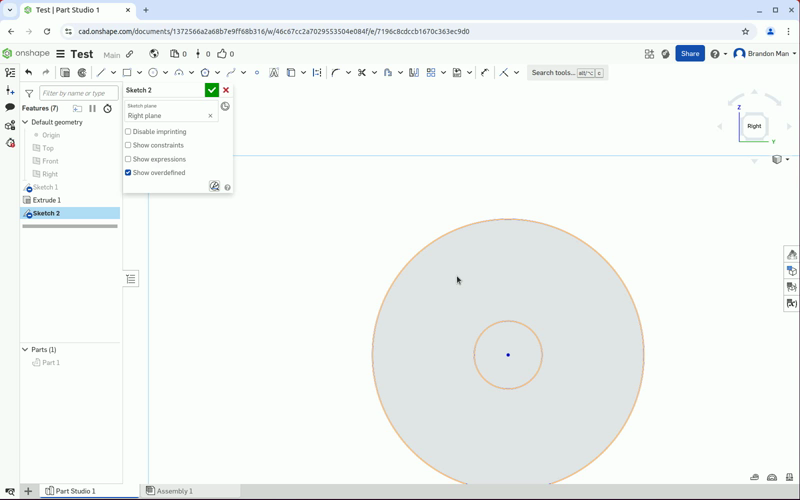
scroll(-6)
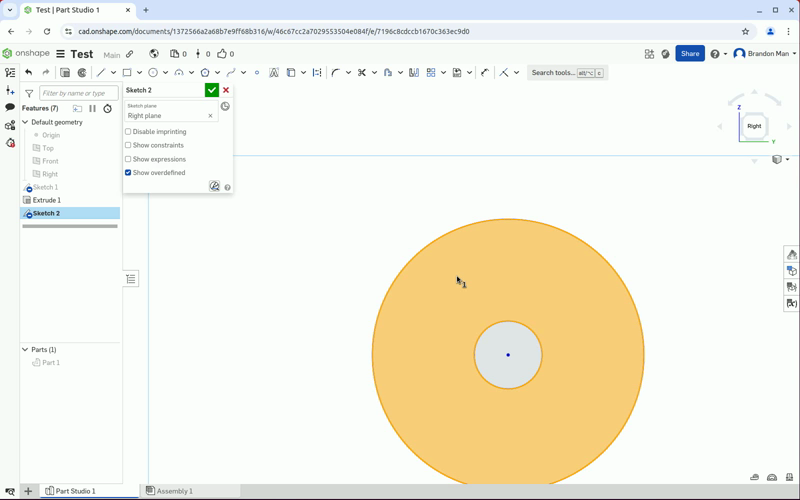
scroll(-6)
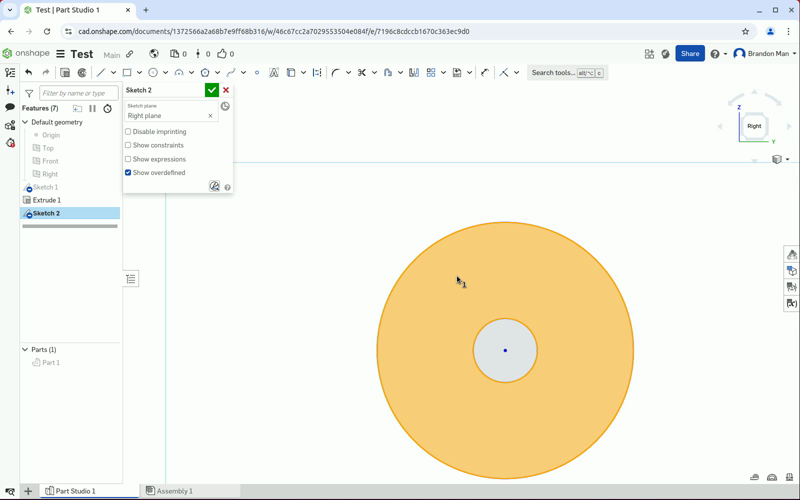
scroll(-6)
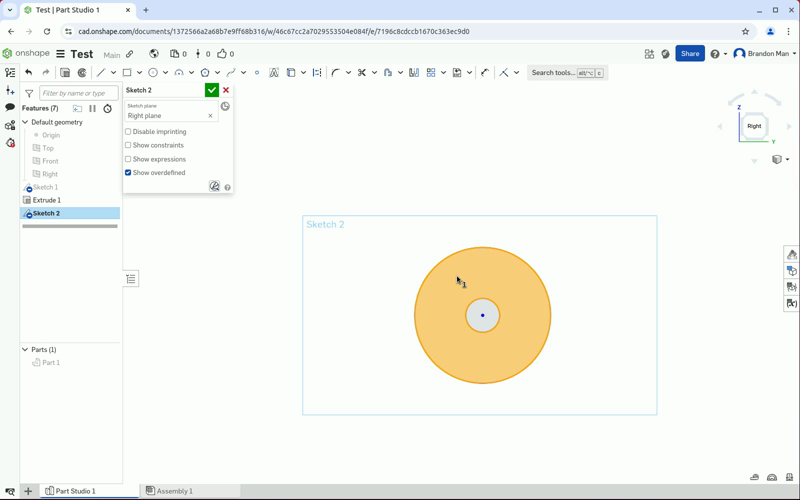
scroll(-6)
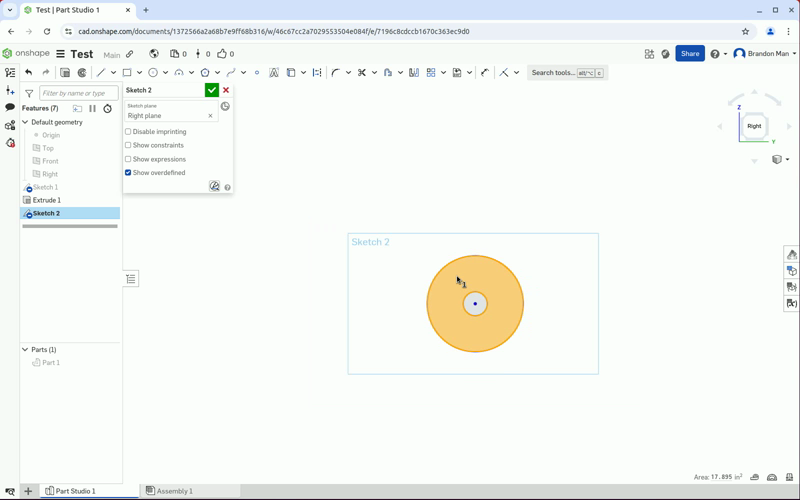
scroll(-6)
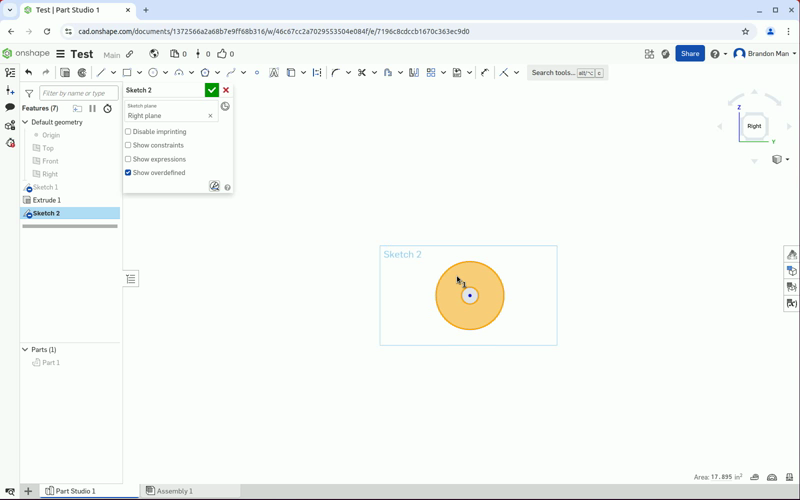
scroll(-6)
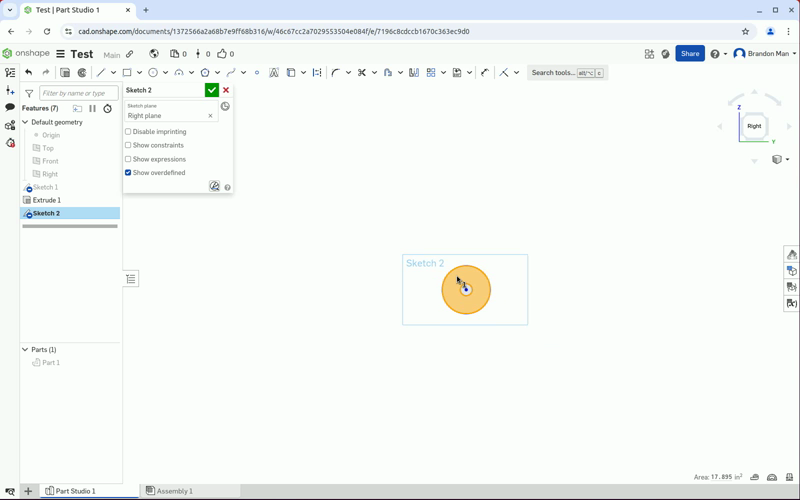
scroll(-6)
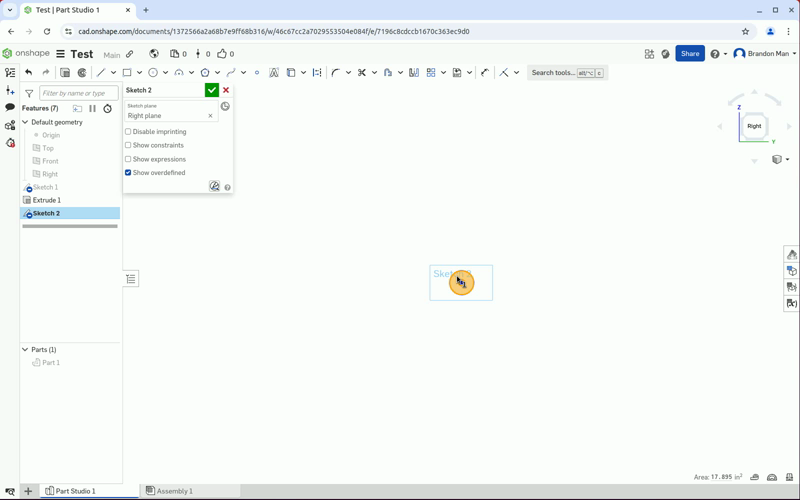
mouse_move(73, 352)
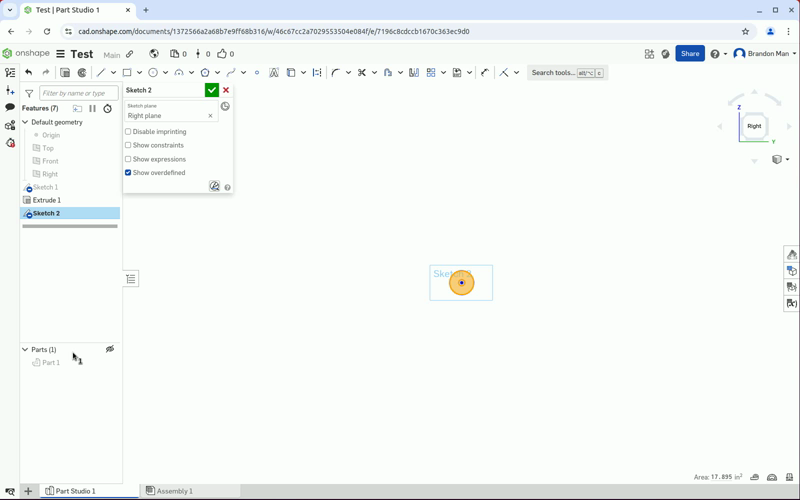
key(shift+y)
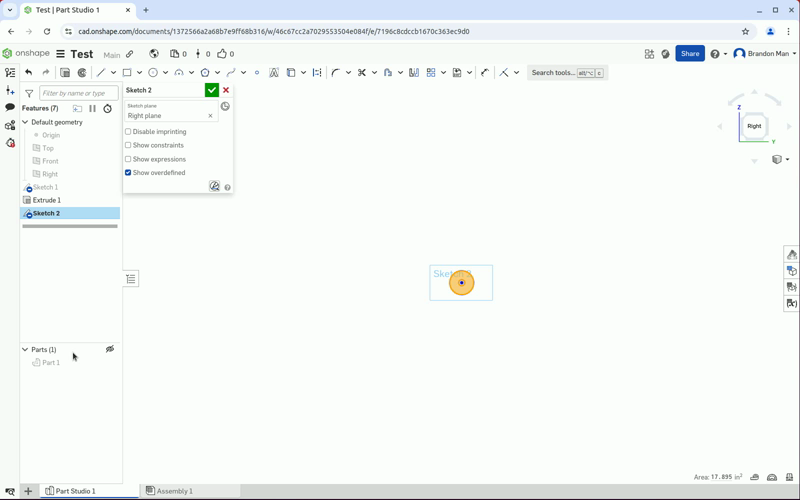
key(shift+e)
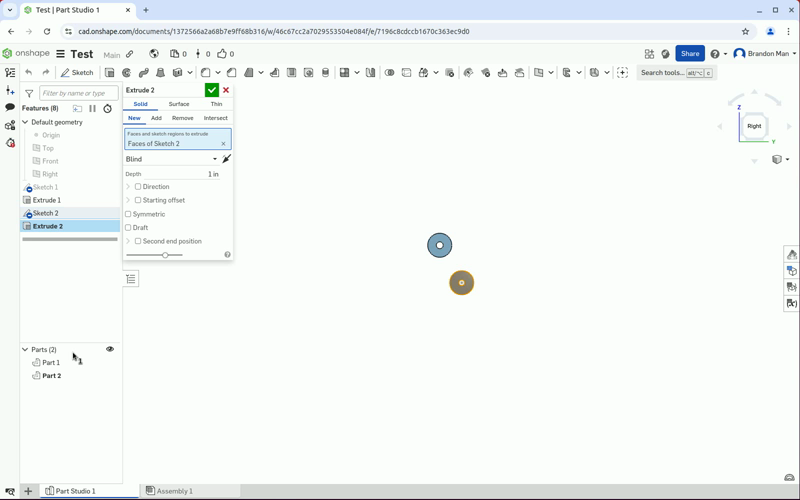
mouse_move(143, 106)
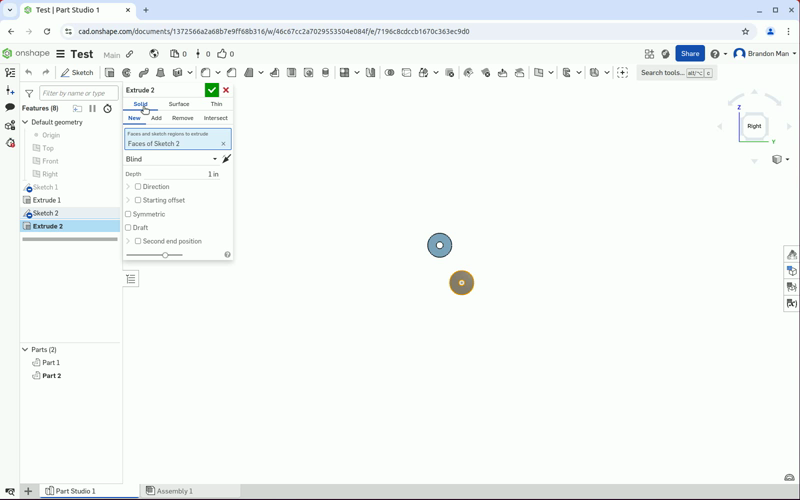
click(143, 106)
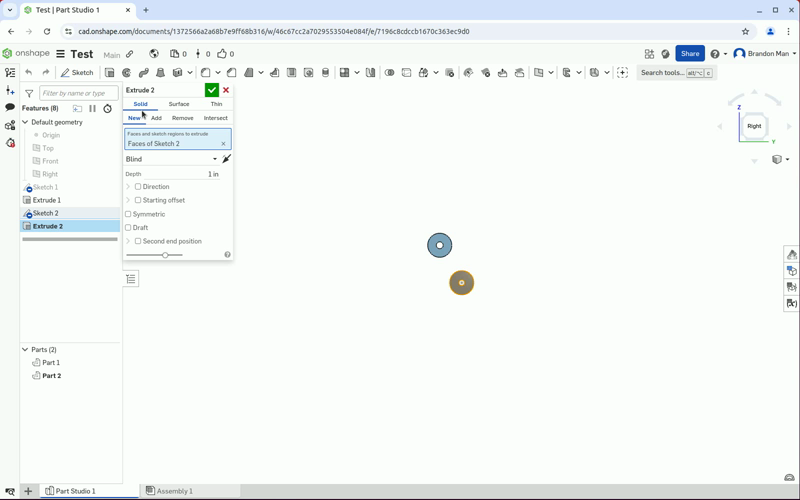
mouse_move(137, 120)
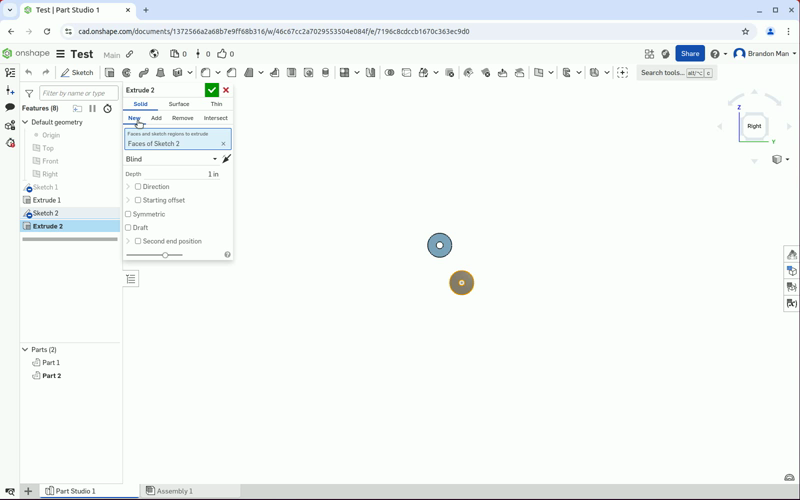
click(137, 120)
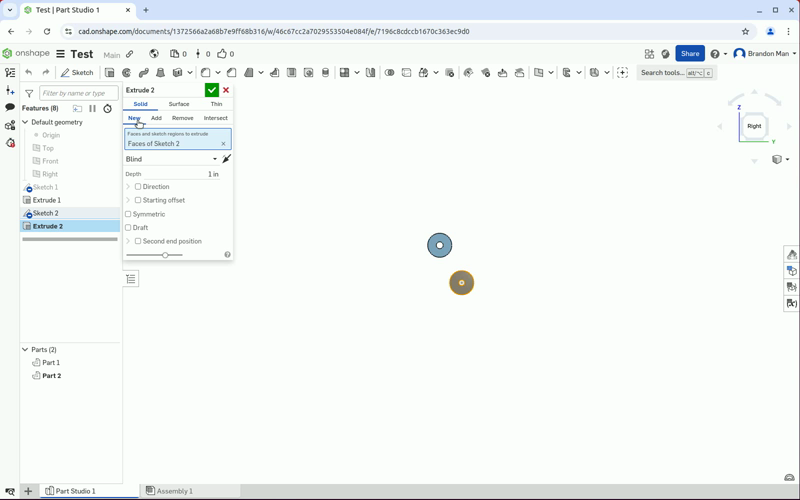
key(tab, 4)
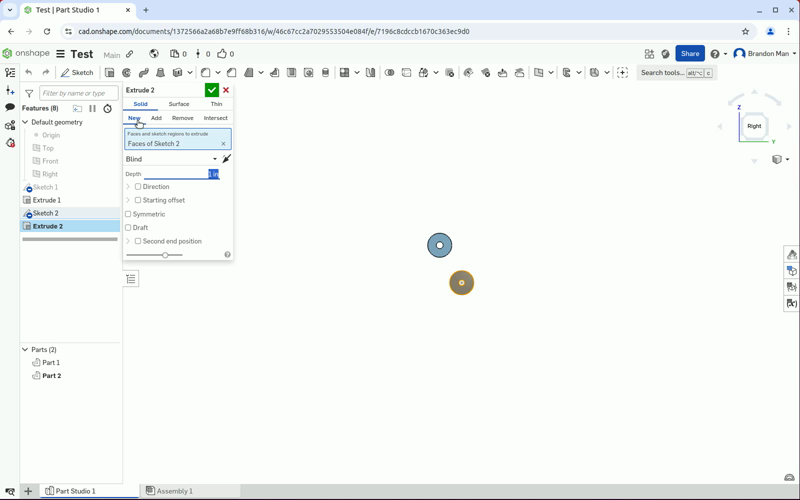
text(1.444)
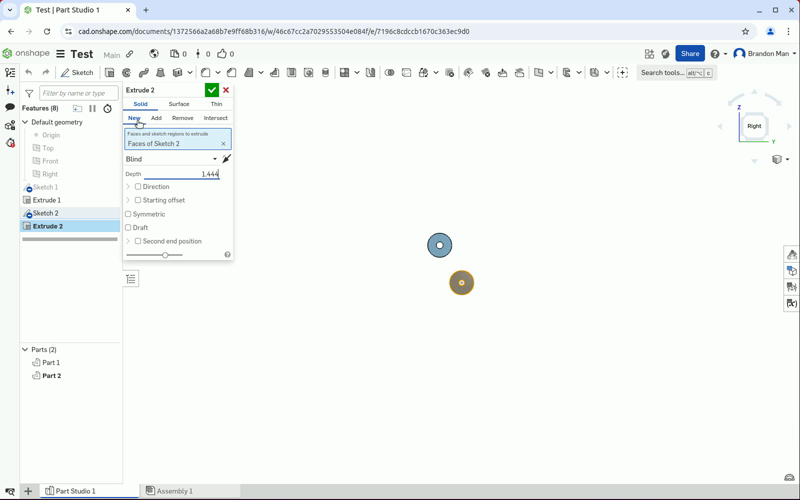
key(enter)
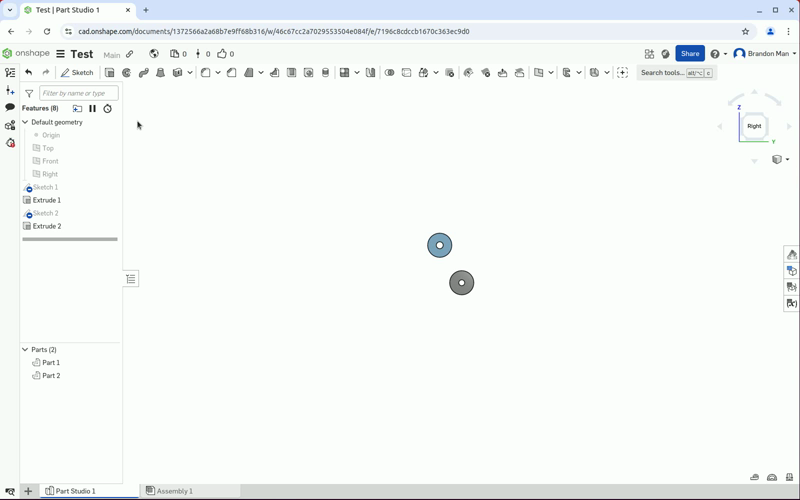
key(shift+h)
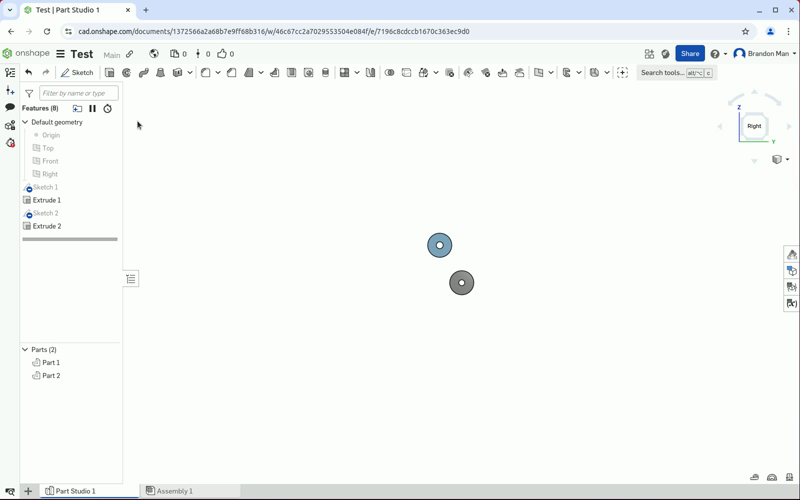
key(shift+h)
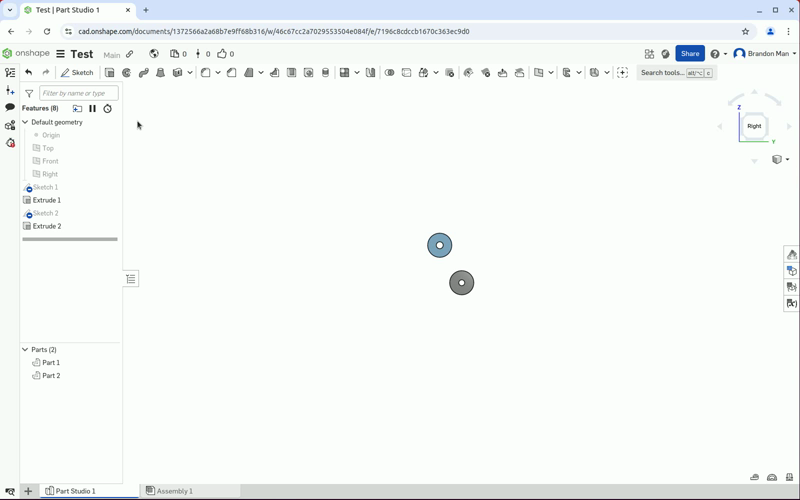
mouse_move(73, 189)
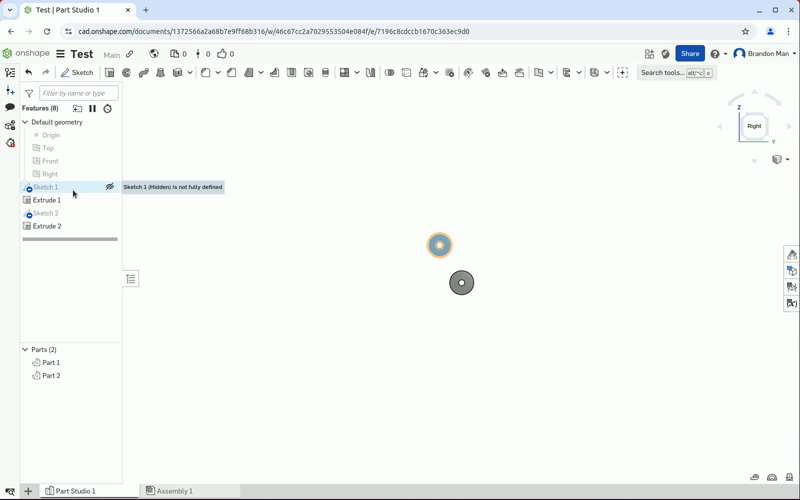
click(73, 189)
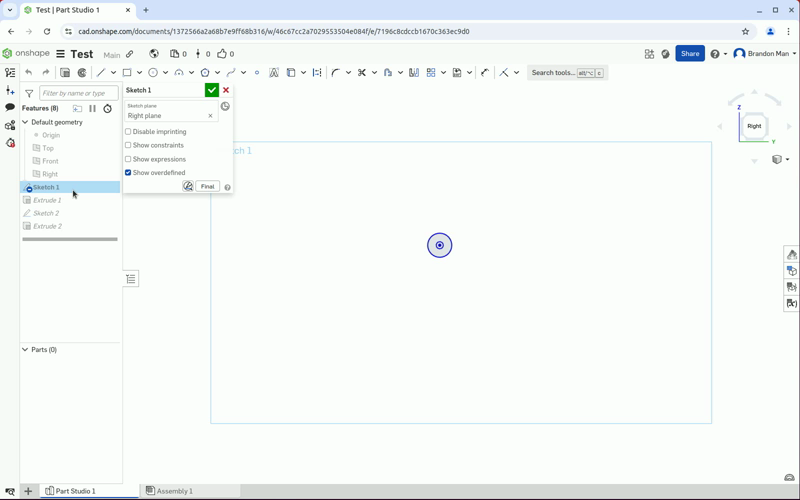
mouse_move(229, 92)
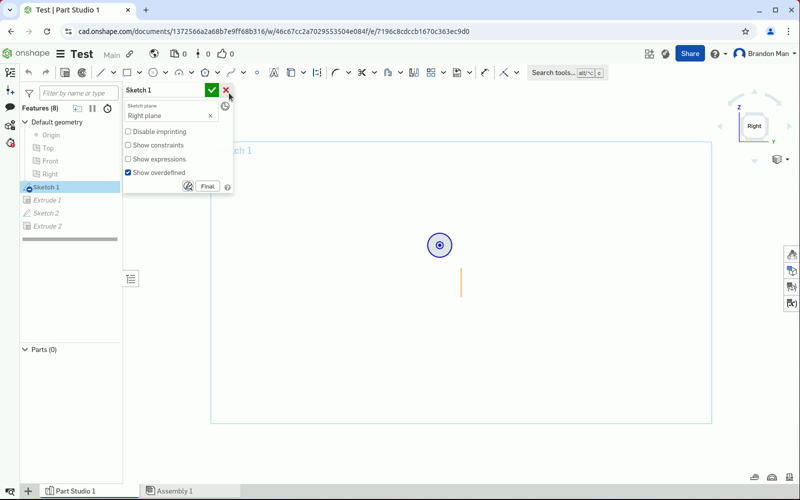
click(229, 92)
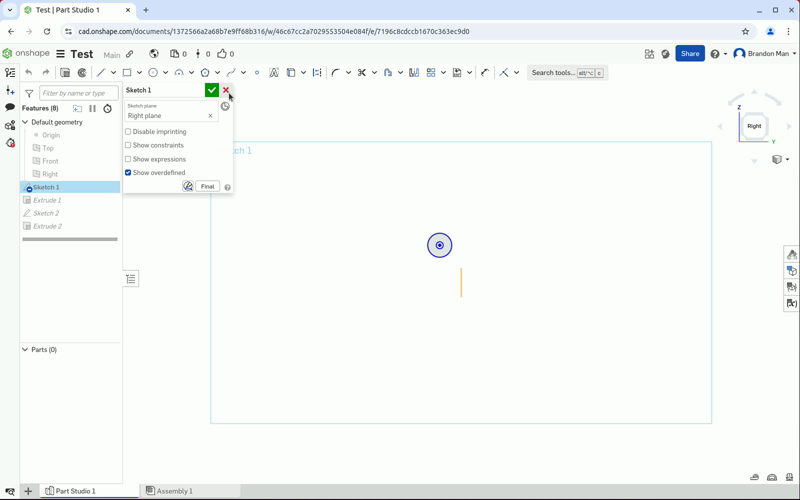
key(shift+s)
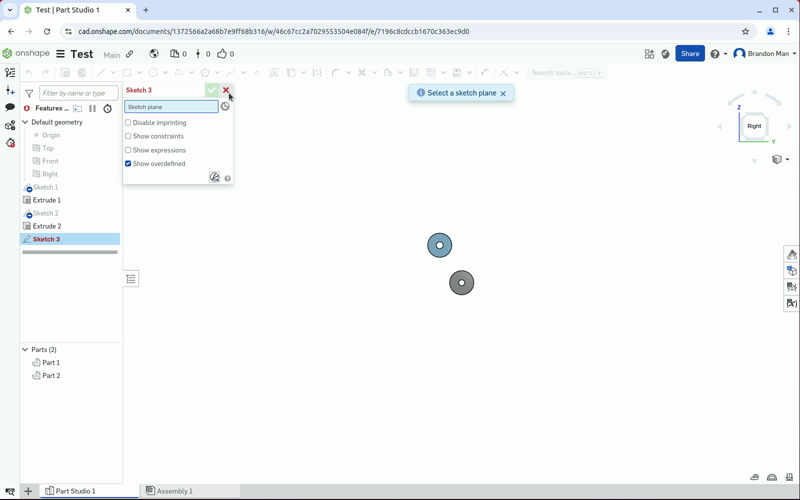
mouse_move(73, 176)
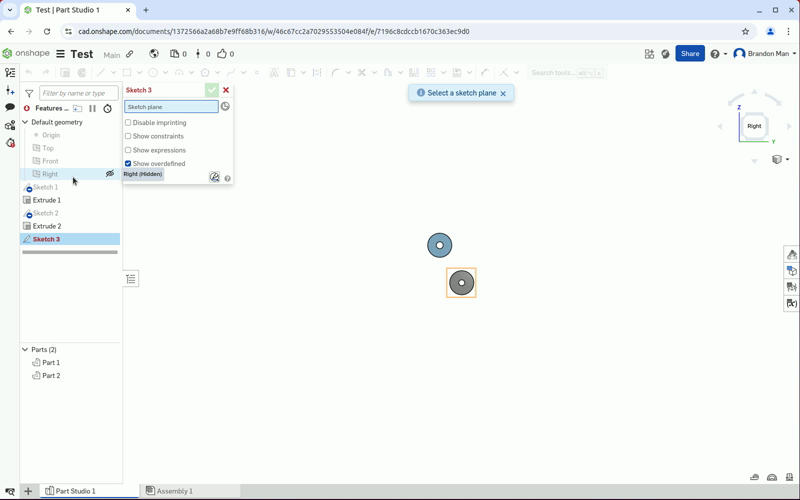
click(73, 176)
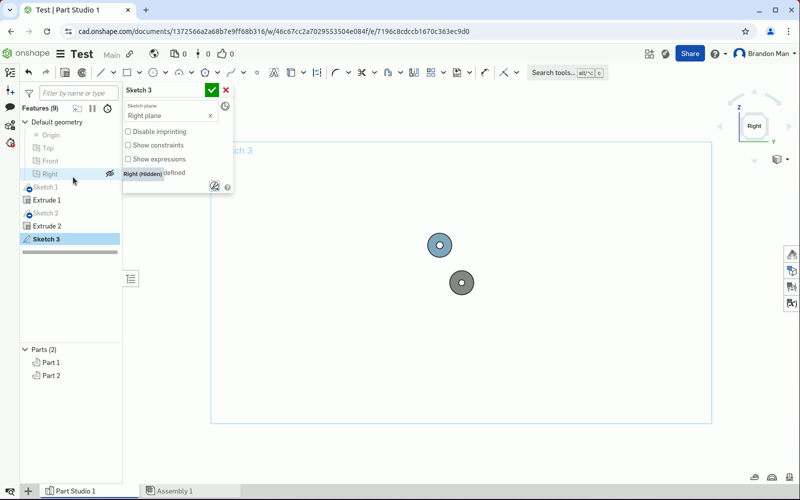
mouse_move(73, 352)
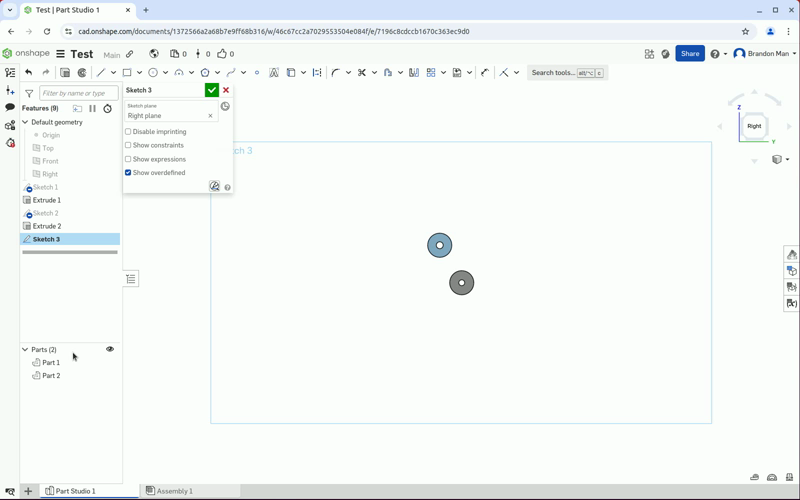
key(y)
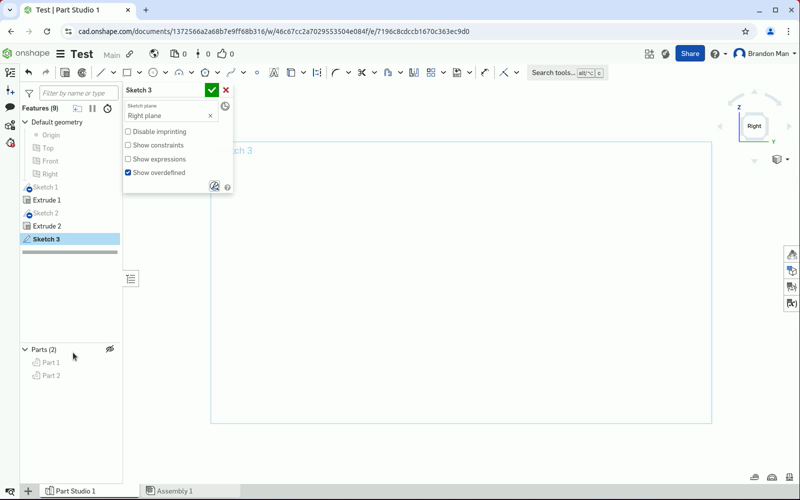
key(c)
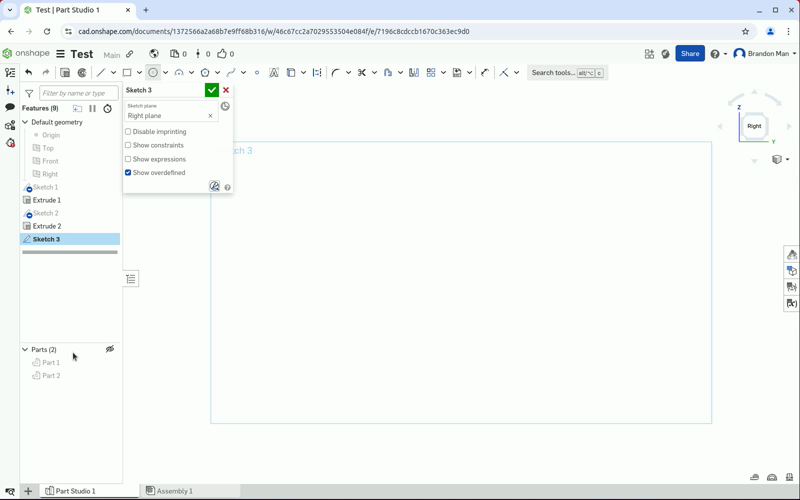
key_down(shift)
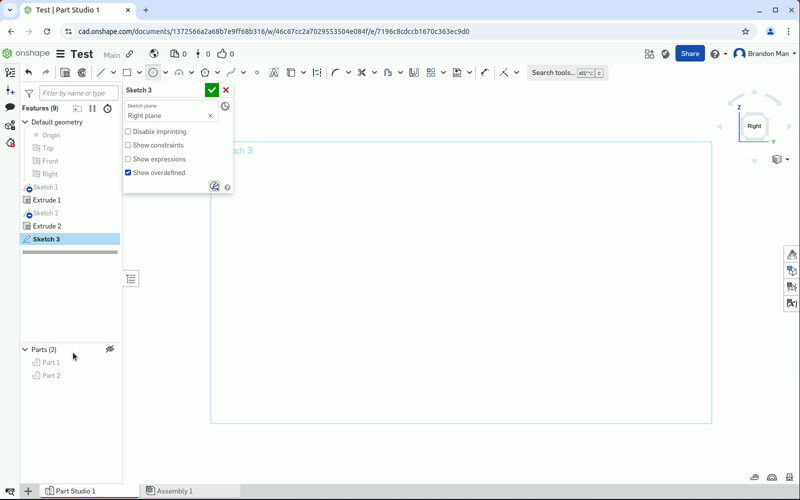
mouse_move(359, 282)
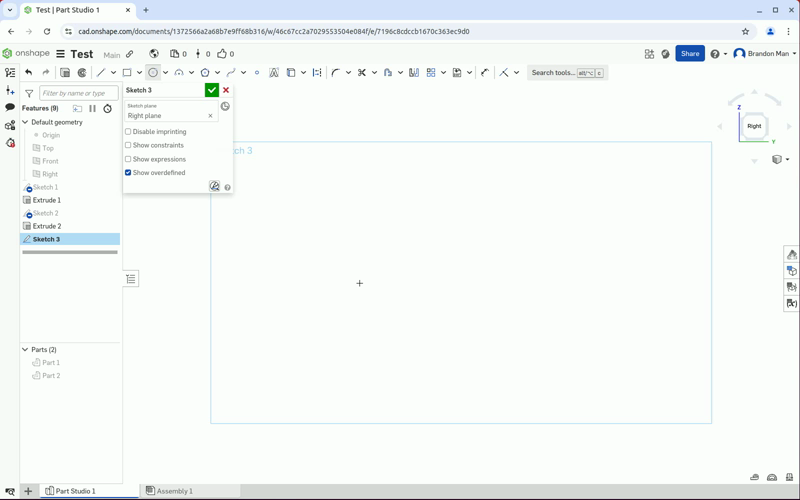
click(359, 282)
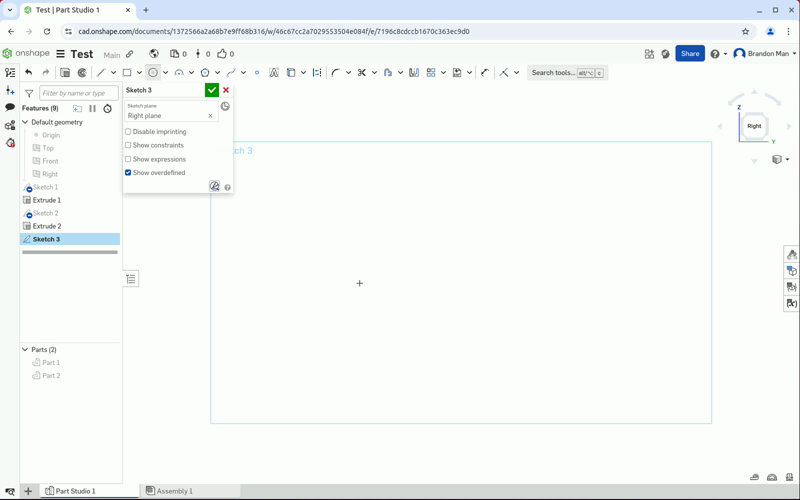
key_up(shift)
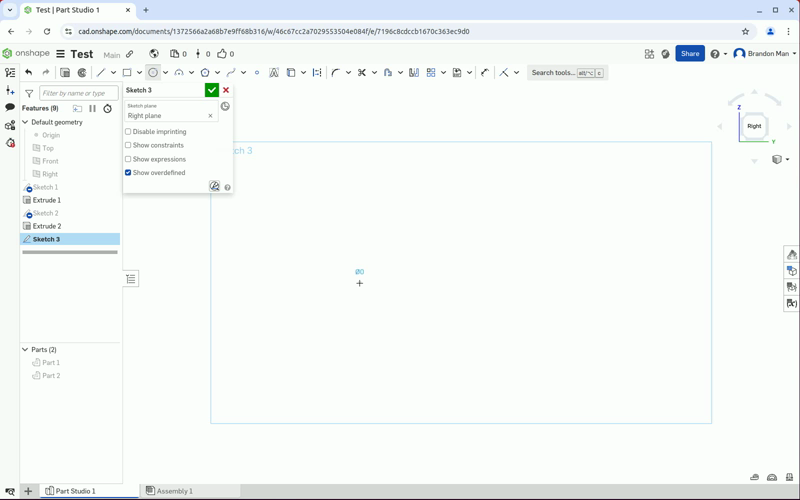
mouse_move(371, 282)
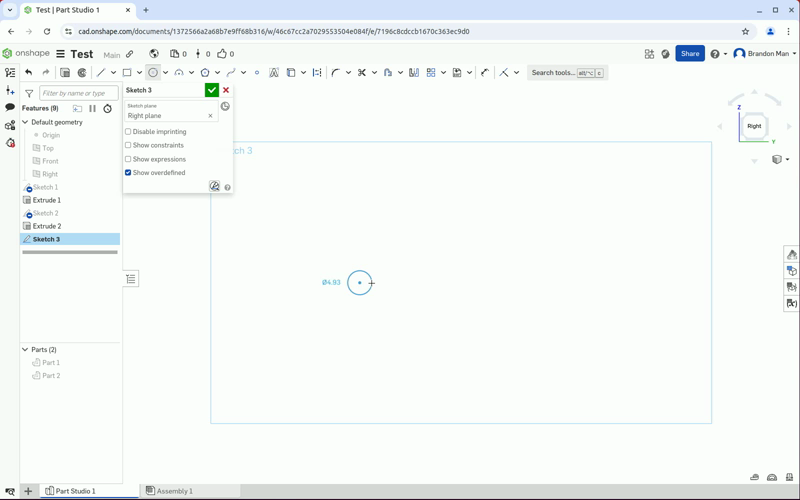
click(371, 282)
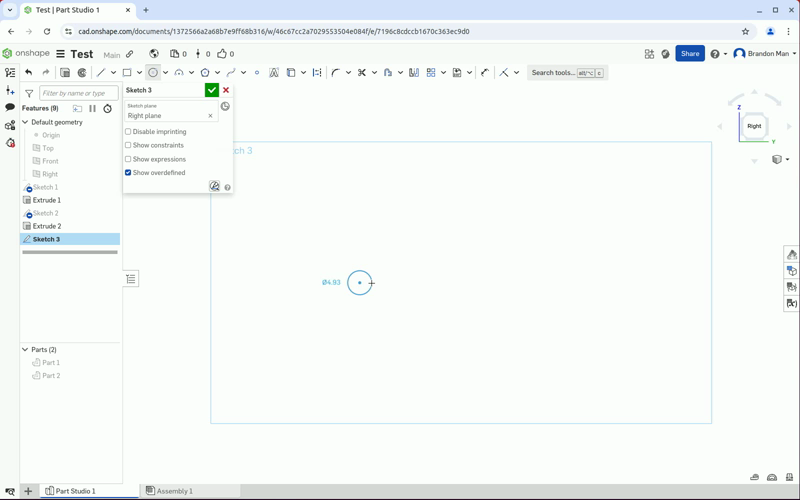
key(esc)
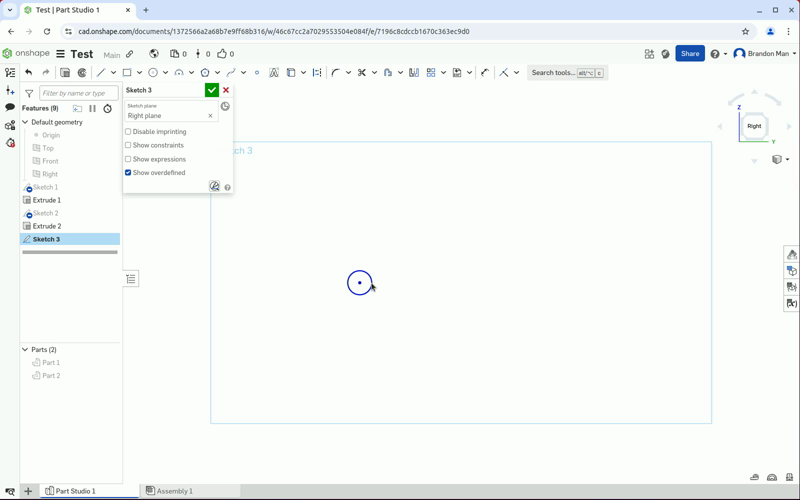
key(c)
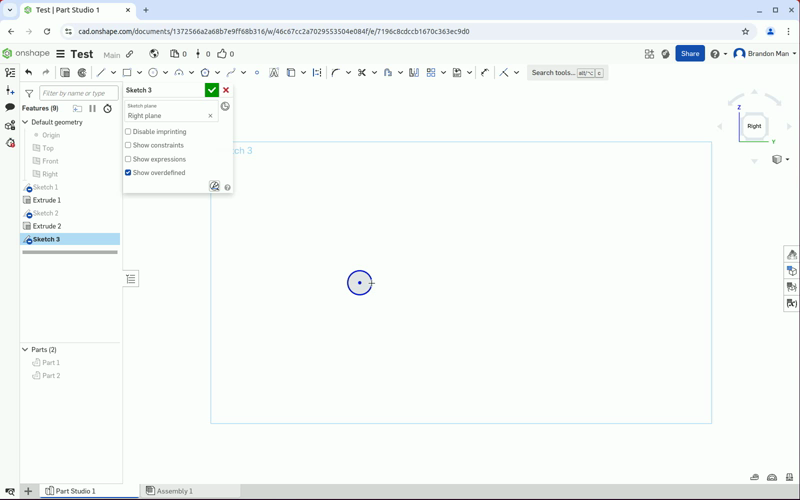
key_down(shift)
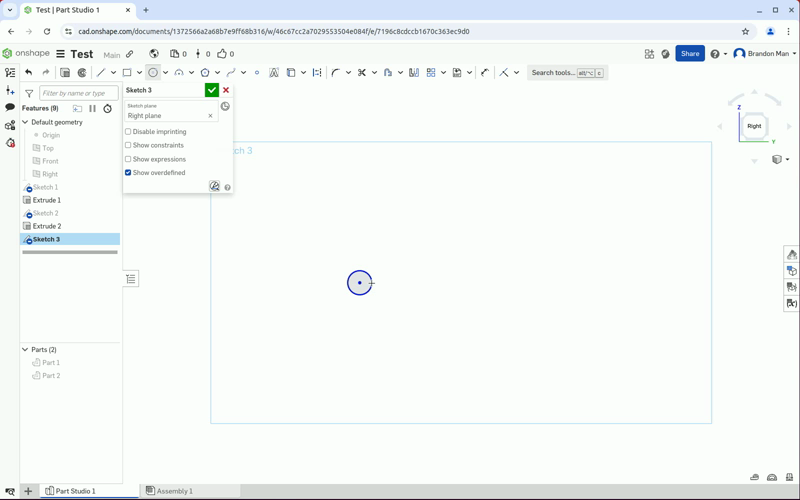
mouse_move(359, 282)
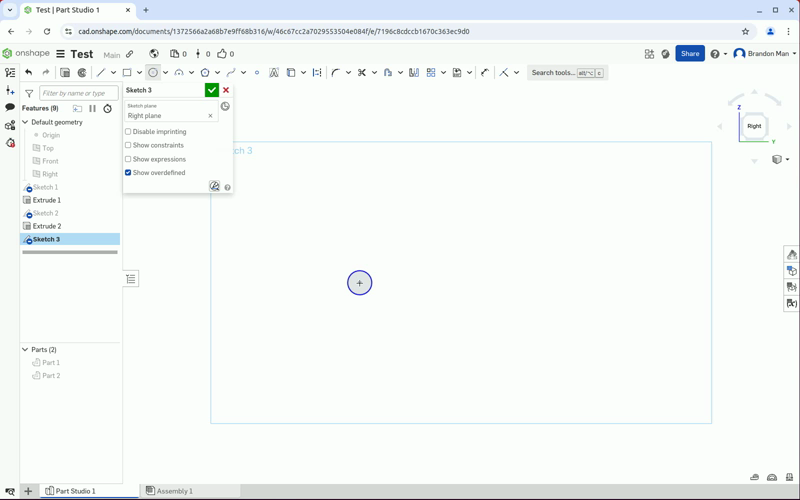
click(359, 282)
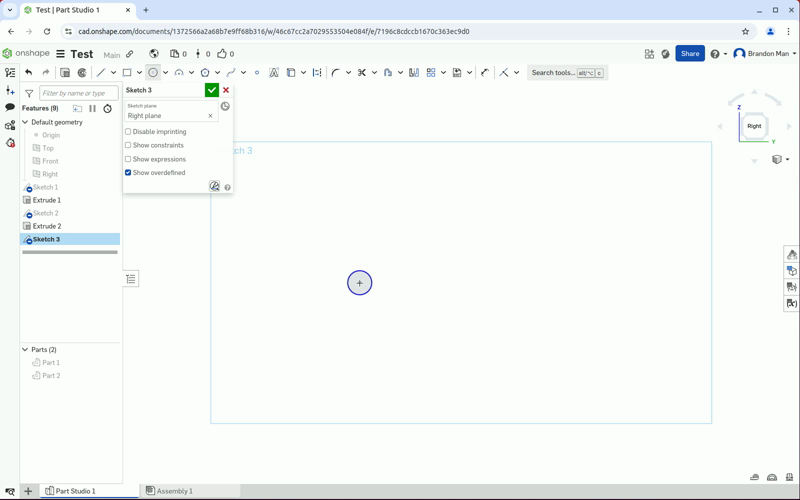
key_up(shift)
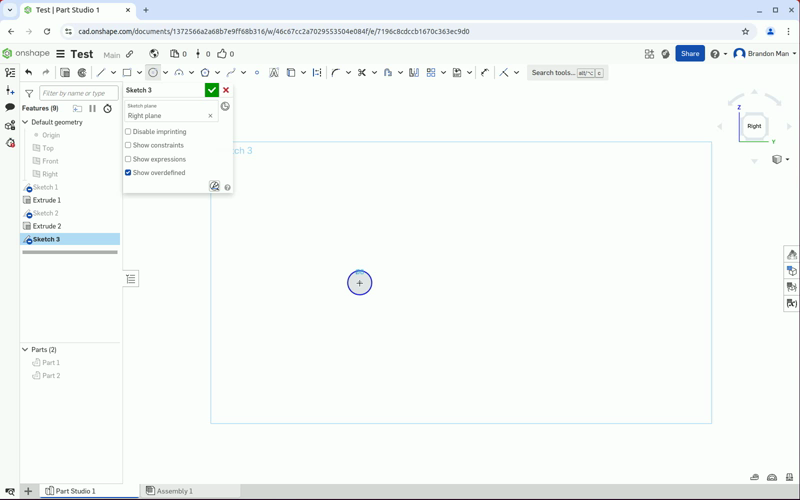
mouse_move(362, 282)
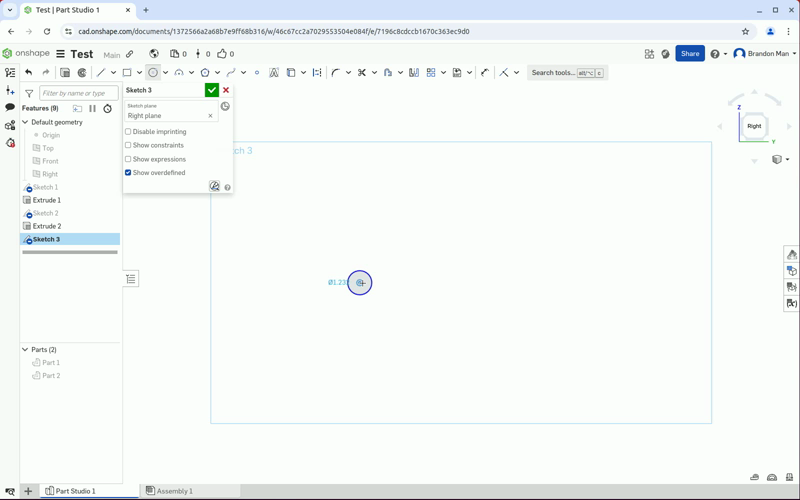
scroll(6)
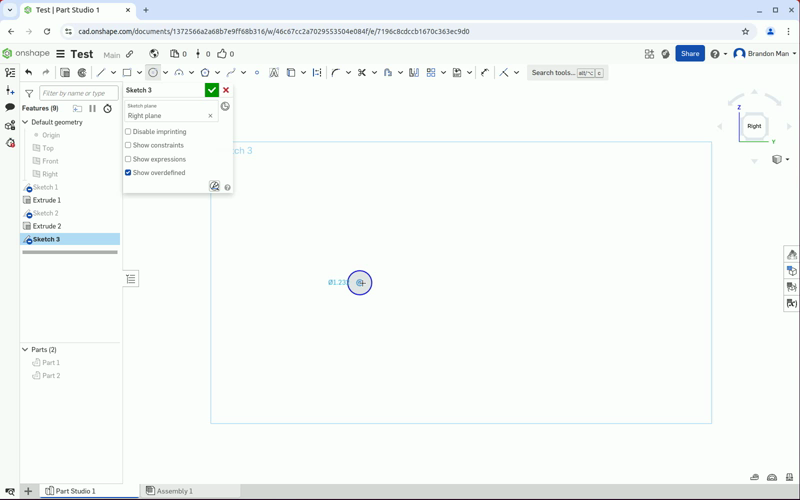
scroll(6)
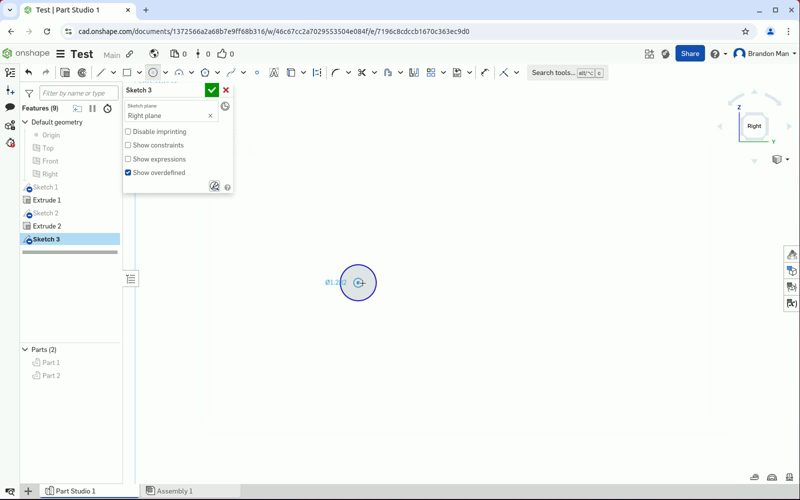
scroll(6)
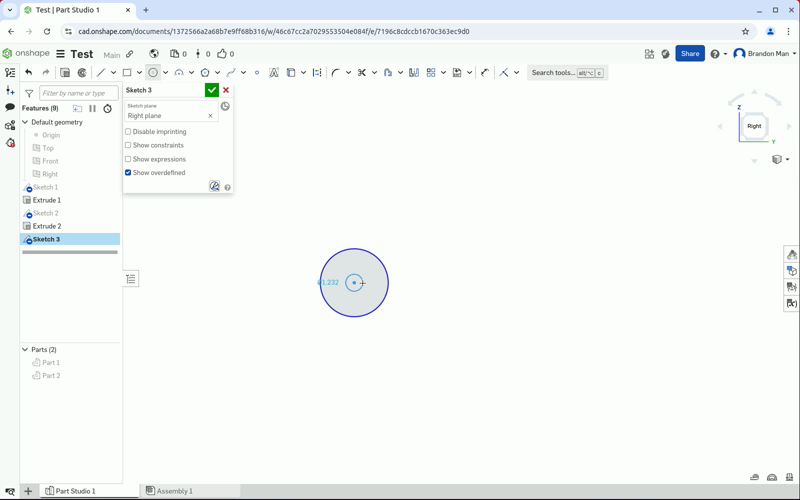
scroll(6)
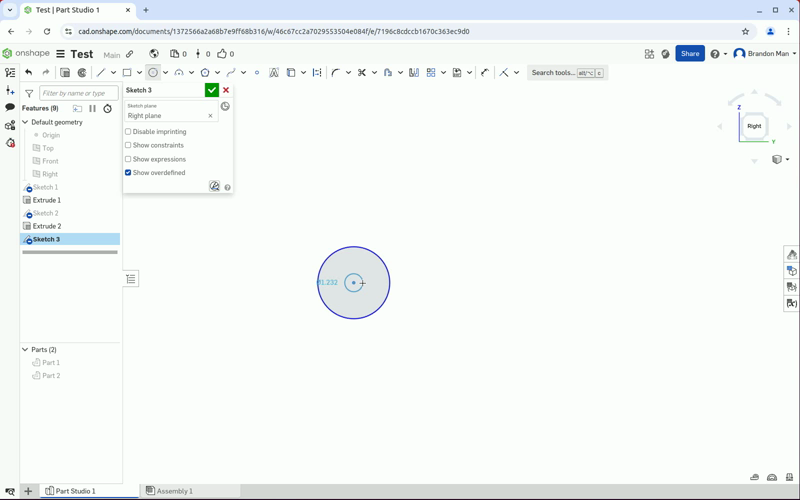
scroll(6)
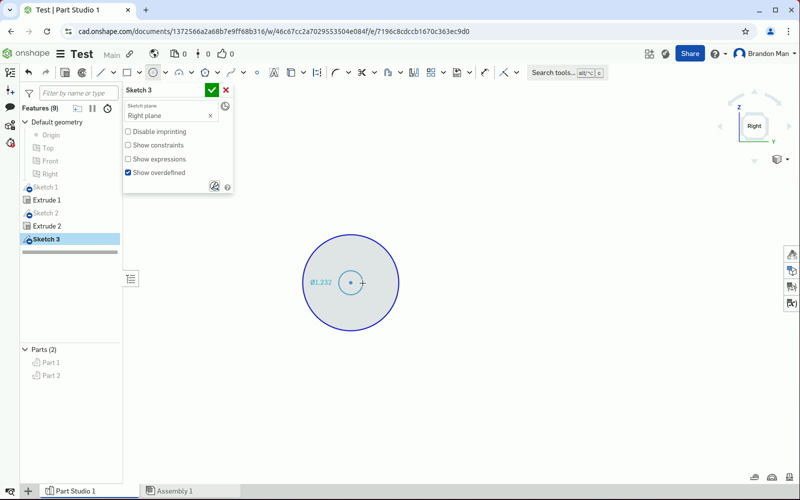
scroll(6)
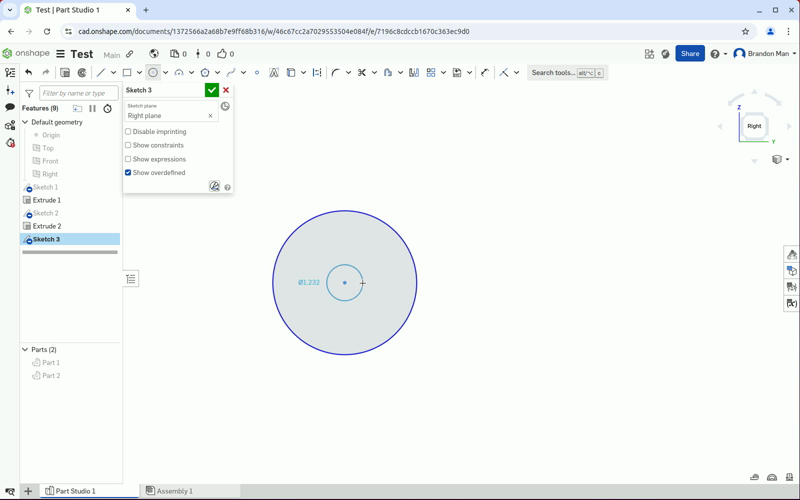
scroll(6)
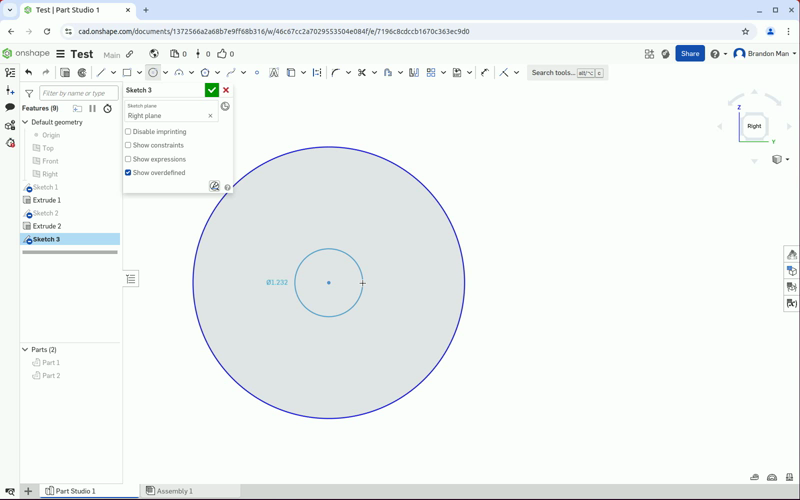
click(362, 282)
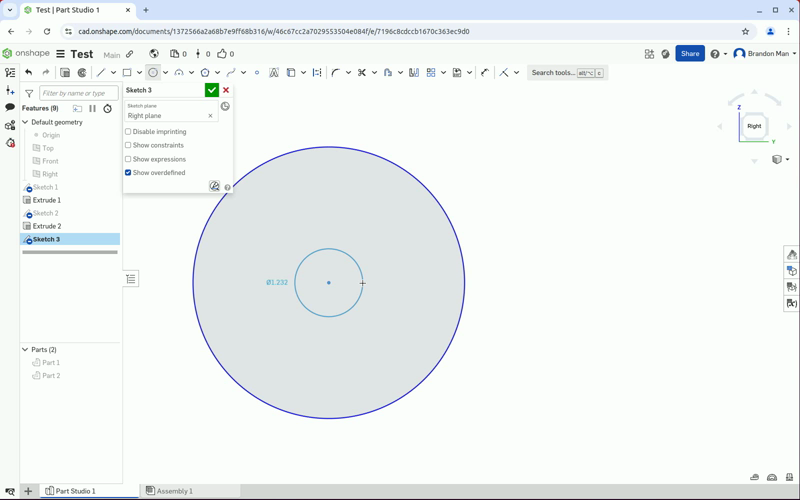
scroll(-6)
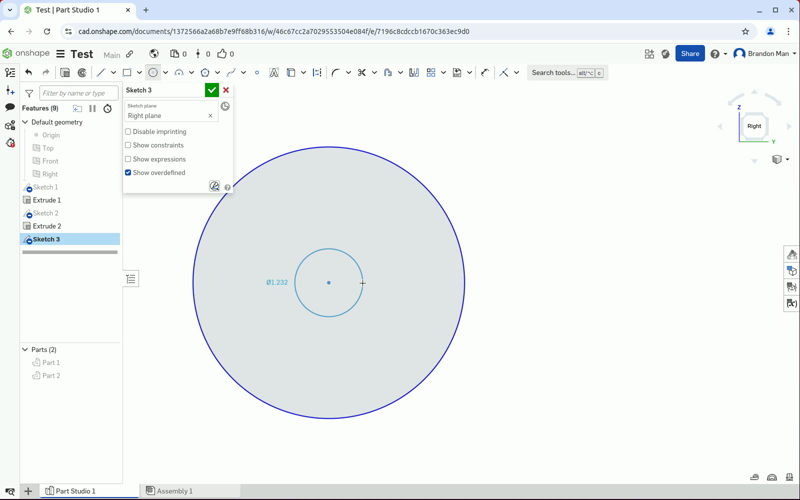
scroll(-6)
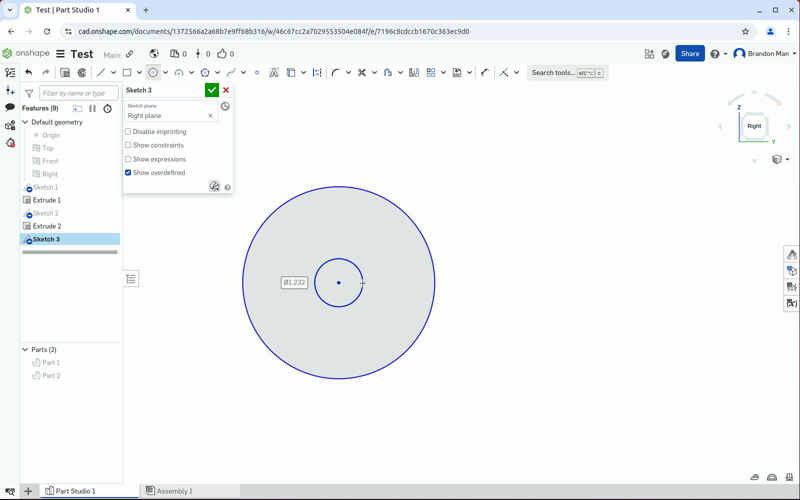
scroll(-6)
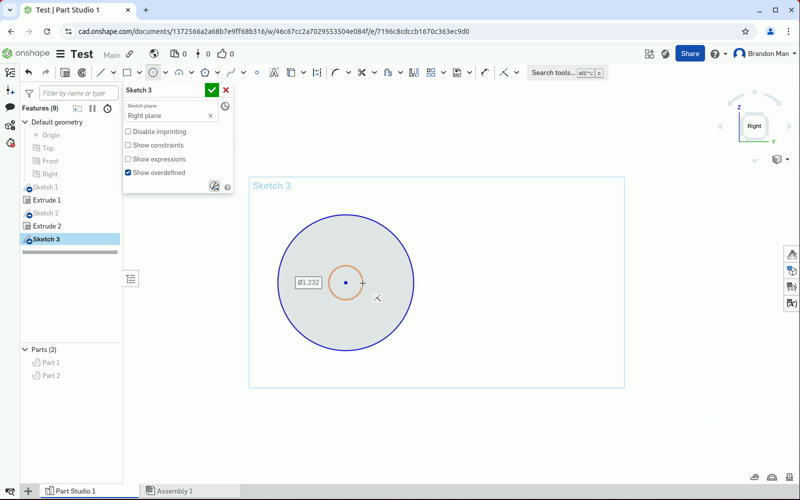
scroll(-6)
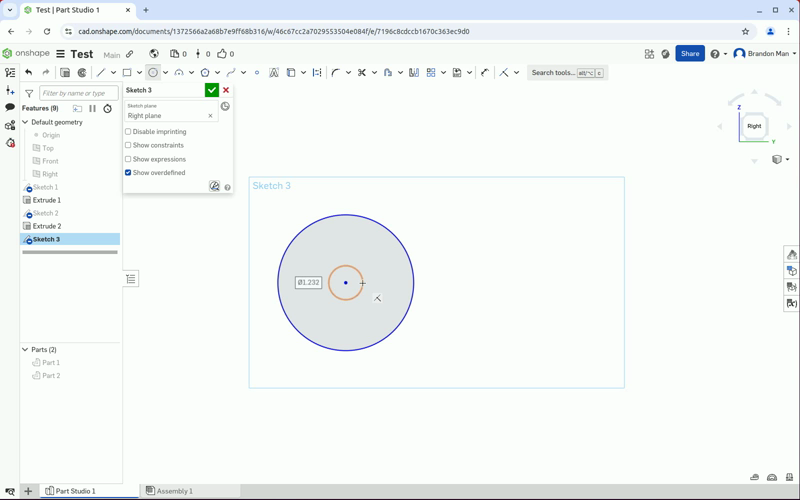
scroll(-6)
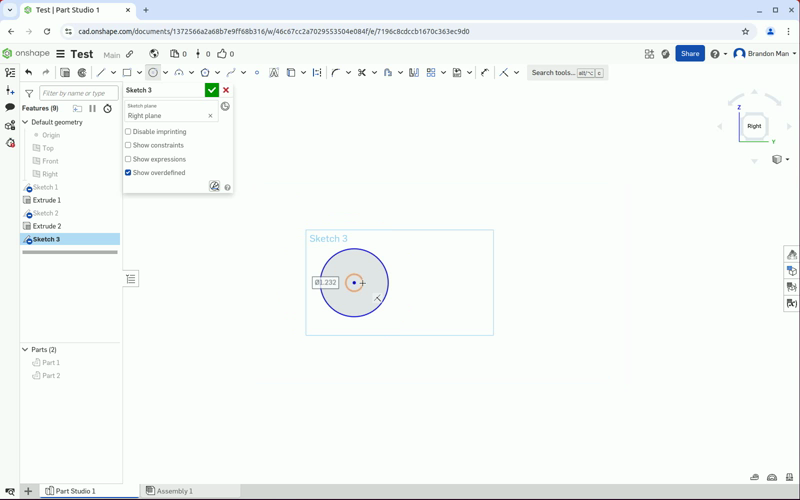
scroll(-6)
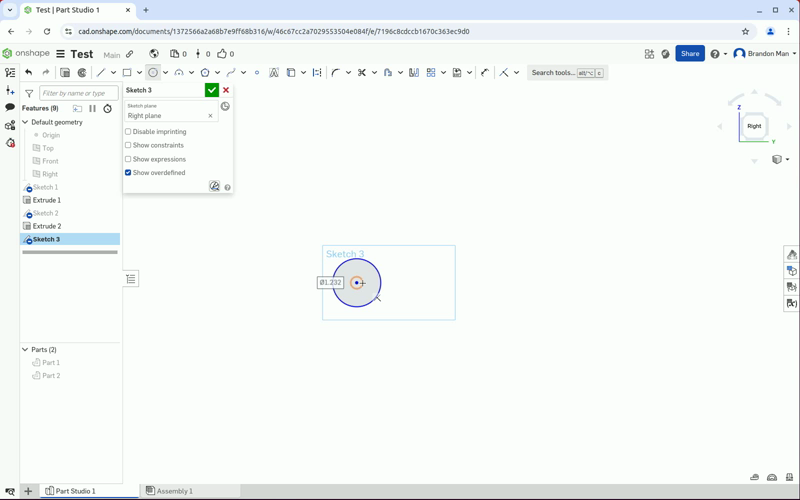
scroll(-6)
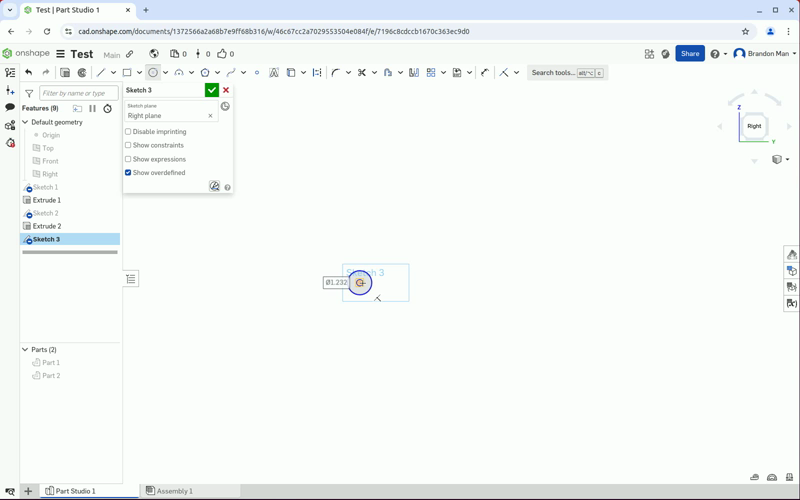
key(esc)
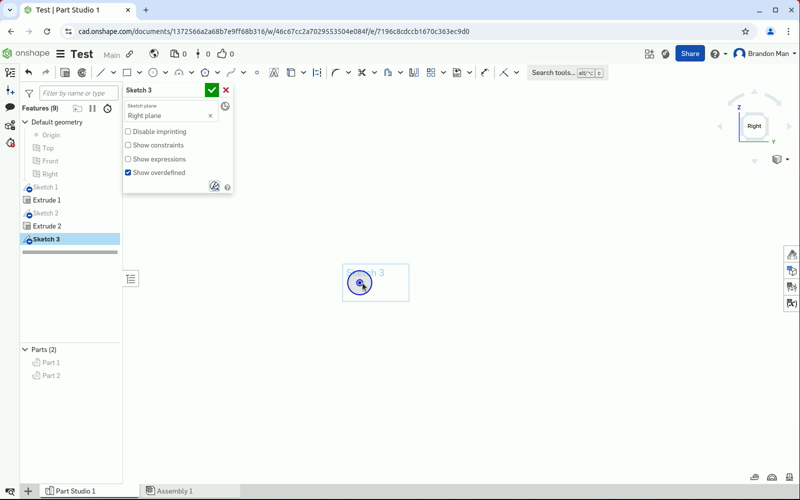
mouse_move(365, 281)
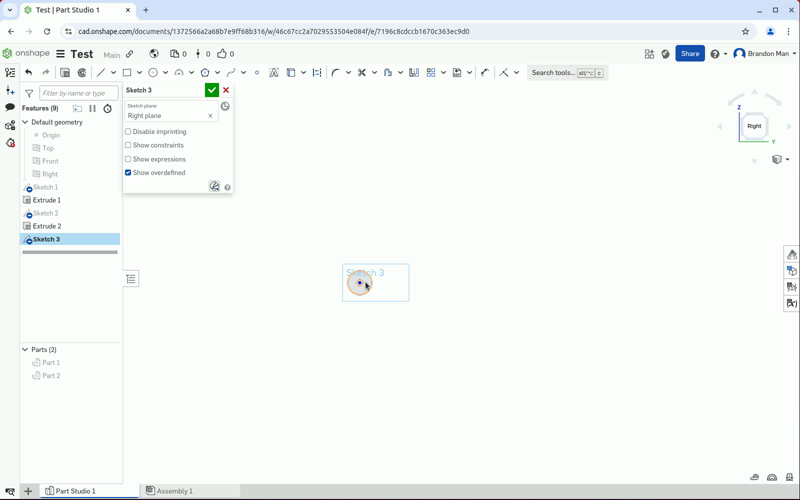
scroll(6)
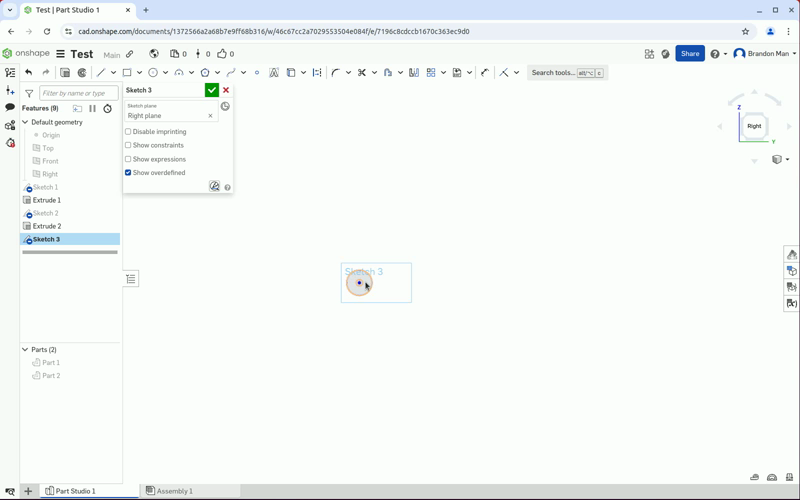
scroll(6)
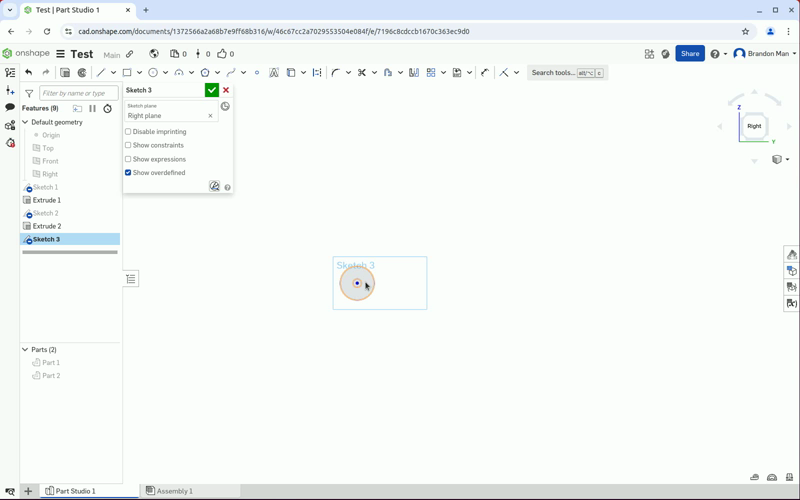
scroll(6)
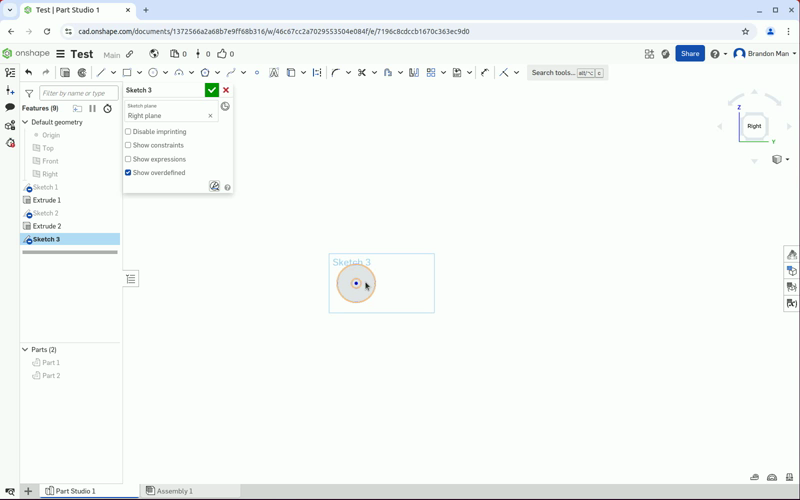
scroll(6)
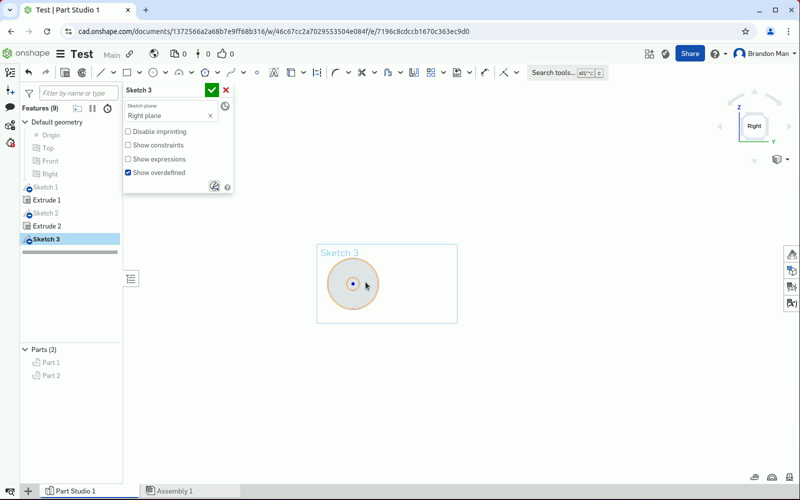
scroll(6)
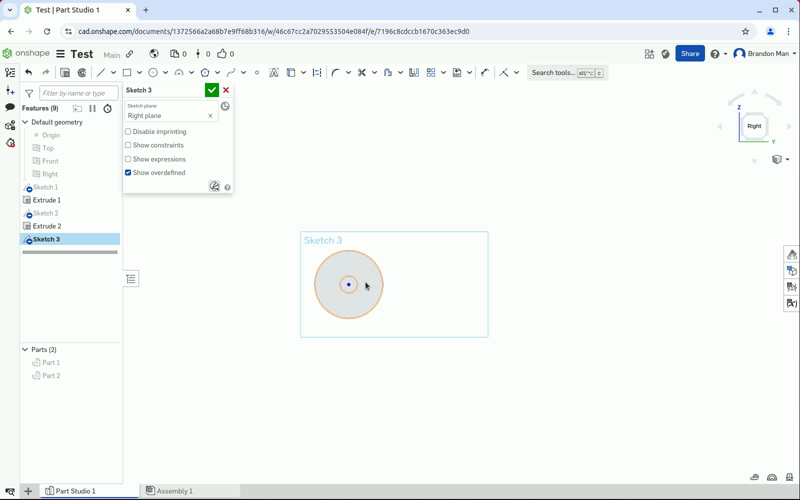
scroll(6)
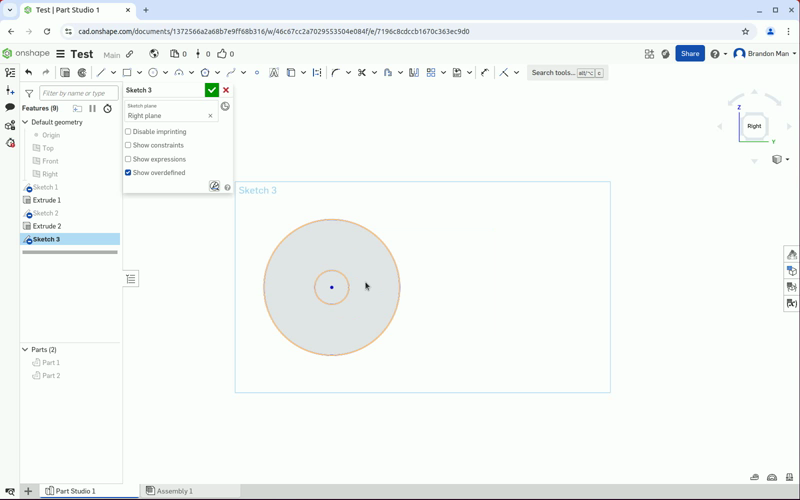
scroll(6)
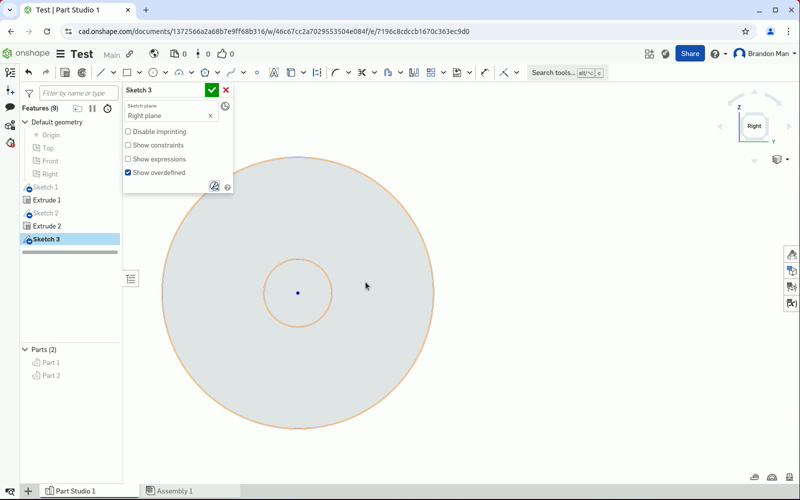
click(365, 281)
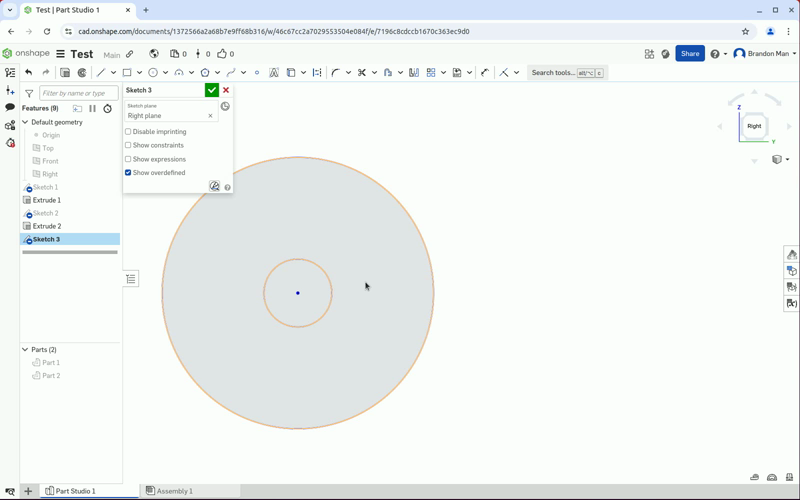
scroll(-6)
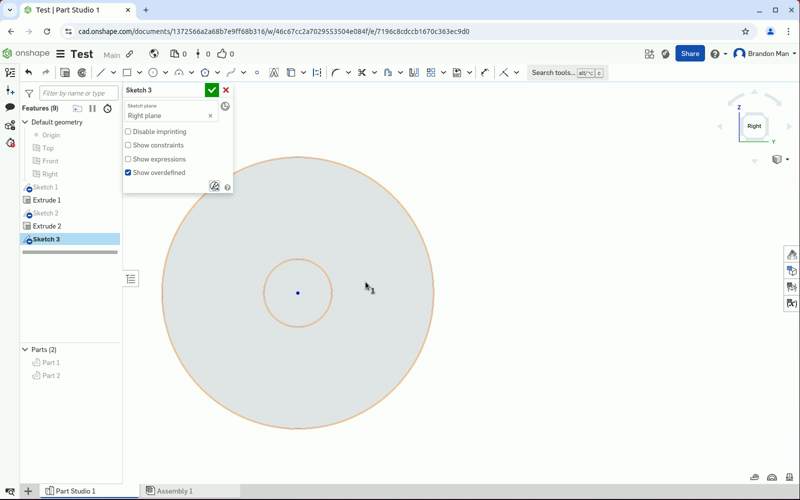
scroll(-6)
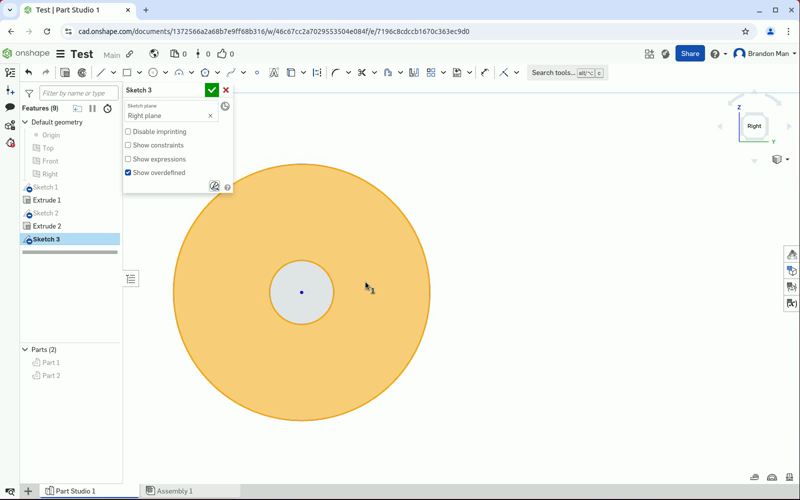
scroll(-6)
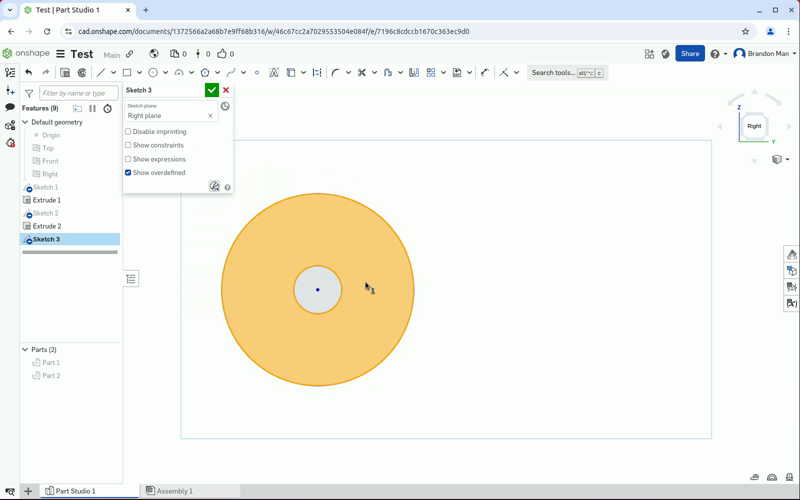
scroll(-6)
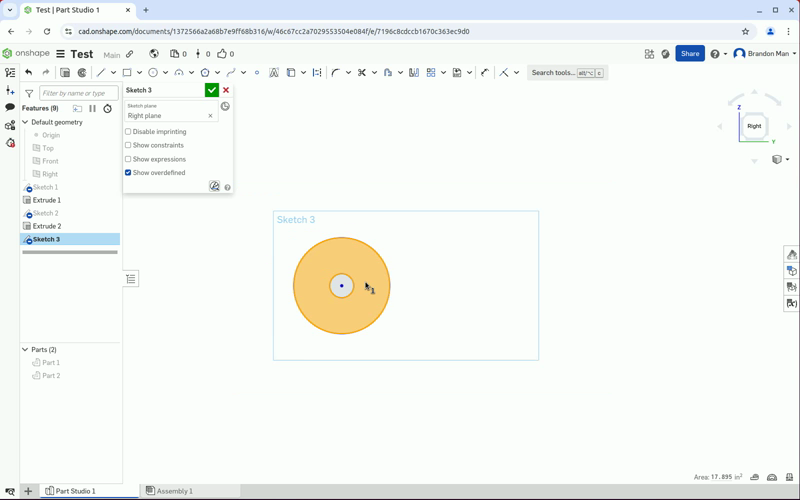
scroll(-6)
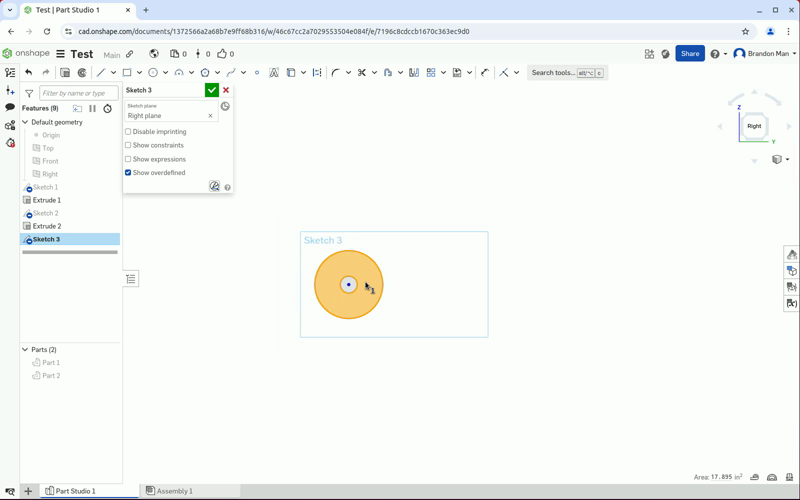
scroll(-6)
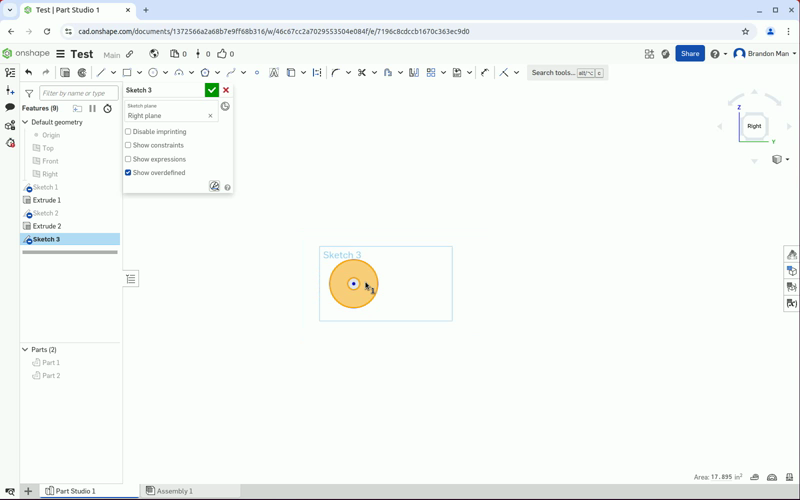
scroll(-6)
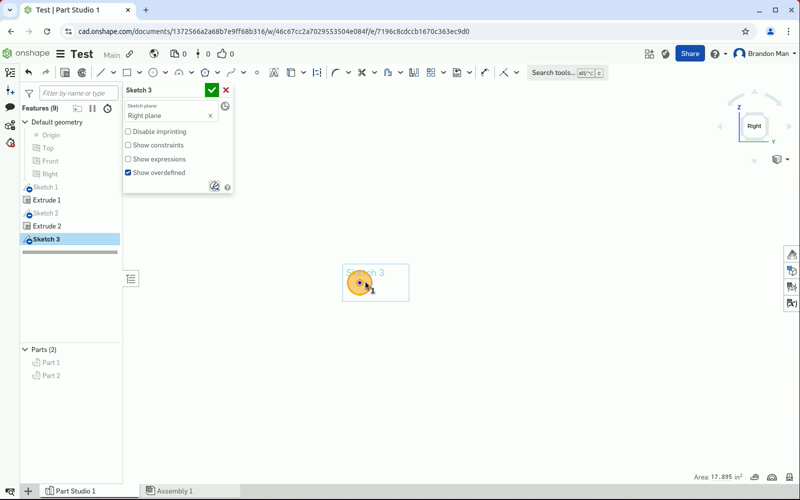
mouse_move(73, 352)
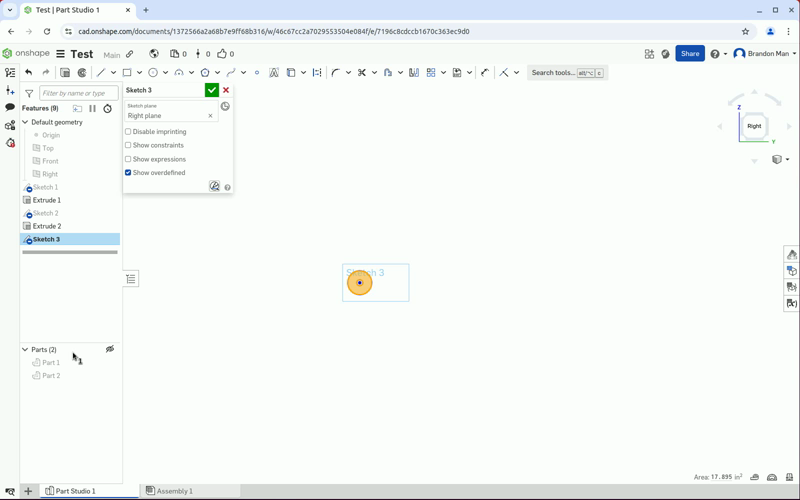
key(shift+y)
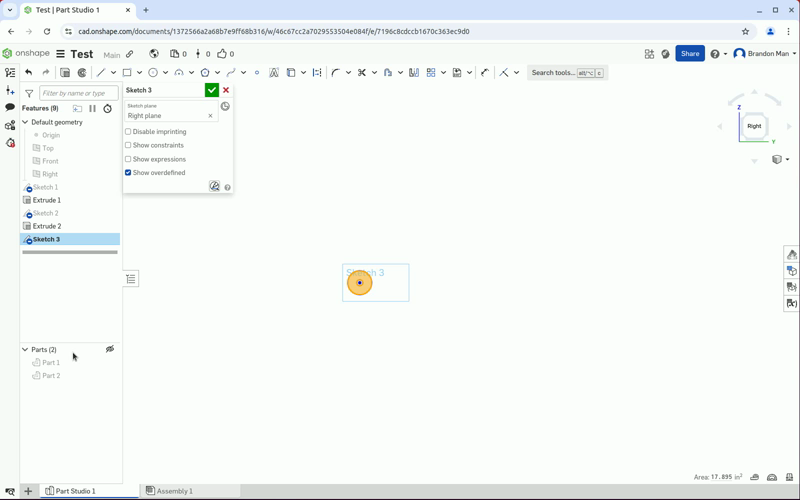
key(shift+e)
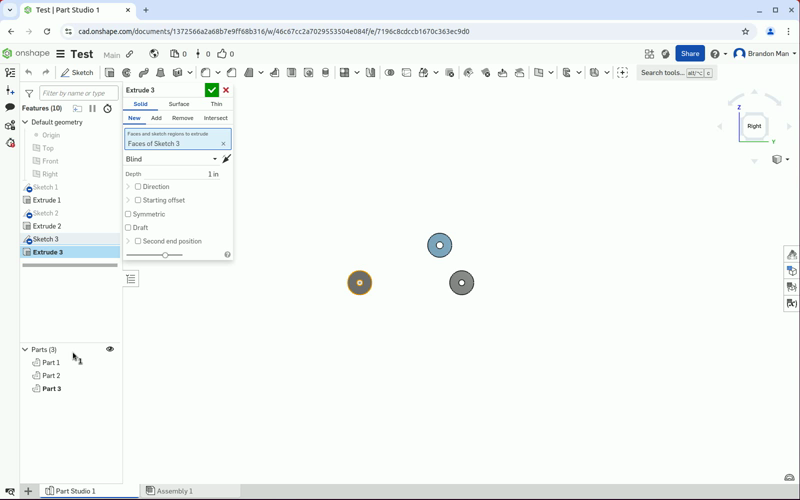
mouse_move(143, 106)
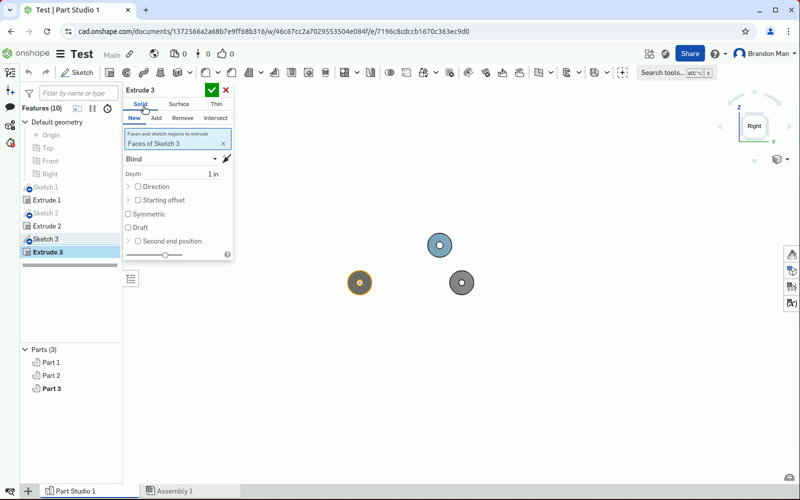
click(143, 106)
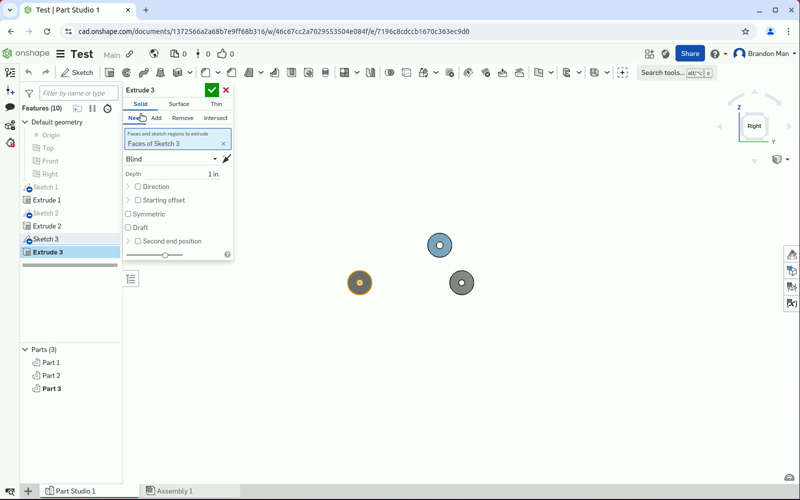
mouse_move(137, 120)
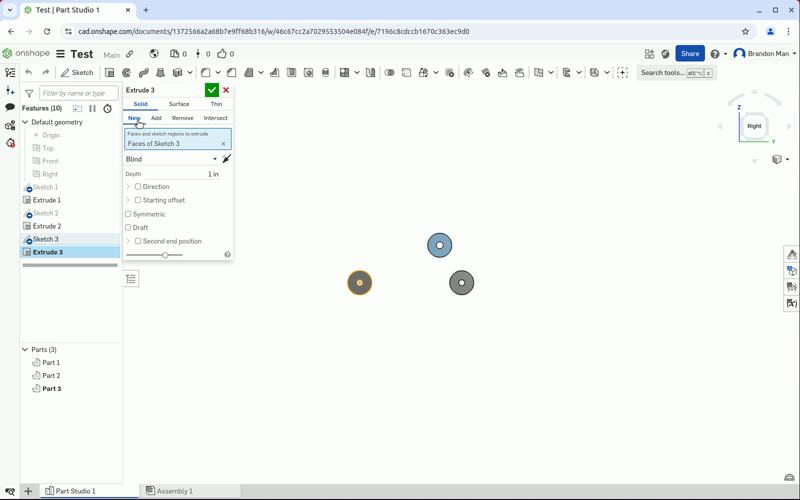
click(137, 120)
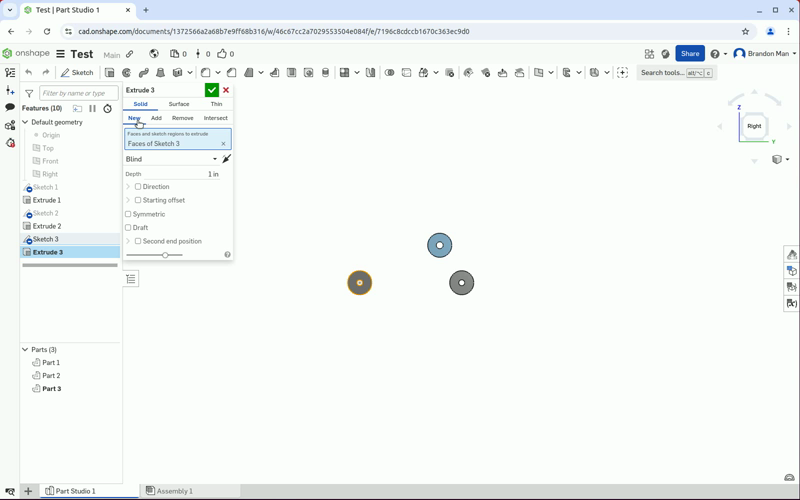
key(tab, 4)
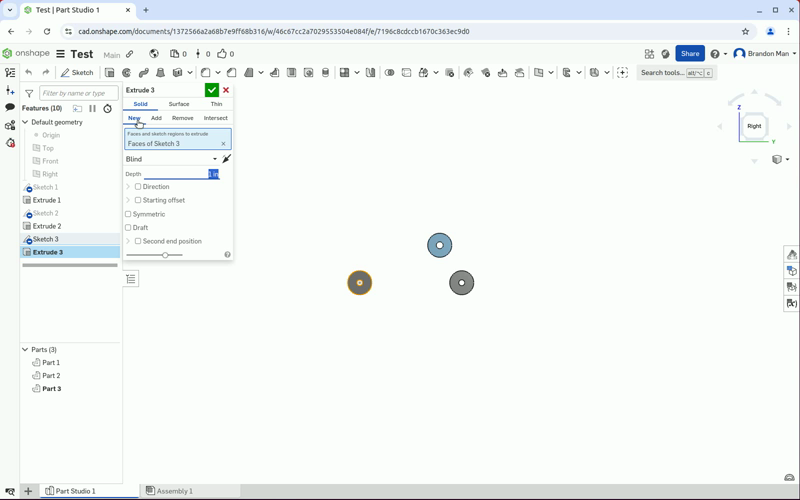
text(1.444)
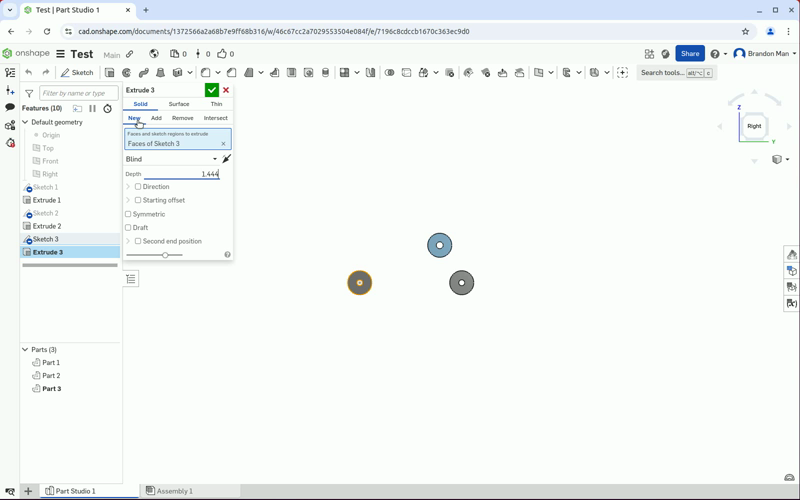
key(enter)
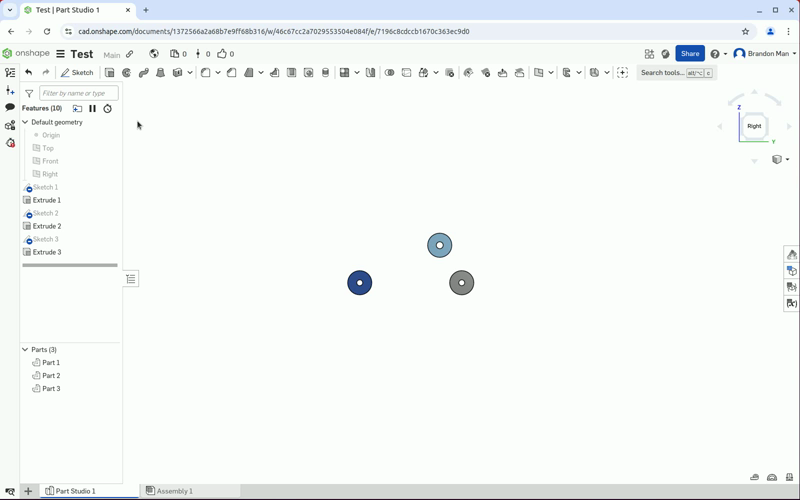
key(shift+h)
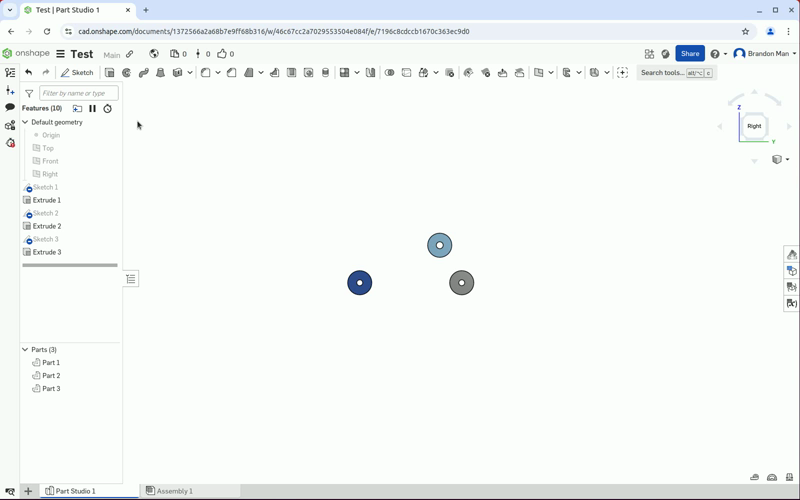
key(shift+h)
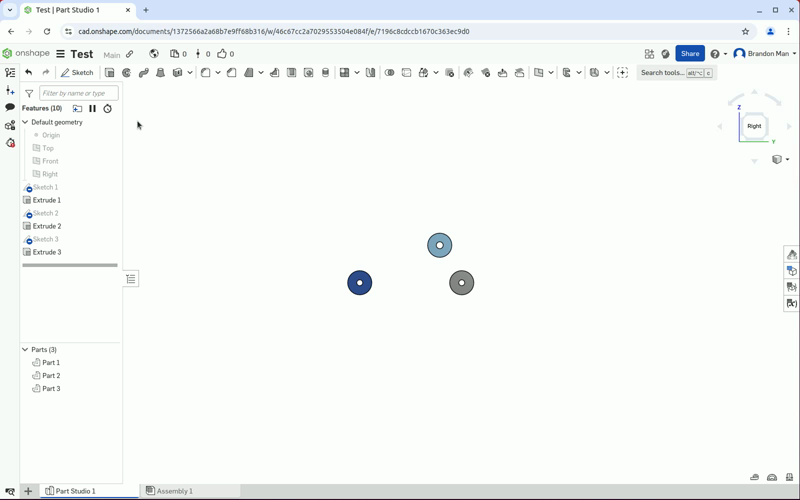
mouse_move(73, 189)
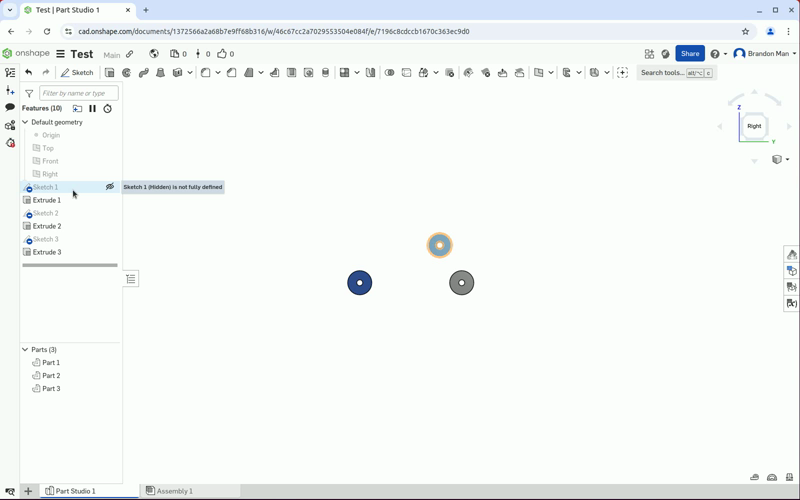
click(73, 189)
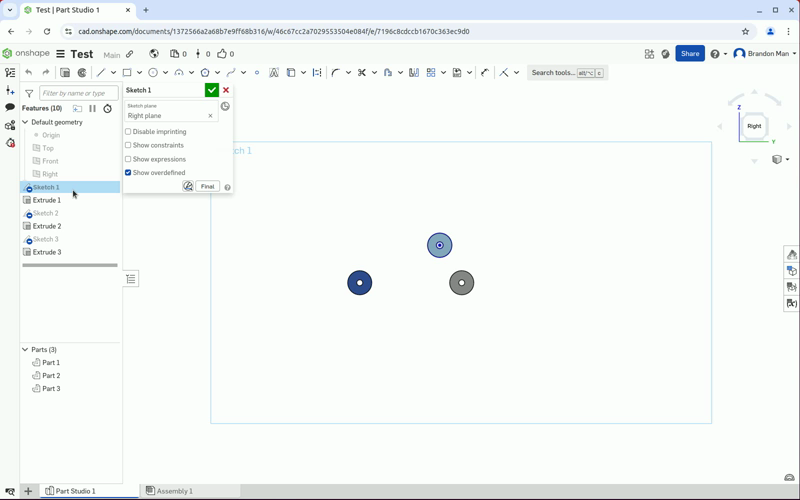
mouse_move(229, 92)
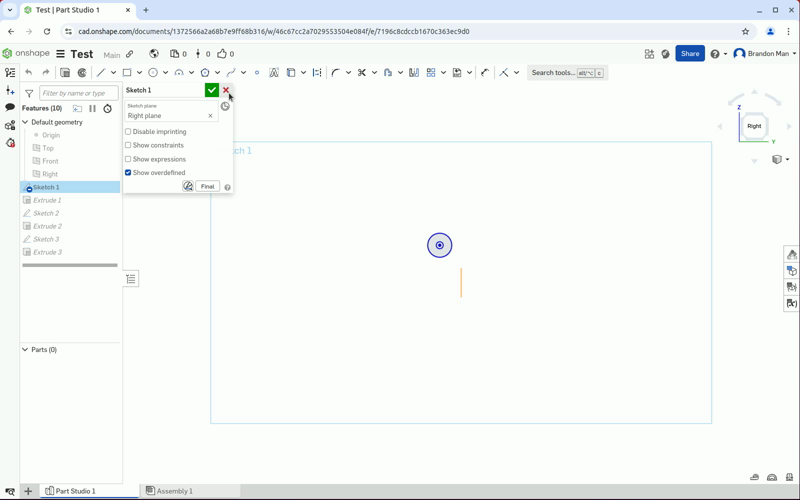
click(229, 92)
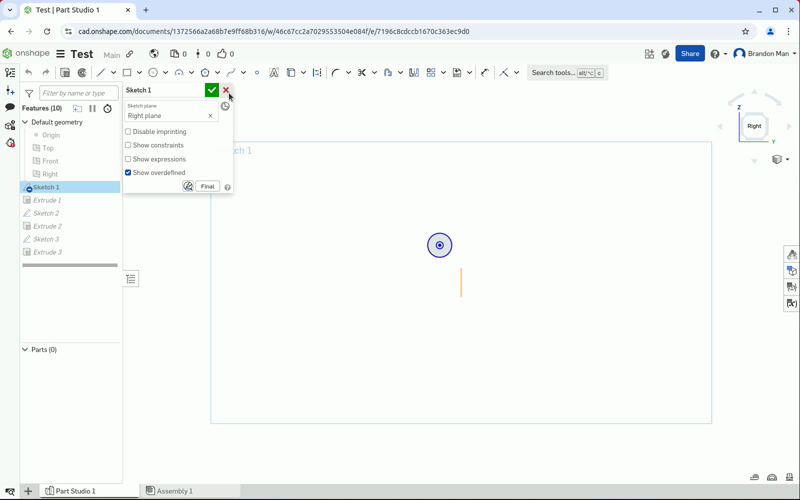
key(shift+s)
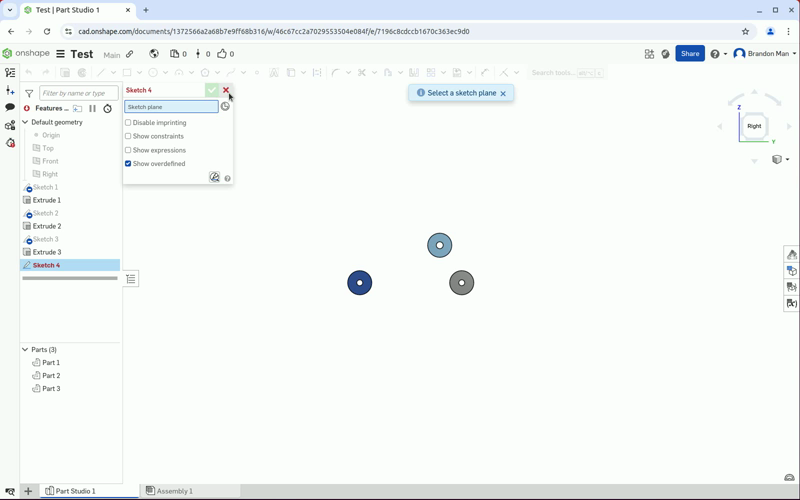
mouse_move(73, 176)
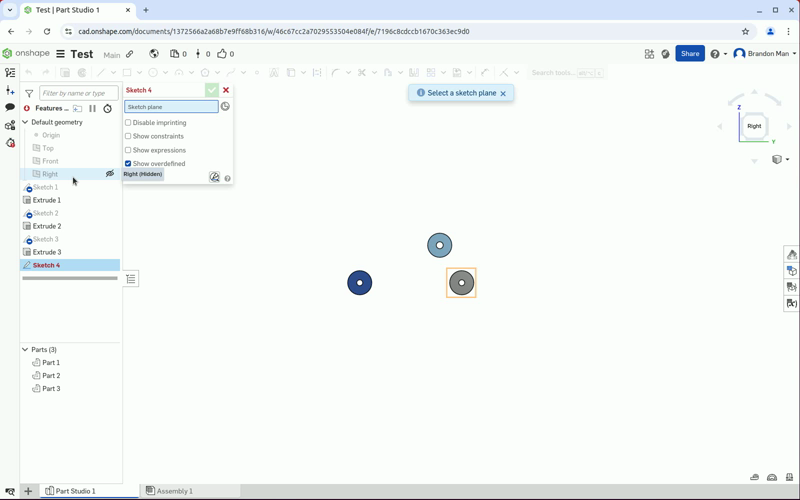
click(73, 176)
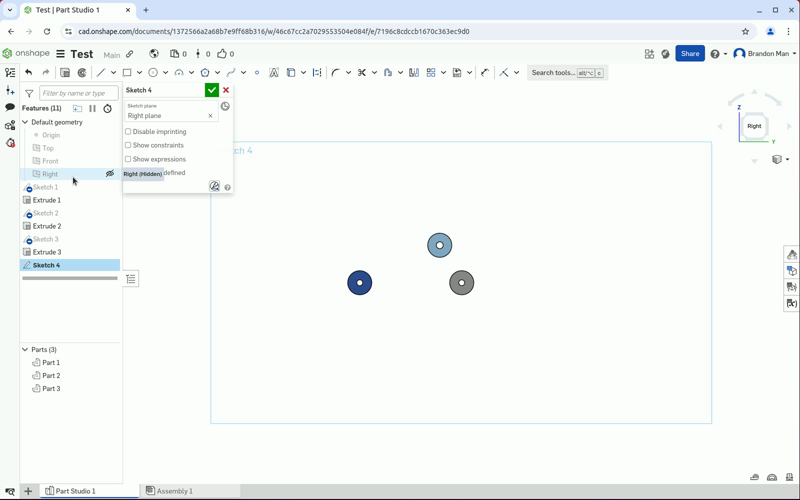
mouse_move(73, 352)
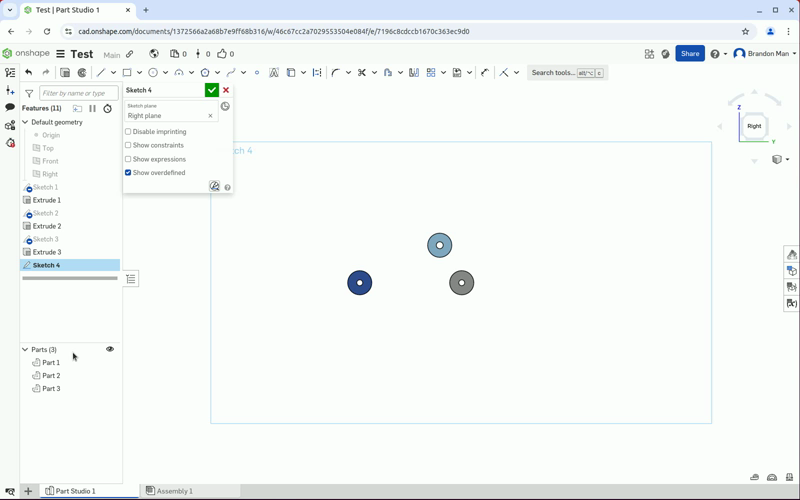
key(y)
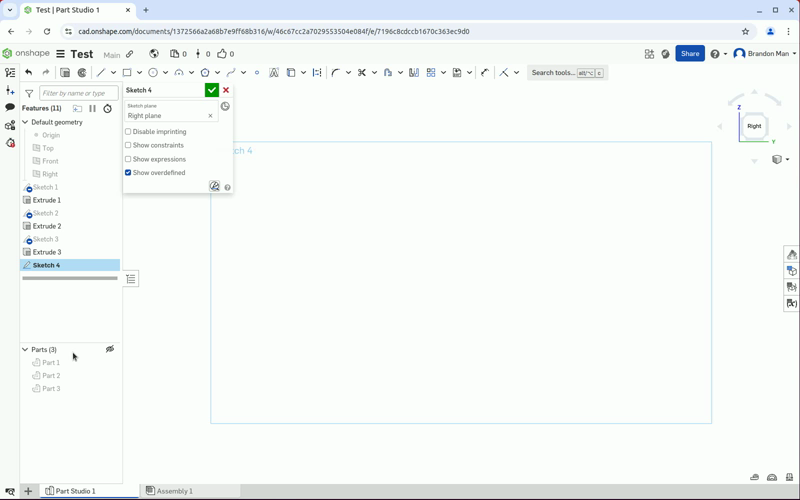
key(a)
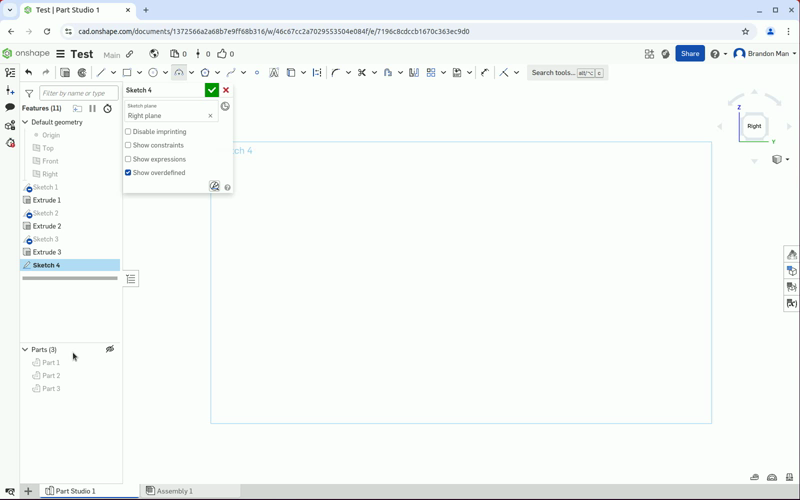
key_down(shift)
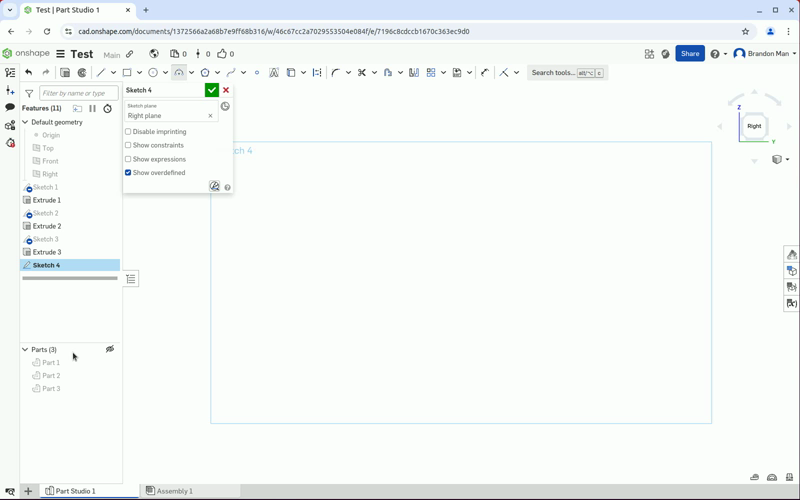
mouse_move(358, 272)
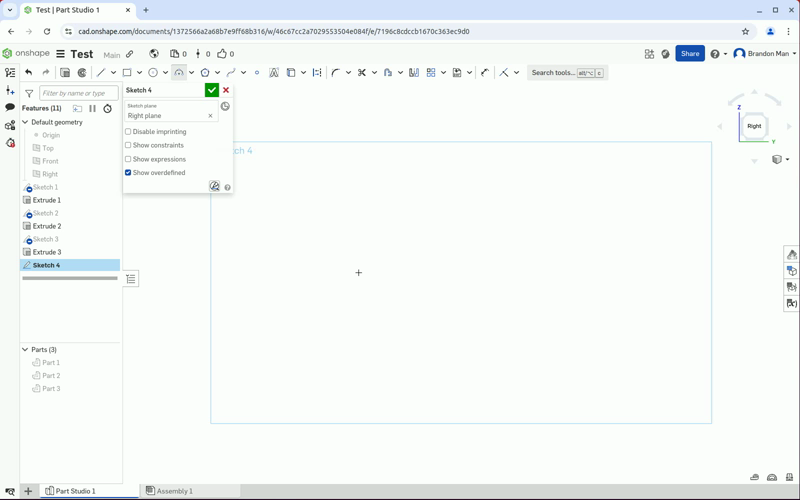
click(358, 272)
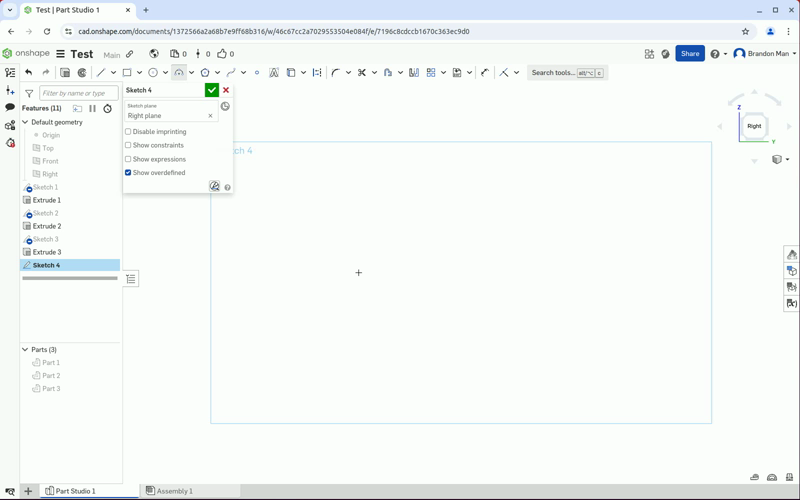
key_up(shift)
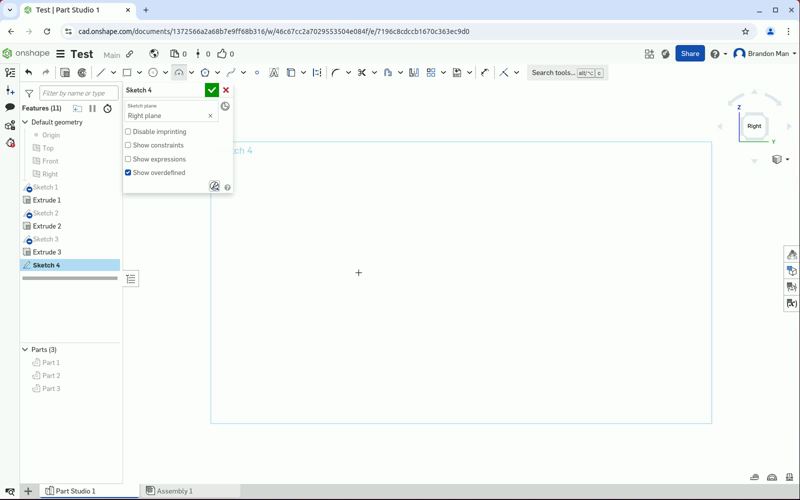
key_down(shift)
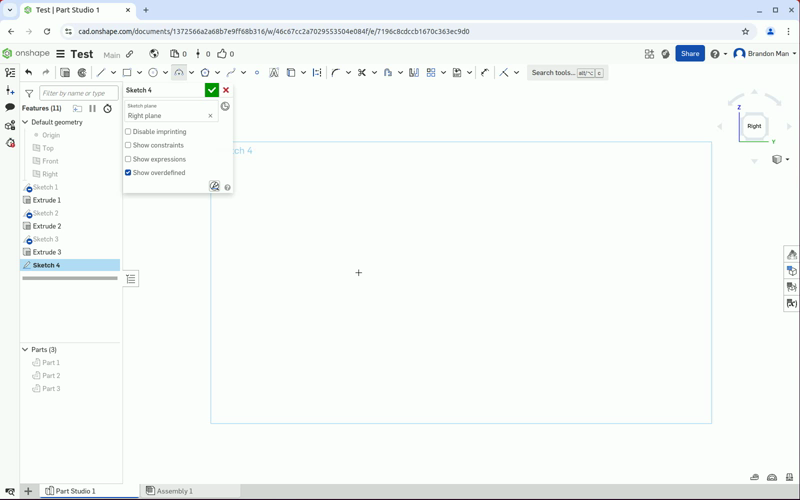
mouse_move(363, 294)
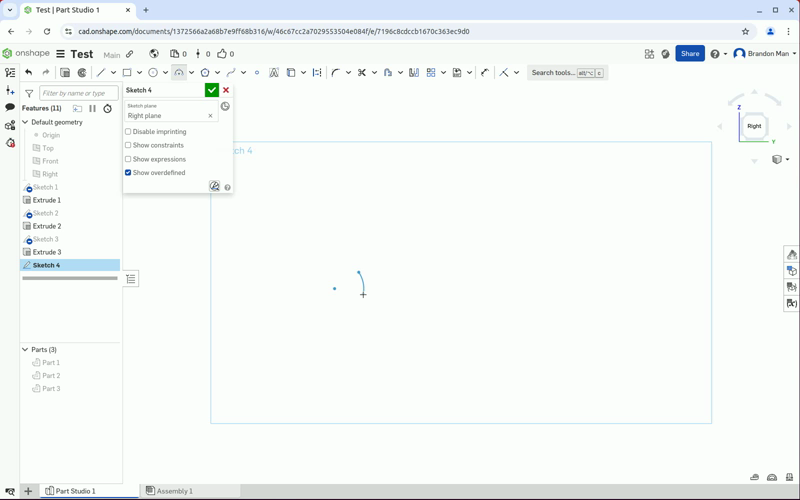
click(363, 294)
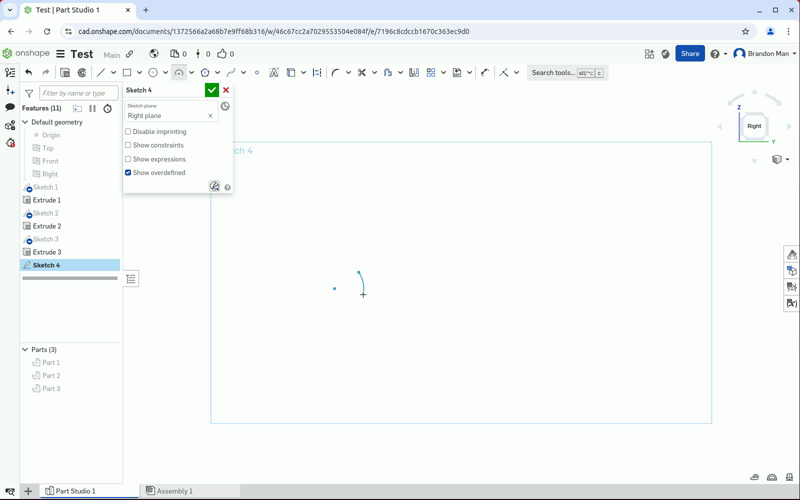
mouse_move(369, 281)
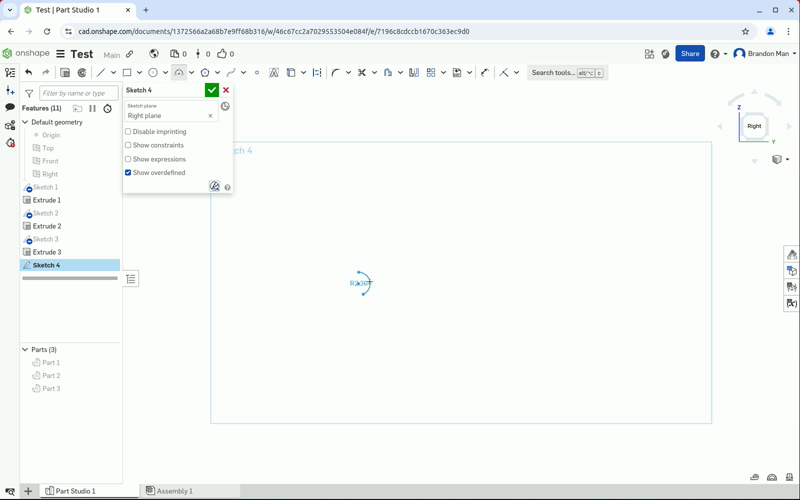
click(369, 281)
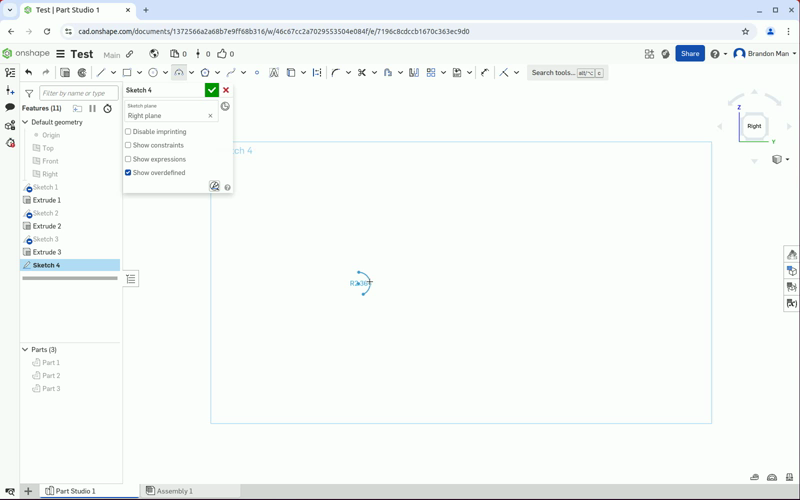
key_up(shift)
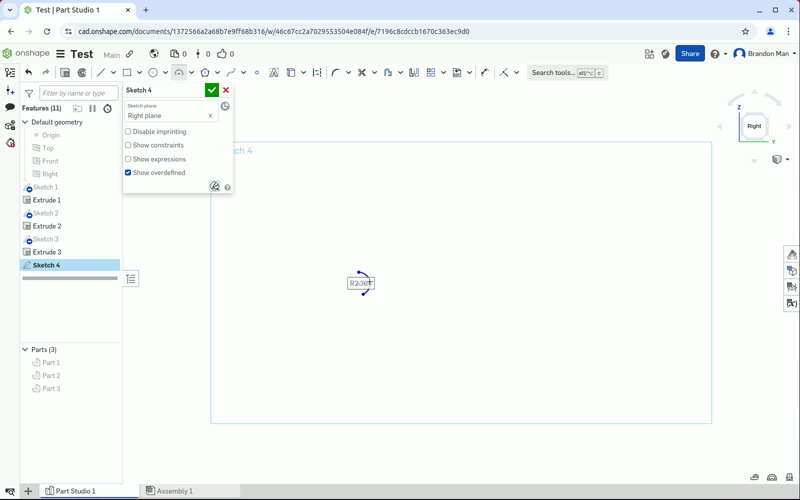
mouse_move(363, 294)
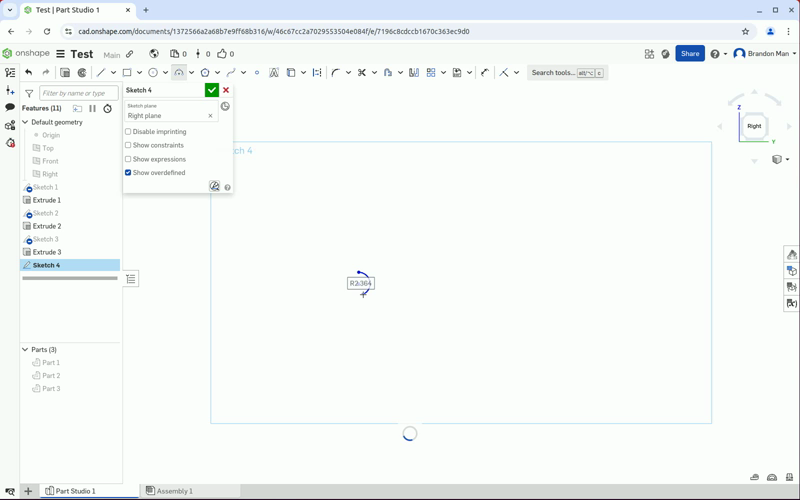
click(363, 294)
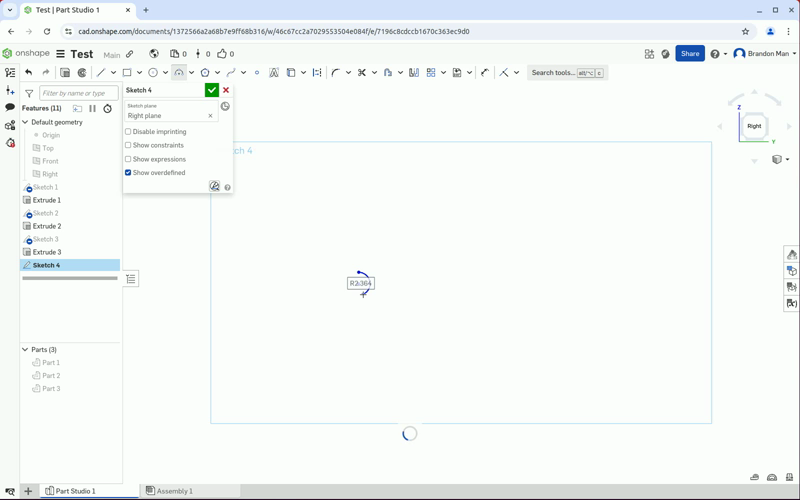
key_down(shift)
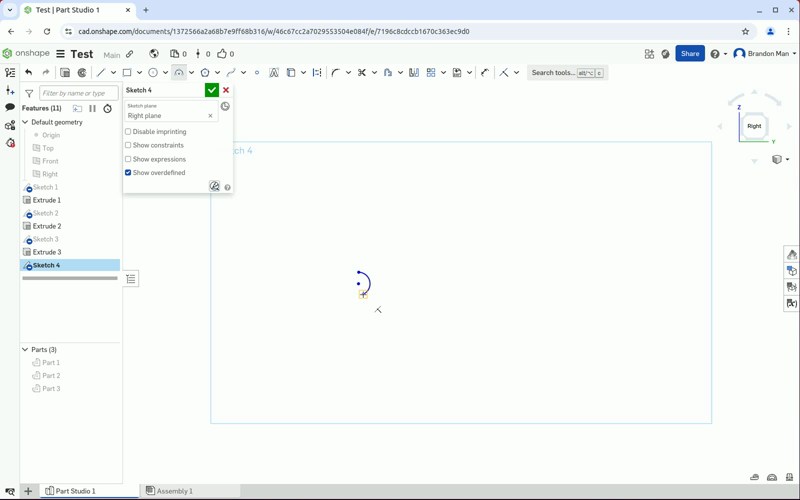
mouse_move(456, 294)
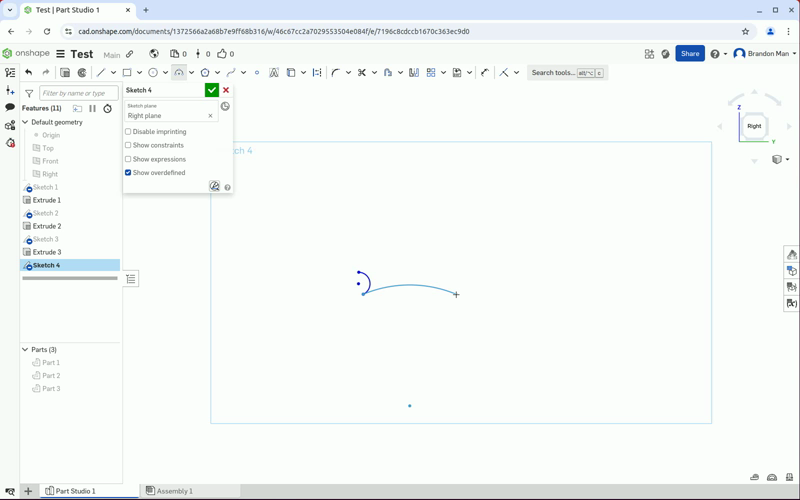
click(456, 294)
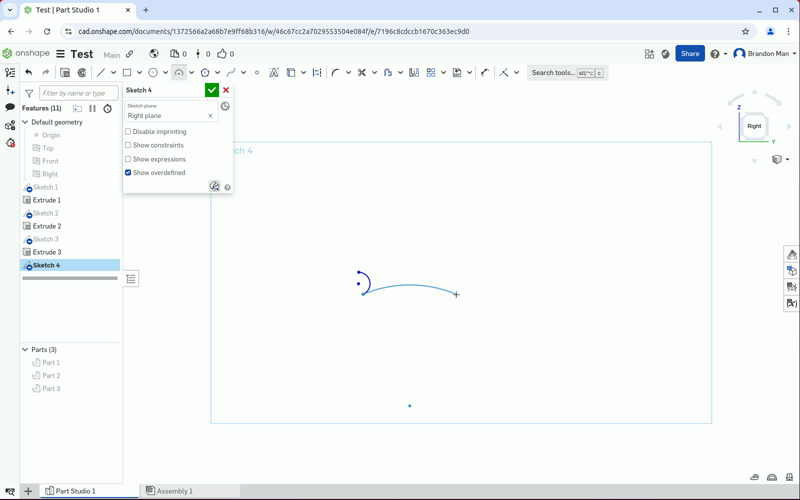
mouse_move(409, 285)
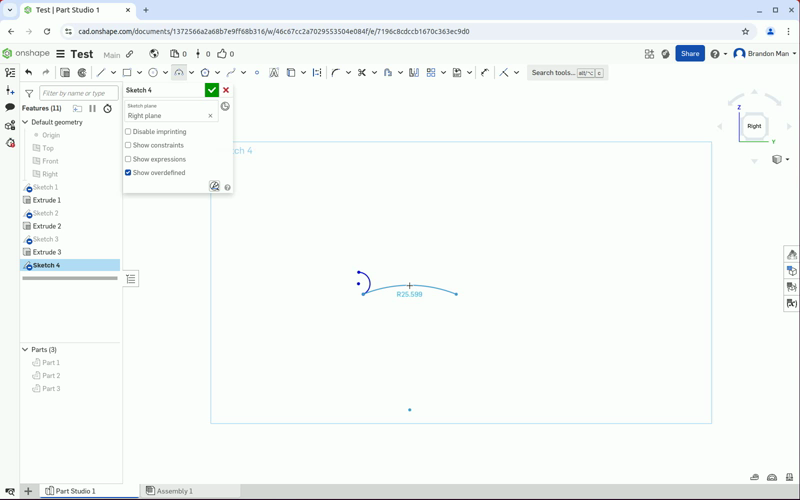
click(409, 285)
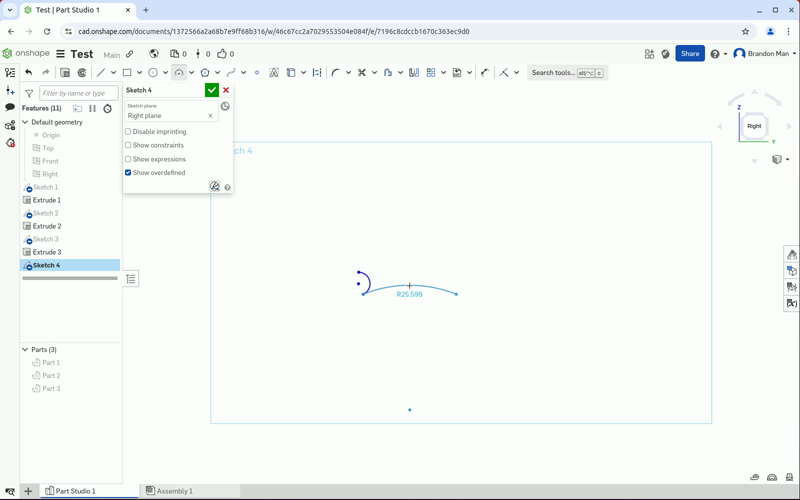
key_up(shift)
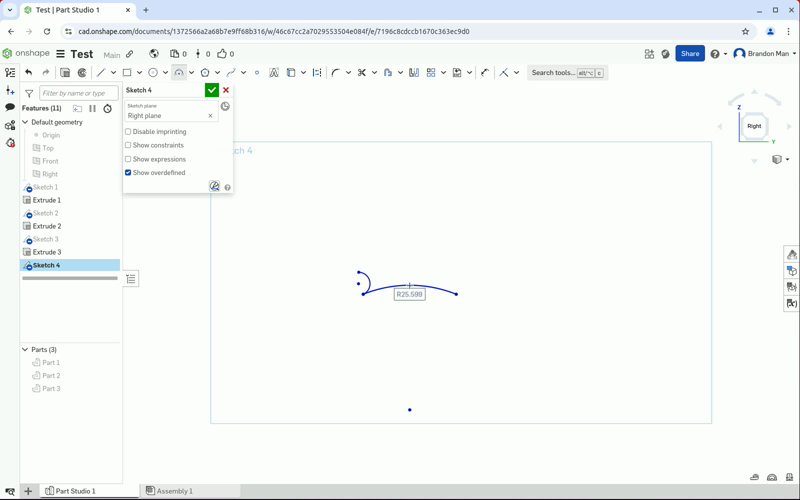
mouse_move(456, 294)
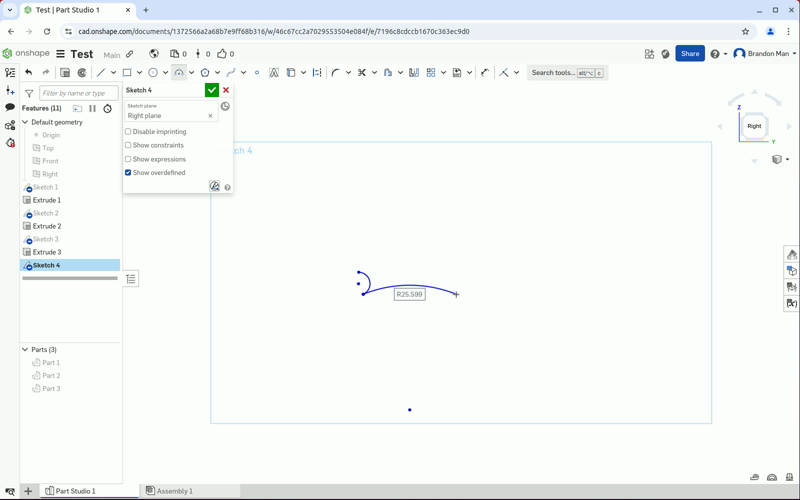
click(456, 294)
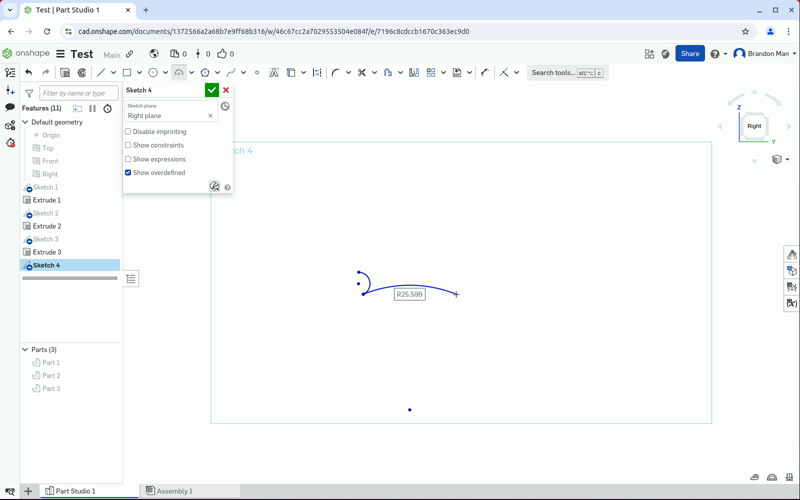
key_down(shift)
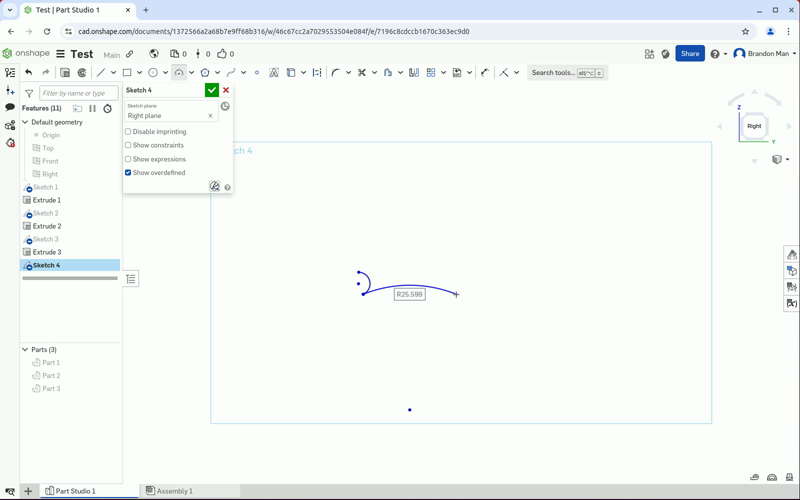
mouse_move(466, 274)
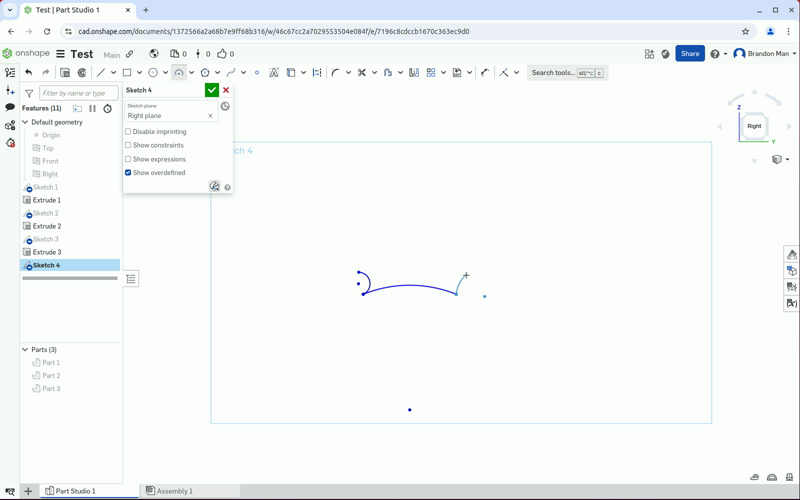
click(466, 274)
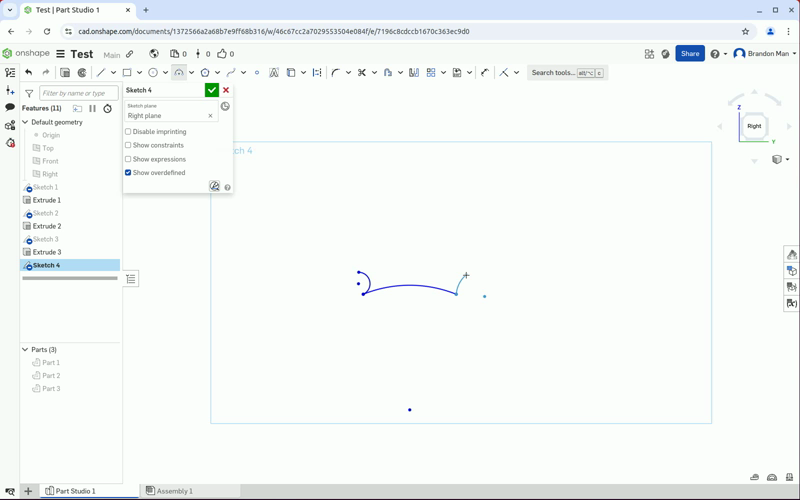
mouse_move(450, 278)
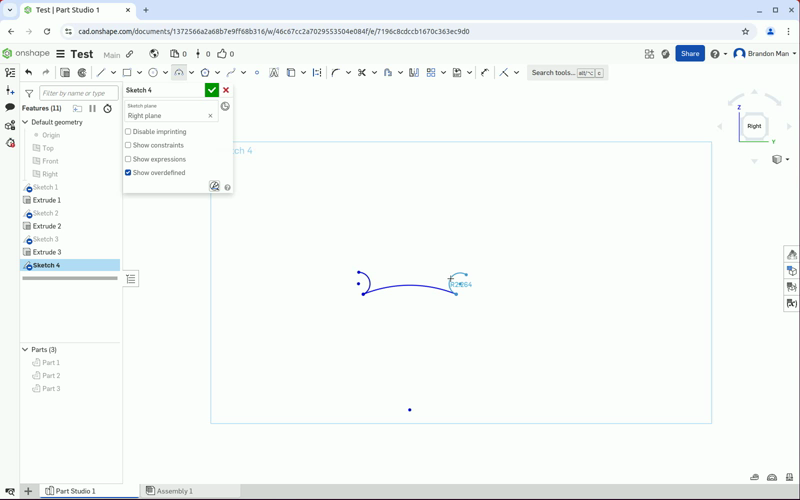
click(450, 278)
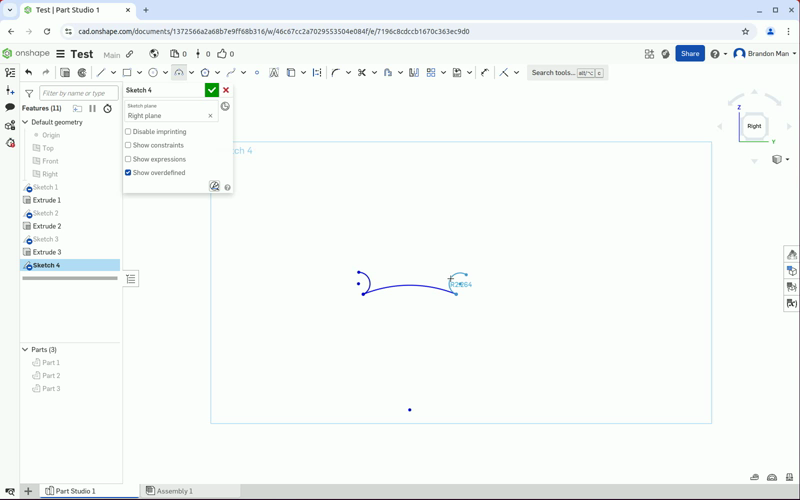
key_up(shift)
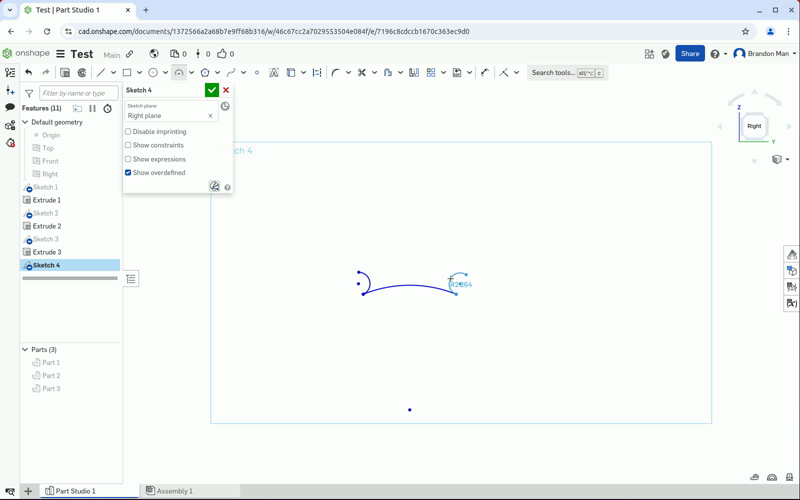
mouse_move(466, 274)
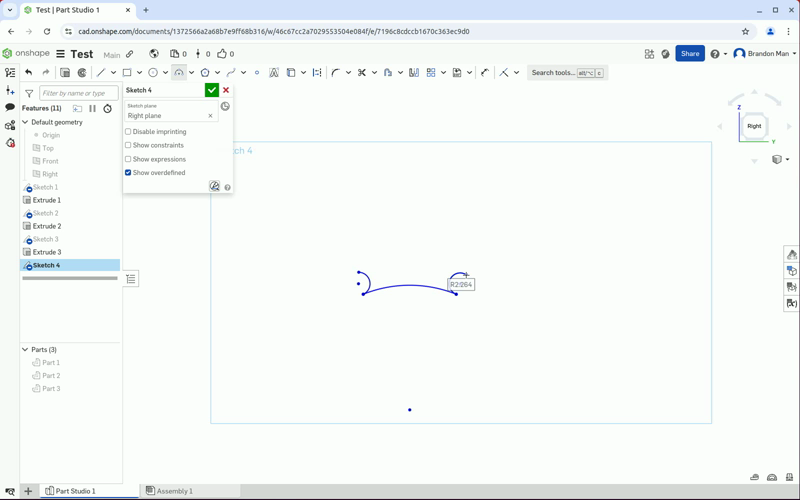
click(466, 274)
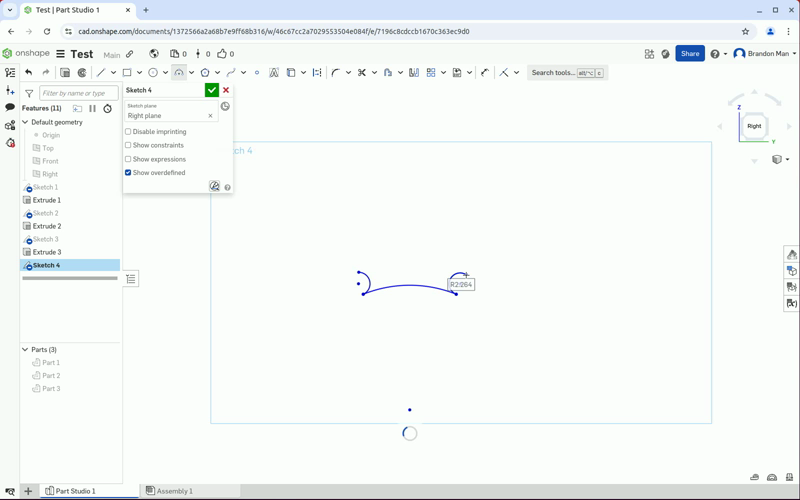
key_down(shift)
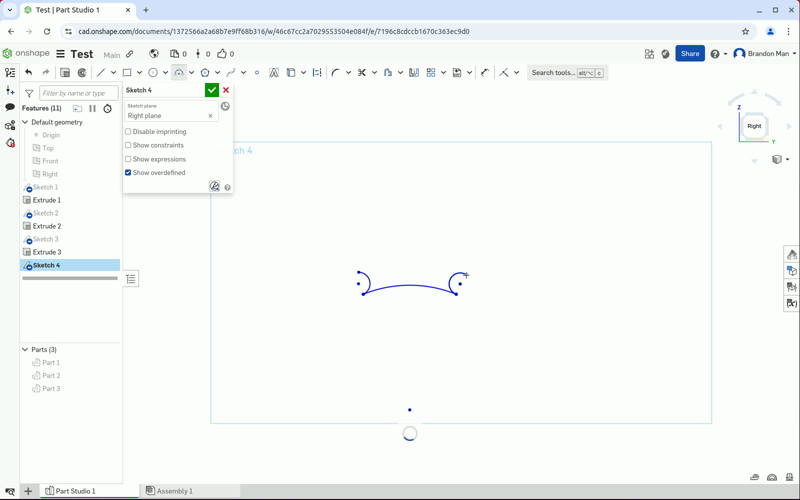
mouse_move(448, 243)
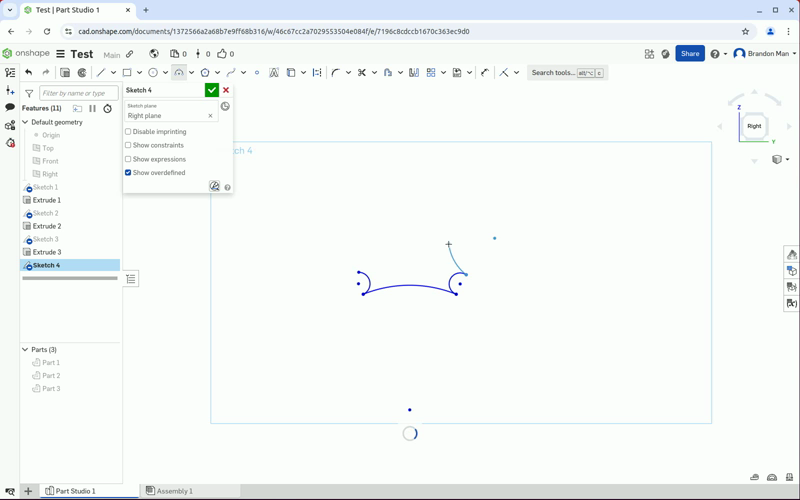
click(448, 243)
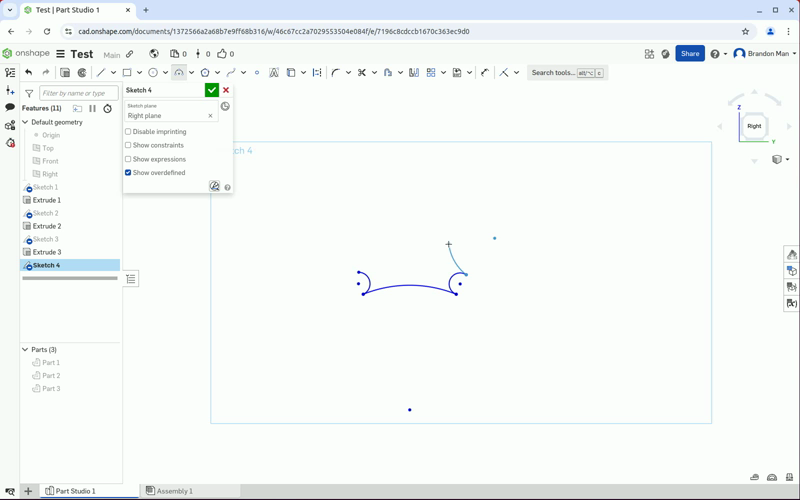
mouse_move(454, 261)
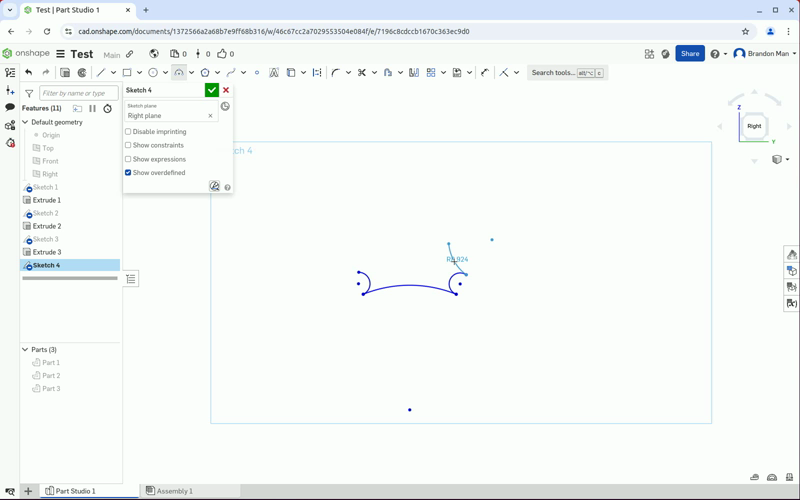
click(454, 261)
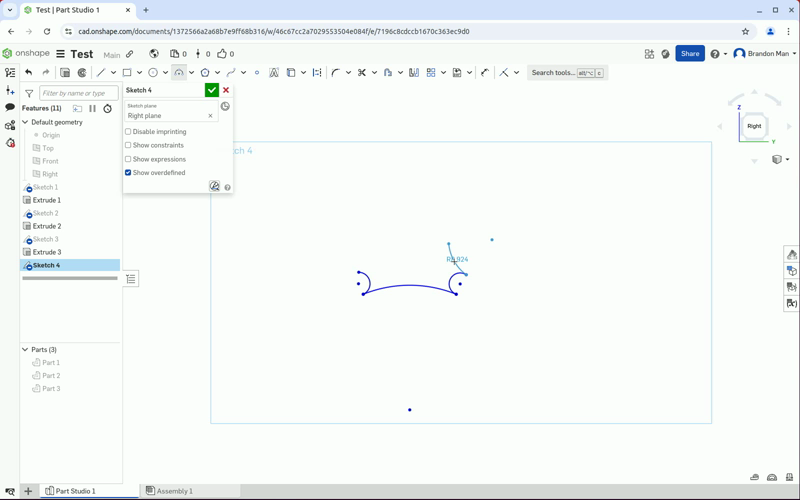
key_up(shift)
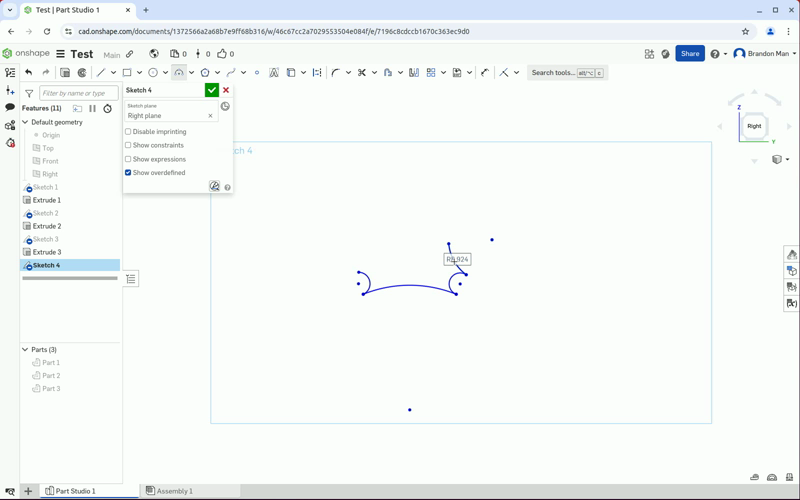
mouse_move(448, 243)
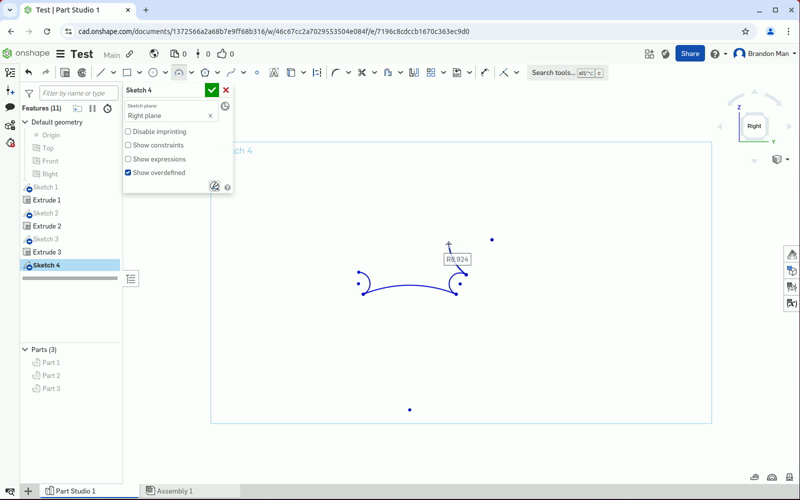
click(448, 243)
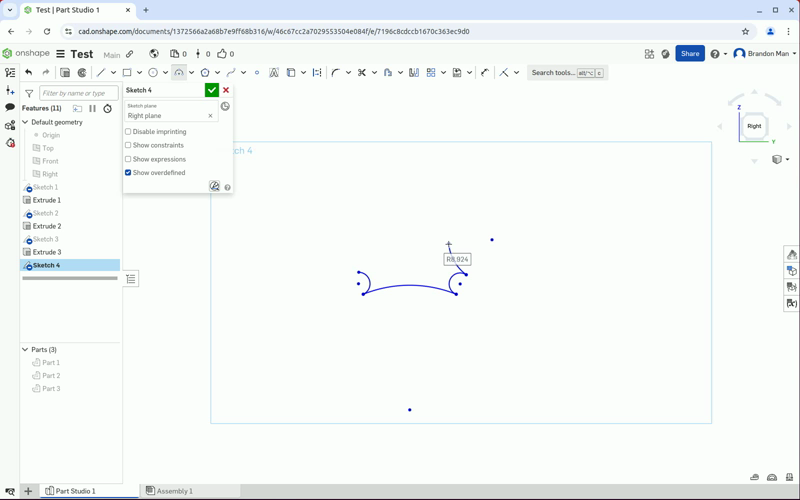
key_down(shift)
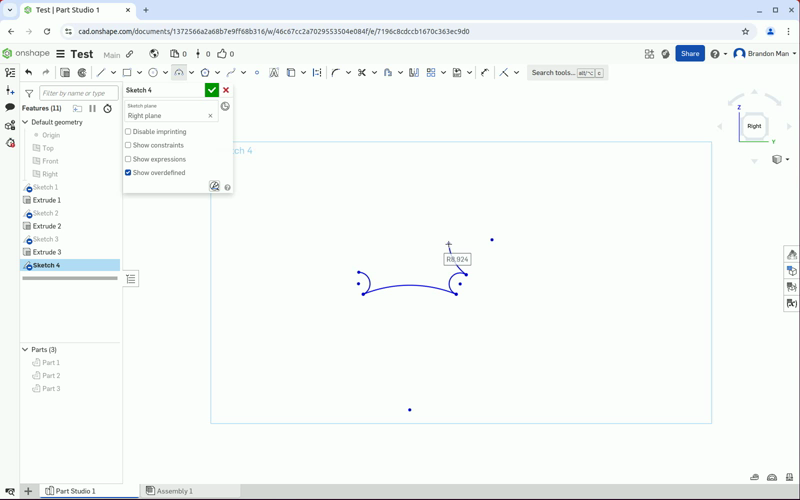
mouse_move(429, 238)
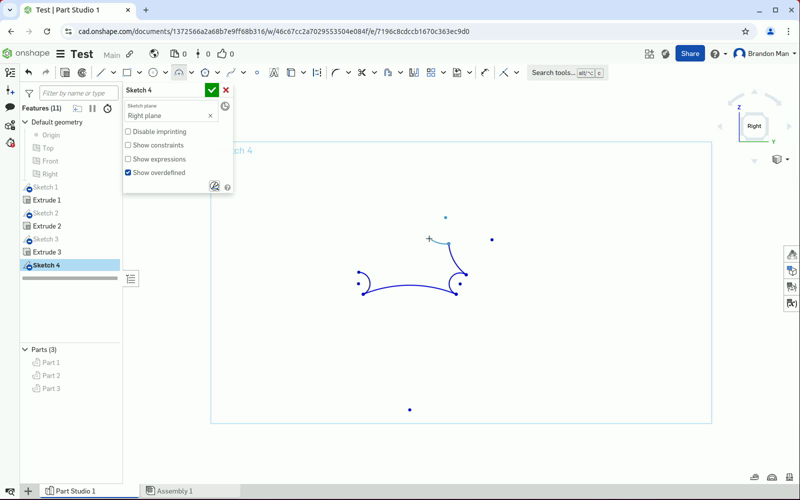
click(429, 238)
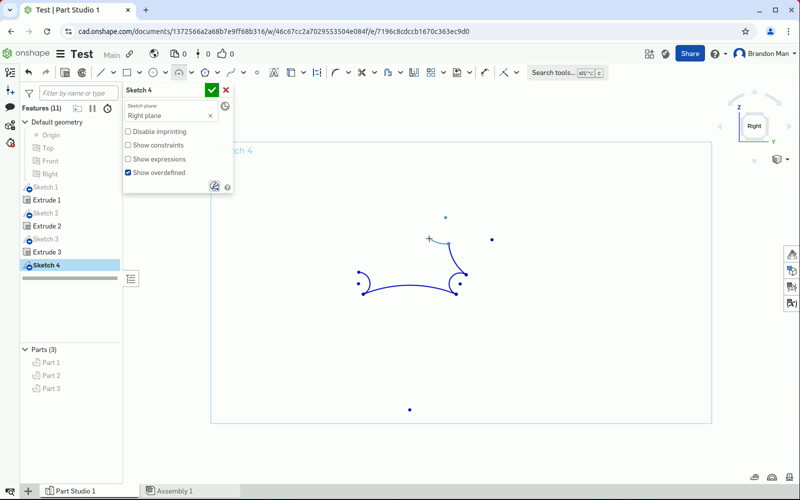
mouse_move(434, 255)
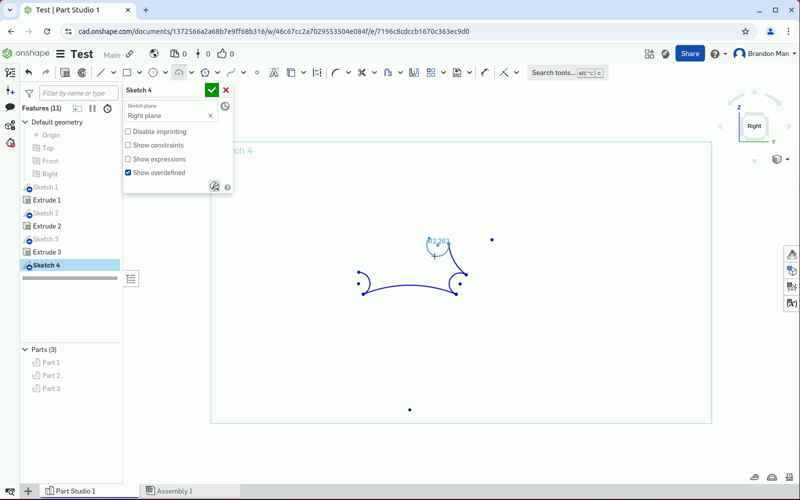
click(434, 255)
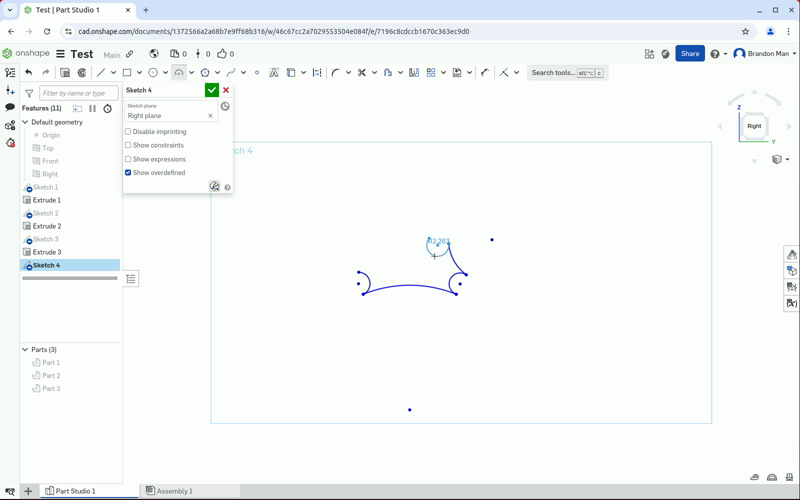
key_up(shift)
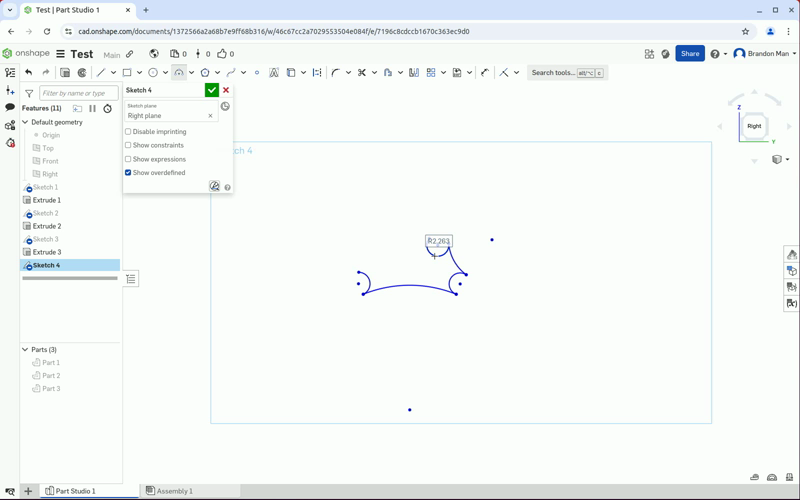
mouse_move(429, 238)
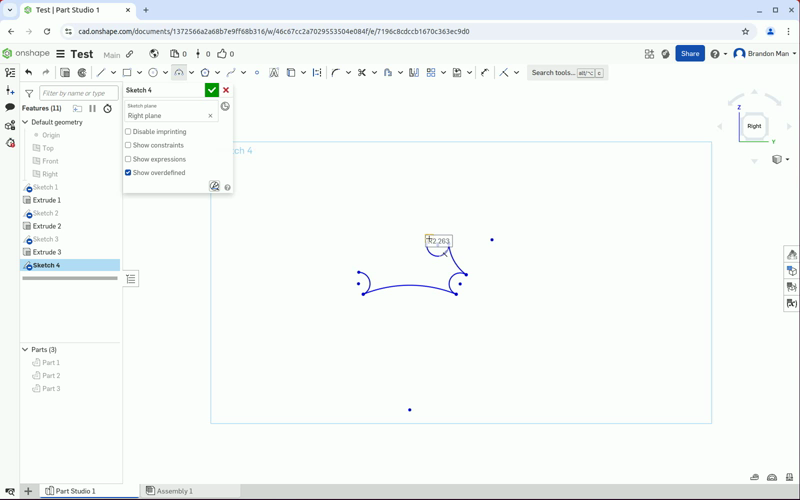
click(429, 238)
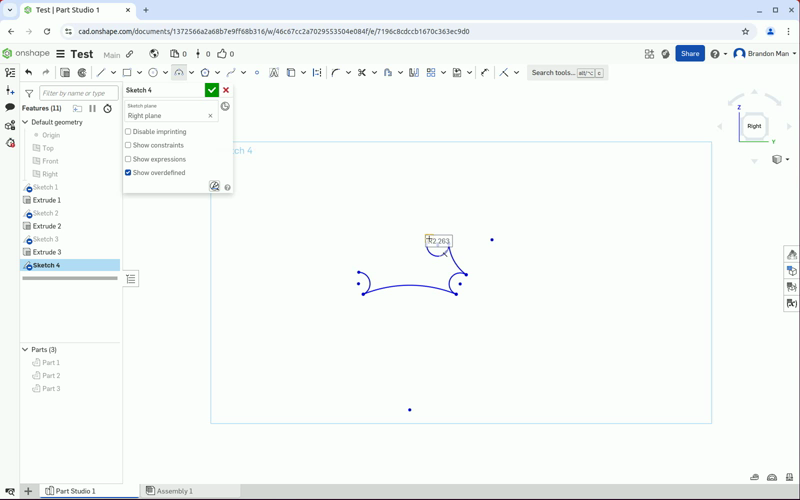
mouse_move(358, 272)
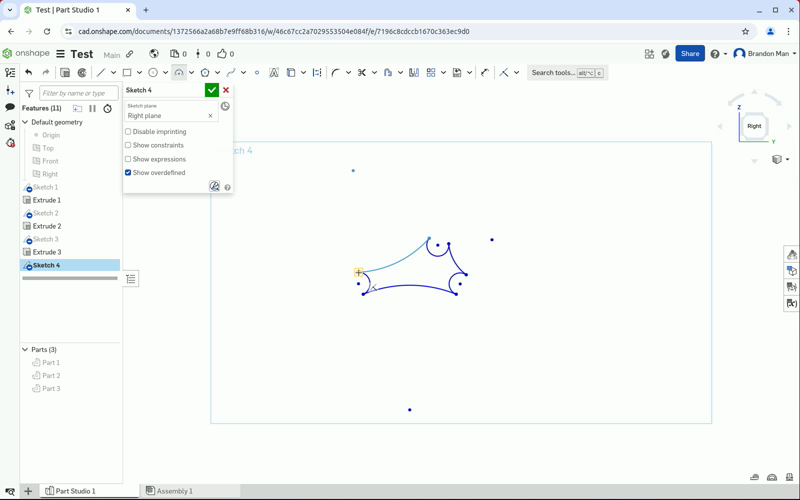
click(358, 272)
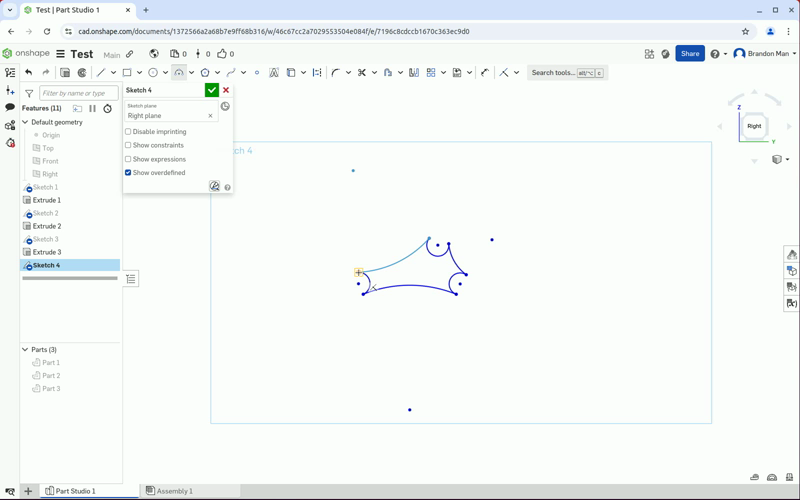
key_down(shift)
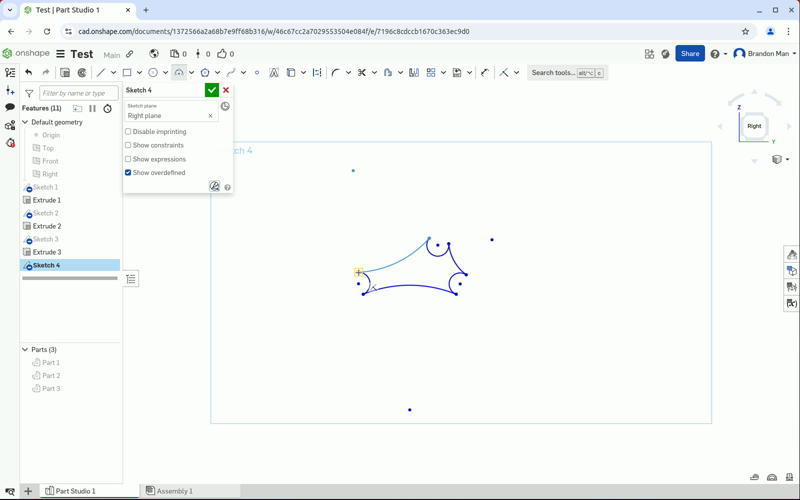
mouse_move(397, 263)
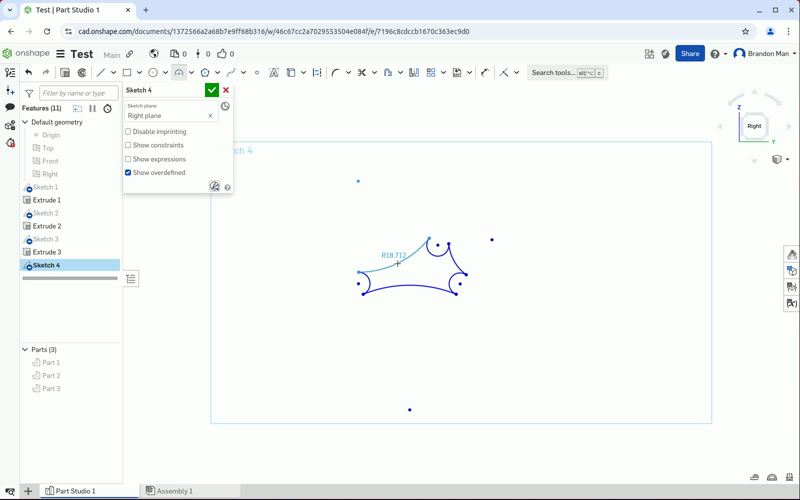
click(397, 263)
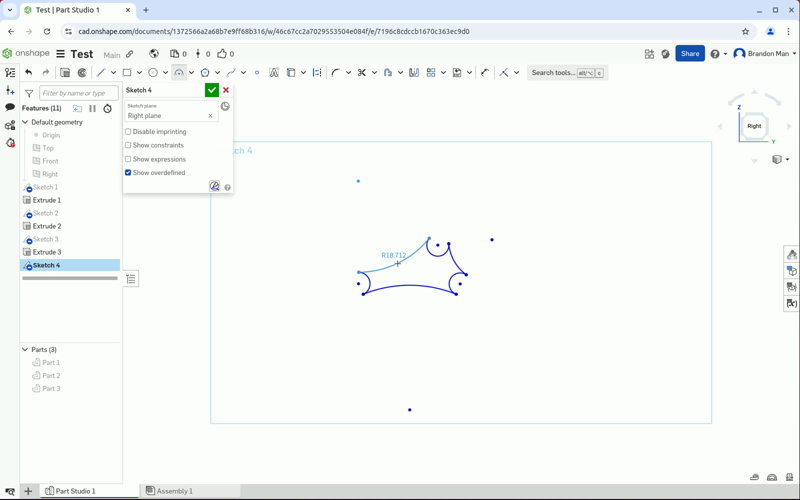
key_up(shift)
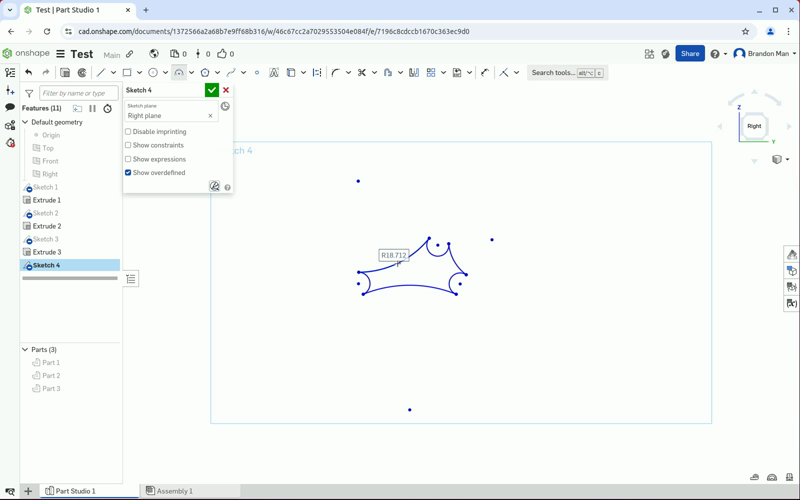
key(esc)
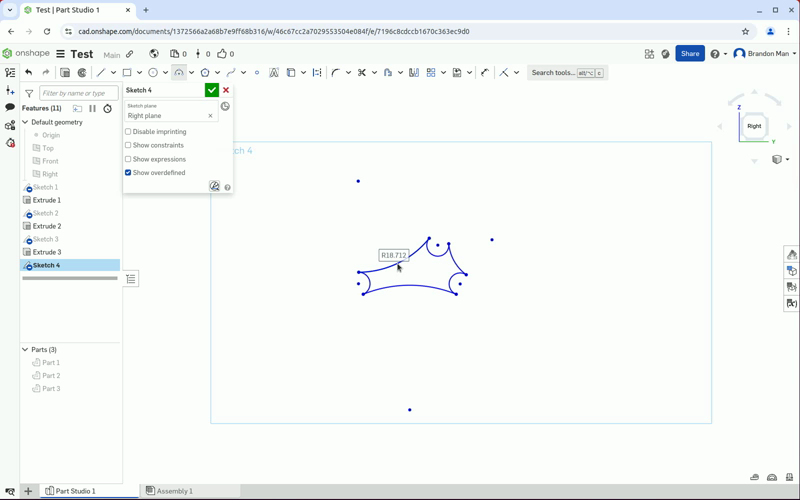
mouse_move(426, 264)
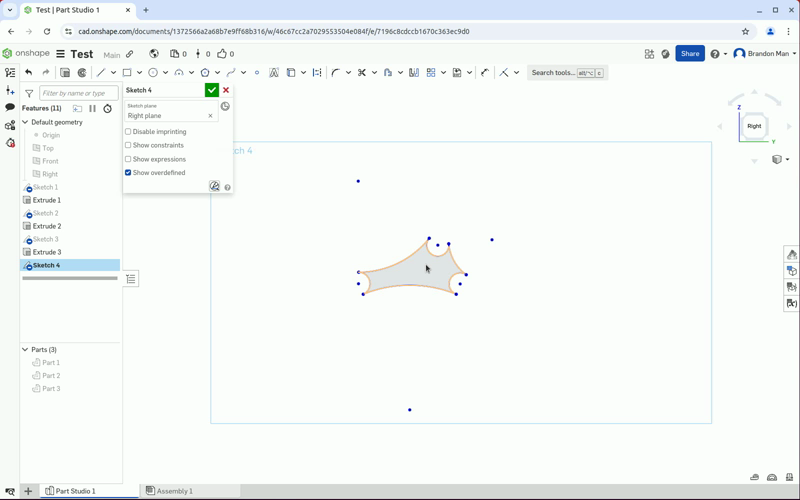
click(426, 264)
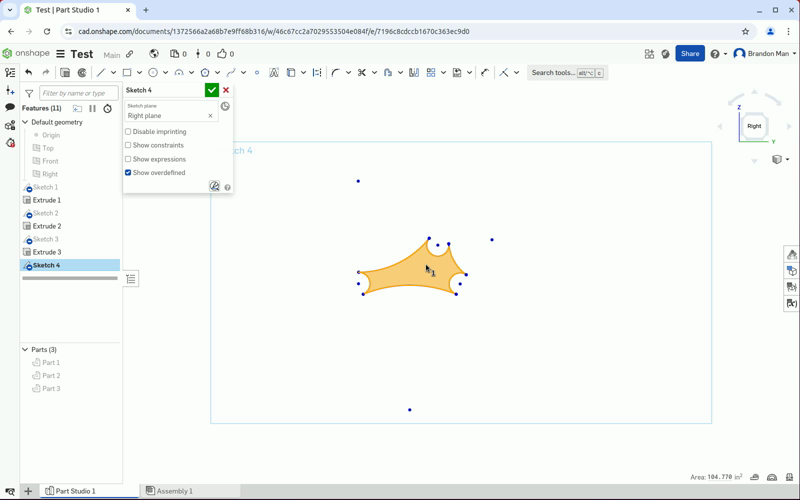
mouse_move(73, 352)
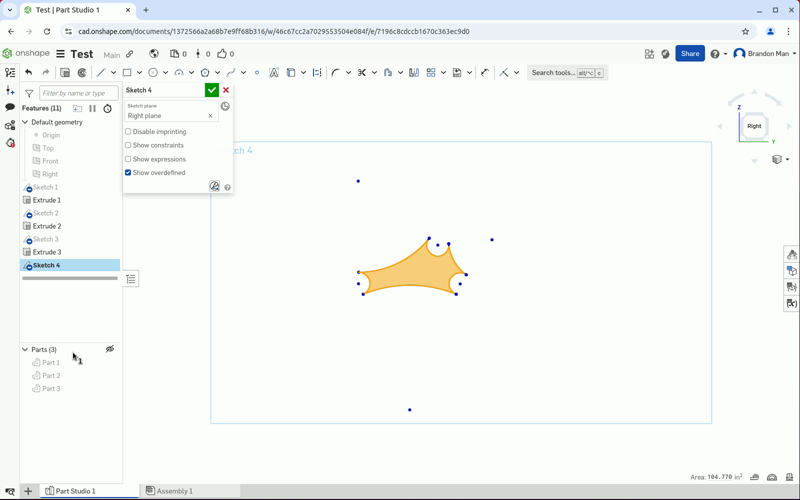
key(shift+y)
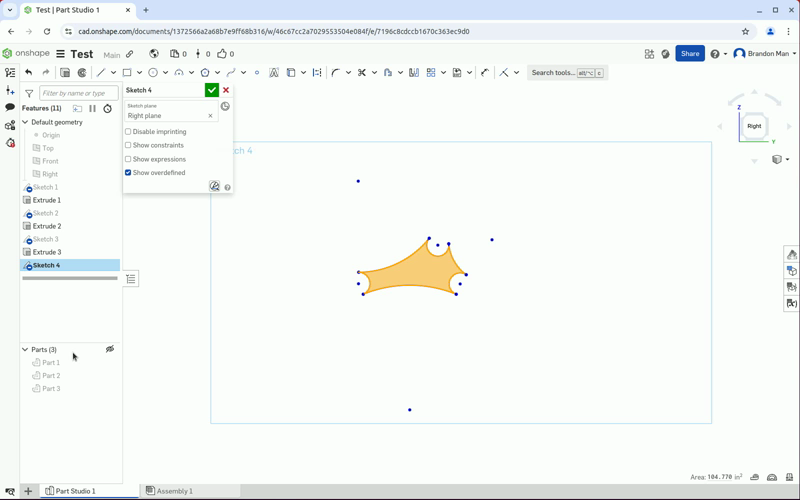
key(shift+e)
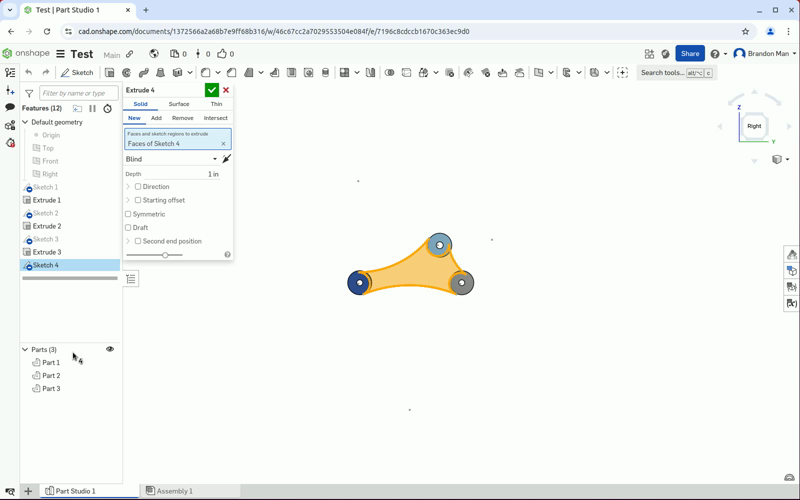
mouse_move(143, 106)
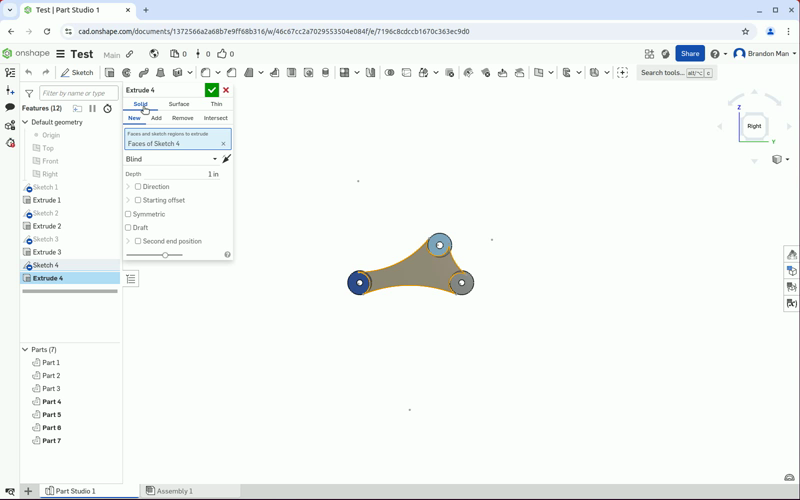
click(143, 106)
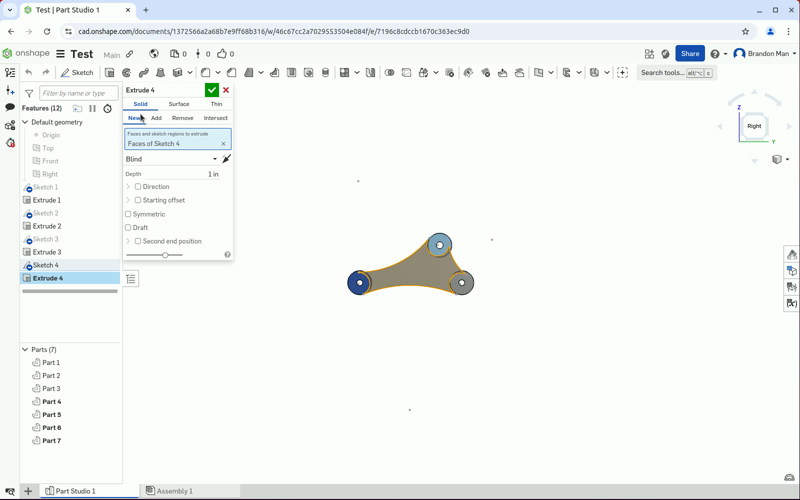
mouse_move(137, 120)
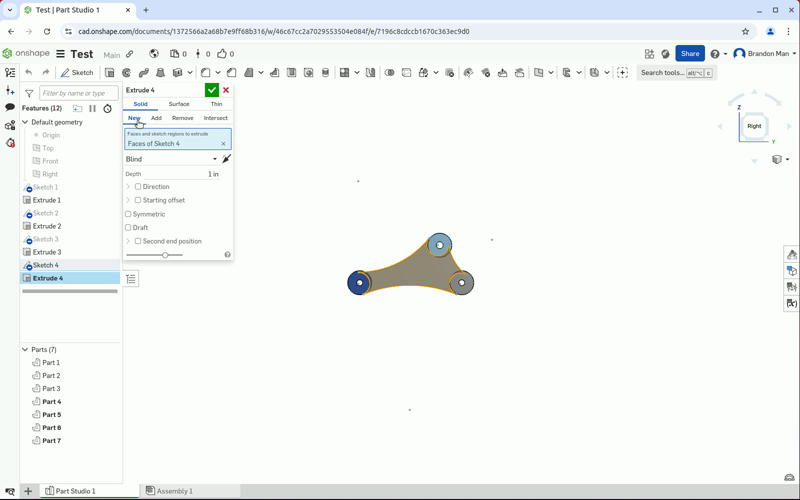
click(137, 120)
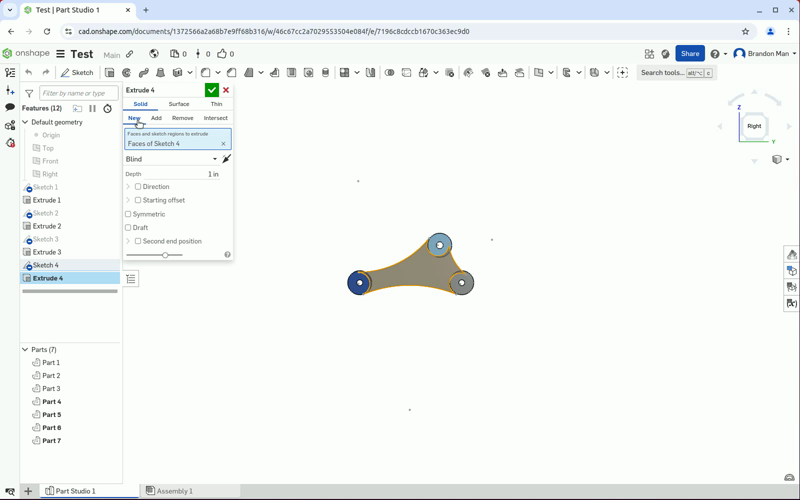
key(tab, 4)
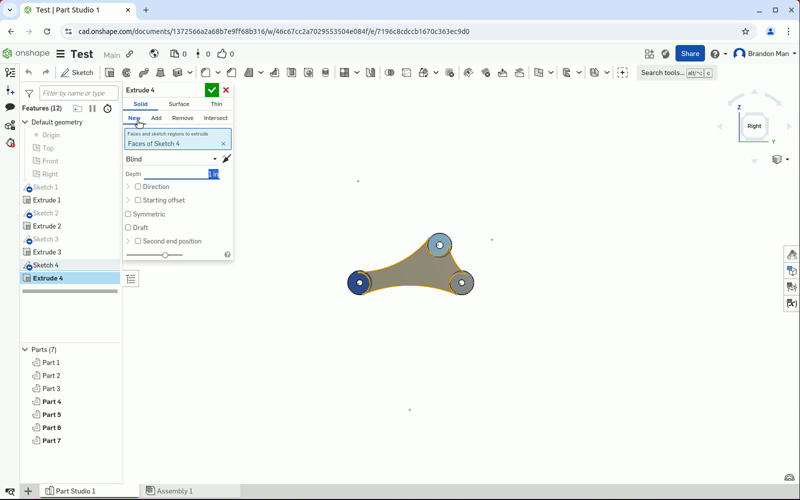
text(1.444)
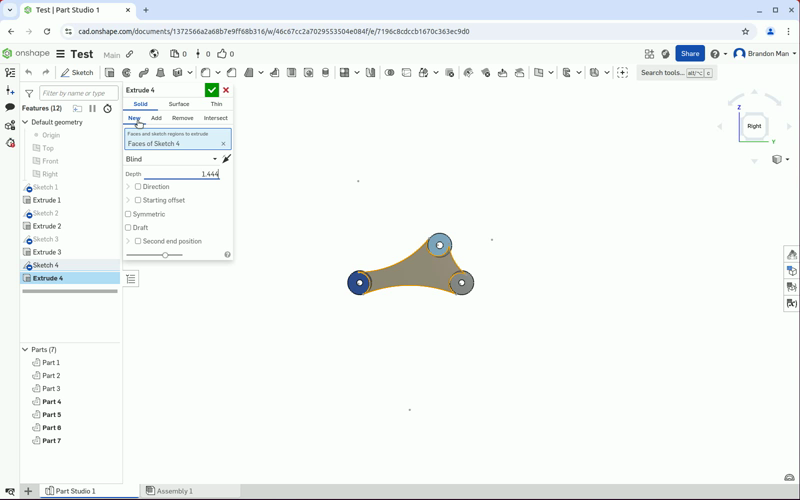
key(enter)
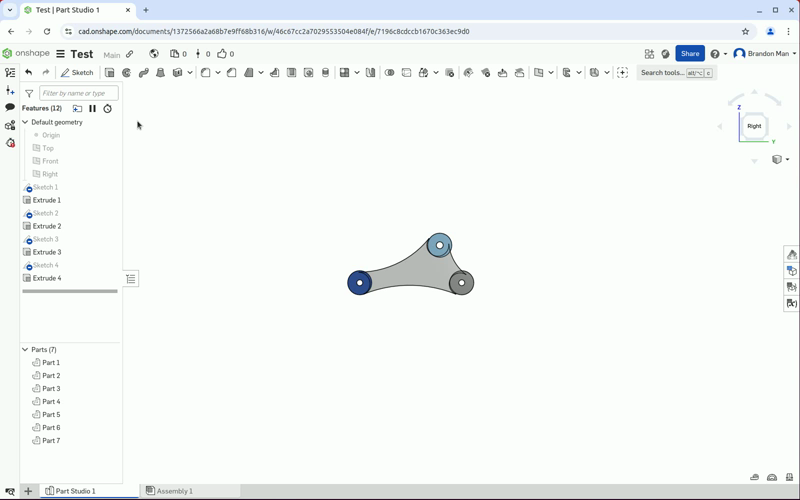
key(shift+h)
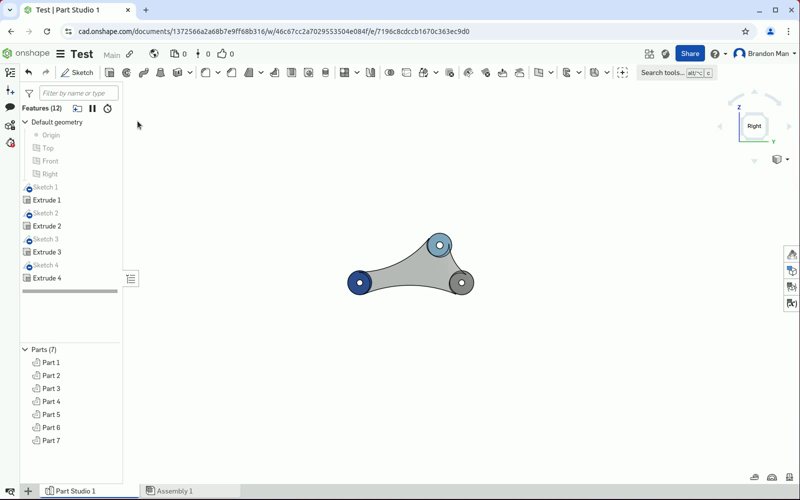
key(shift+h)
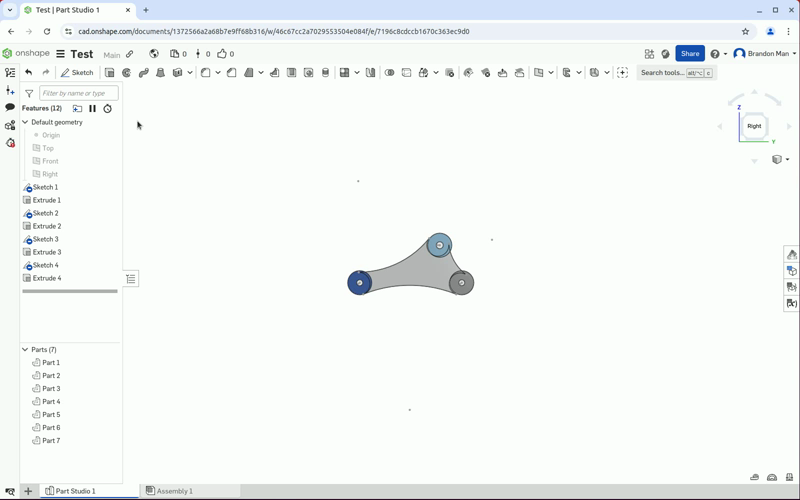
key(shift+7)
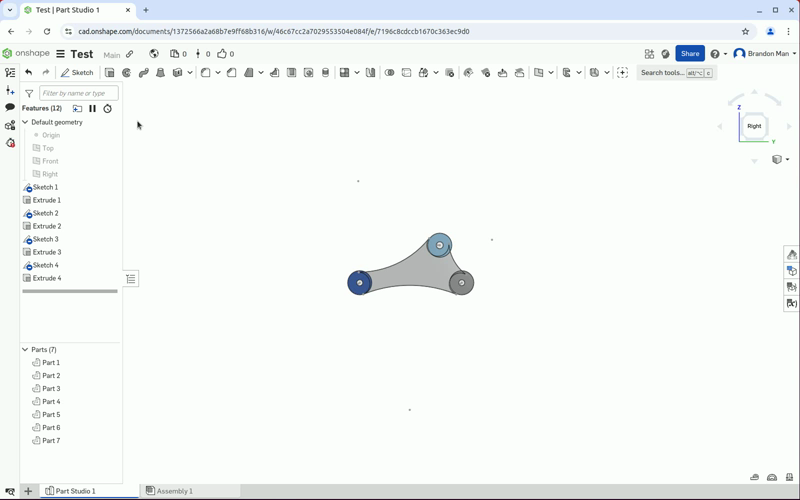
key(right, 2)
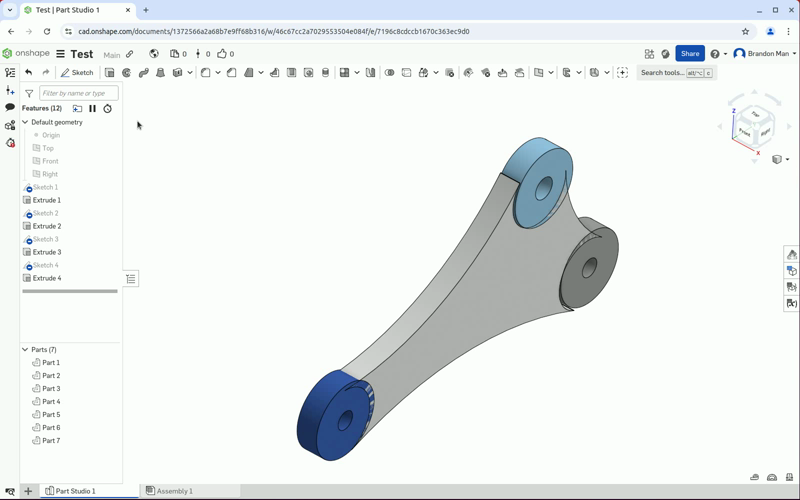
key(down, 2)
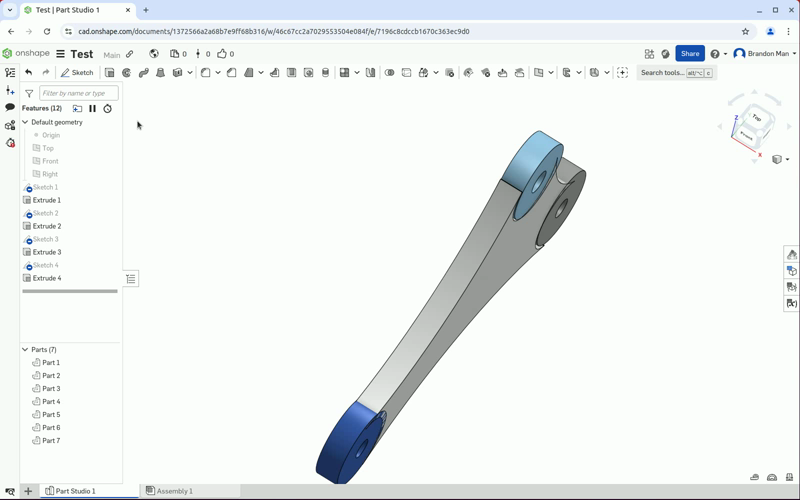
key(up, 2)
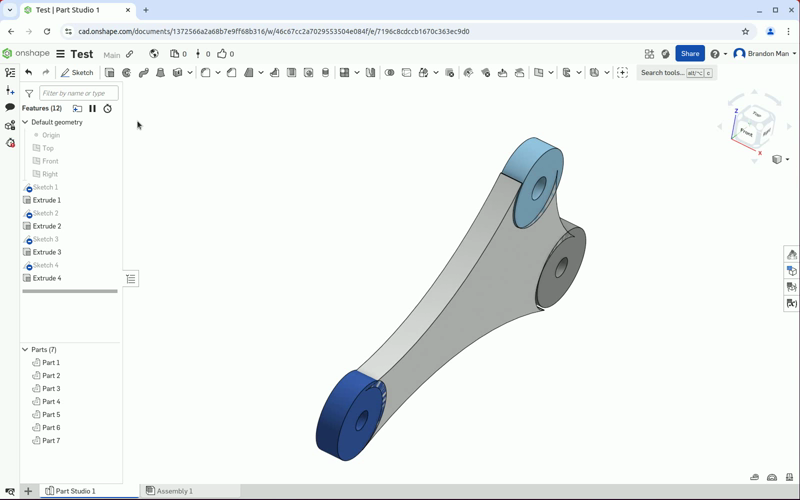
key(left, 2)
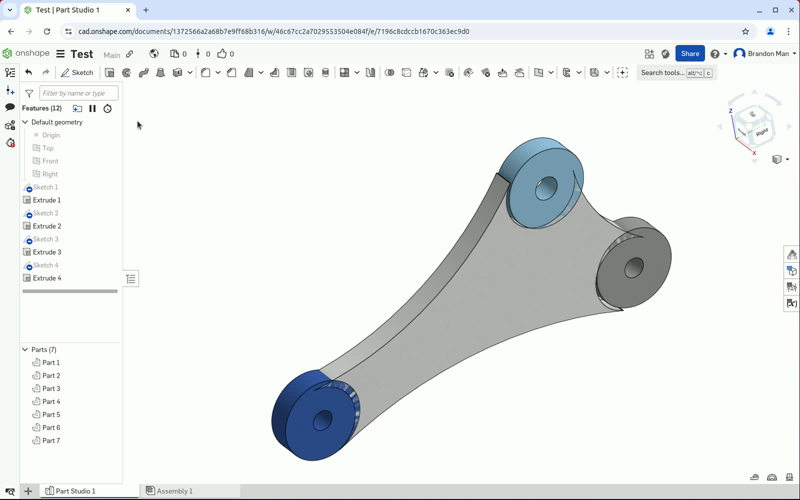
mouse_move(73, 189)
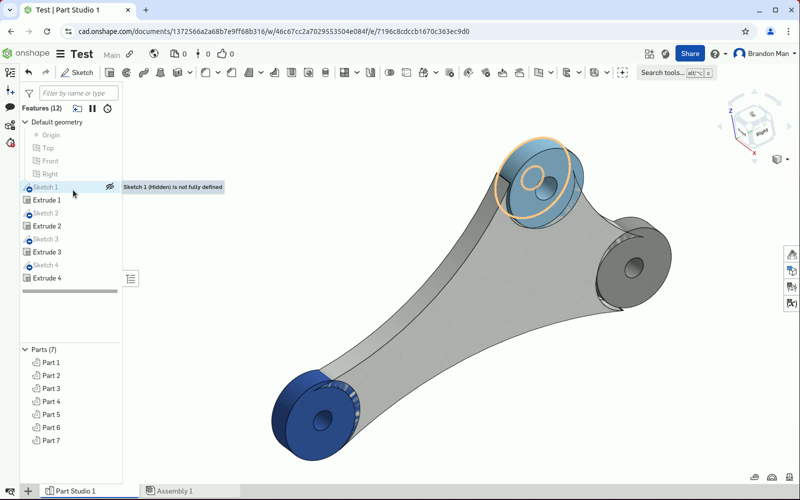
click(73, 189)